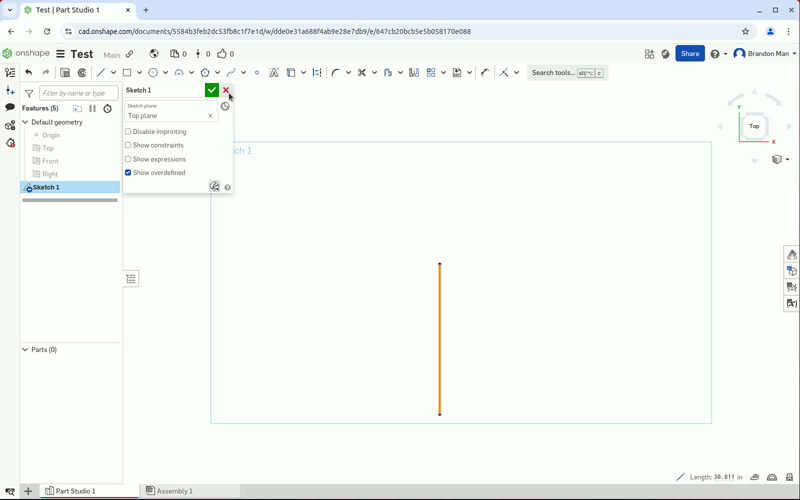
key(shift+h)
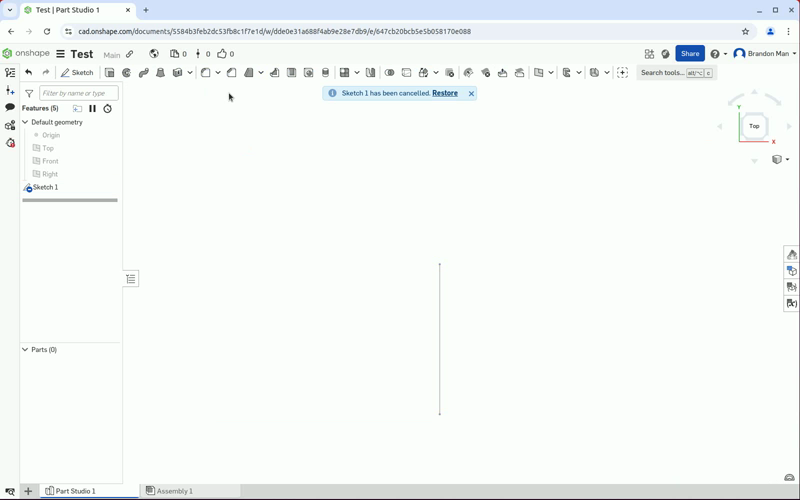
key(shift+s)
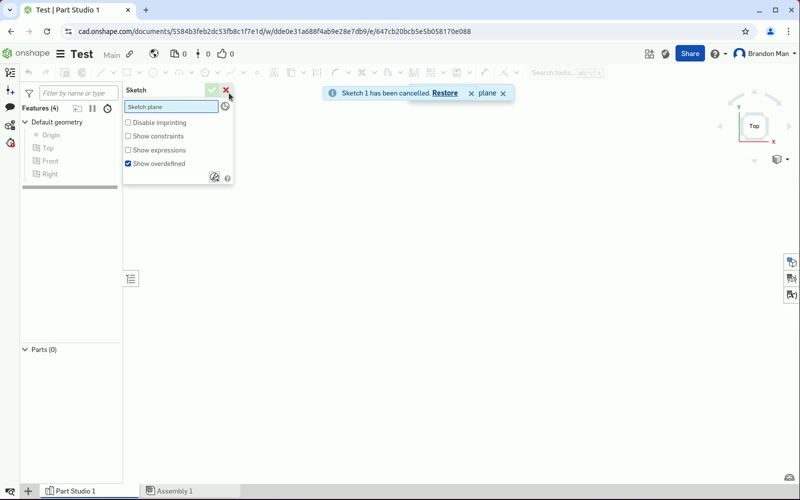
mouse_move(73, 150)
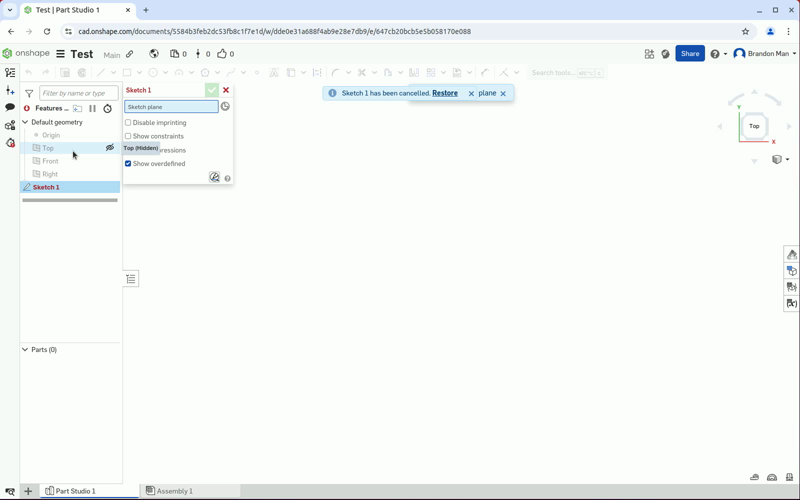
click(73, 150)
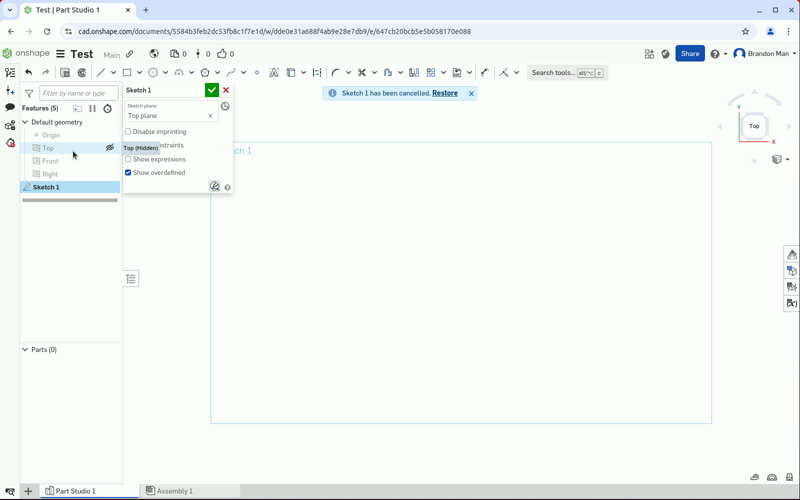
mouse_move(73, 352)
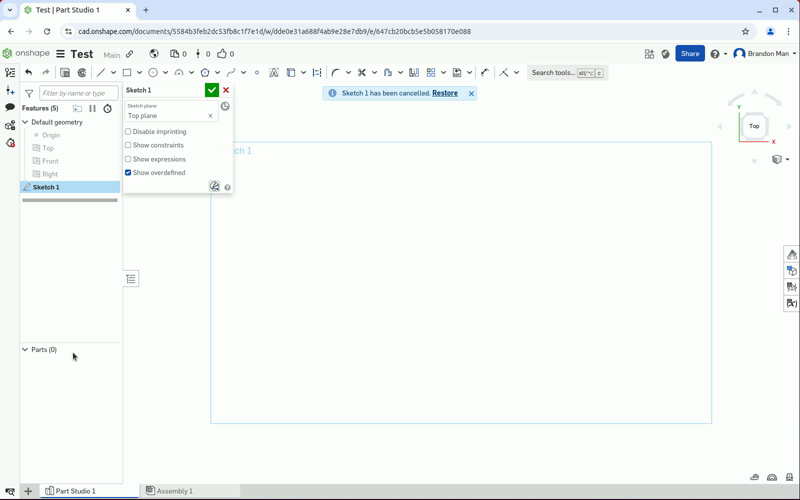
key(y)
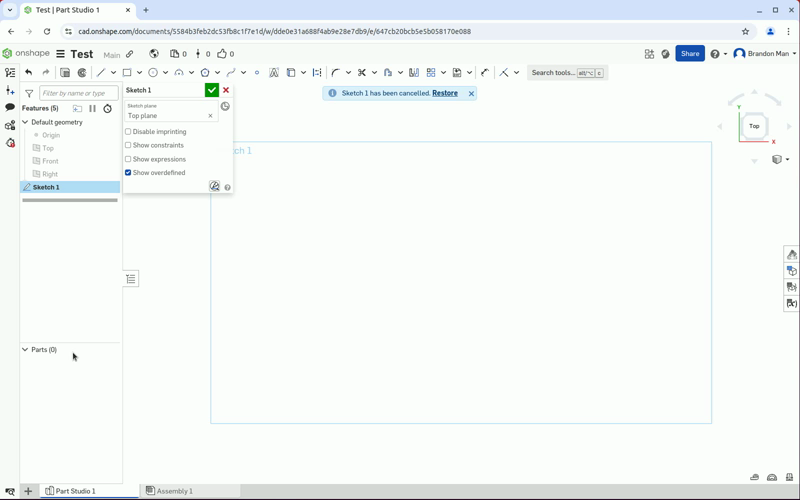
key(c)
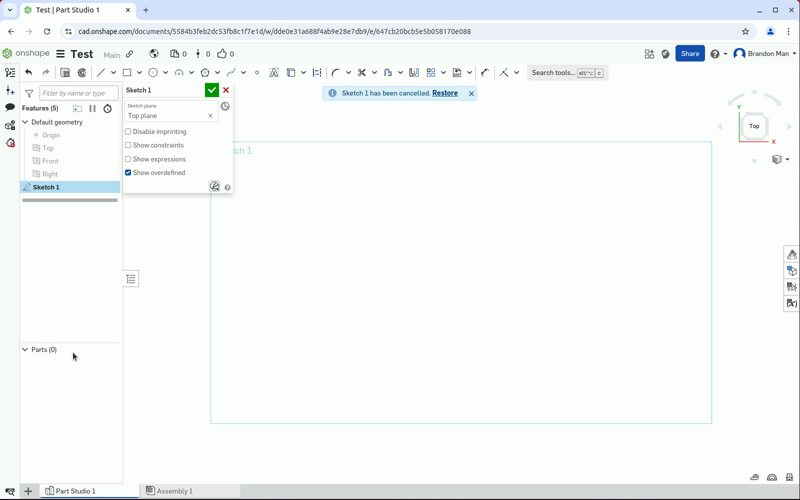
key_down(shift)
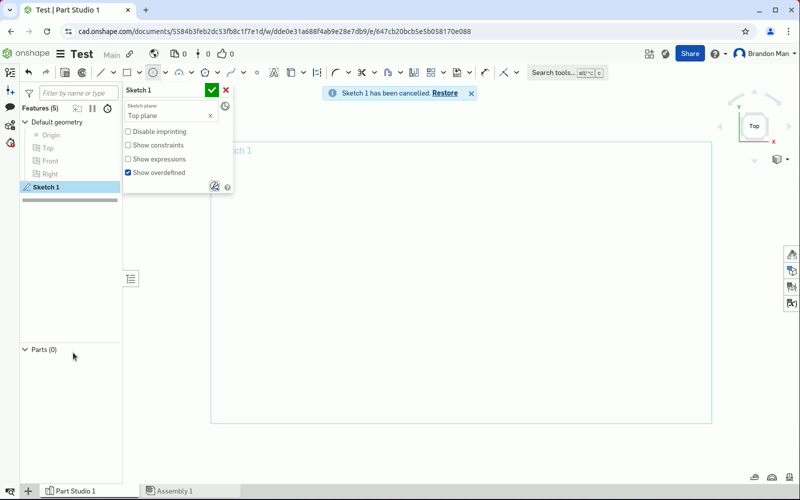
mouse_move(461, 282)
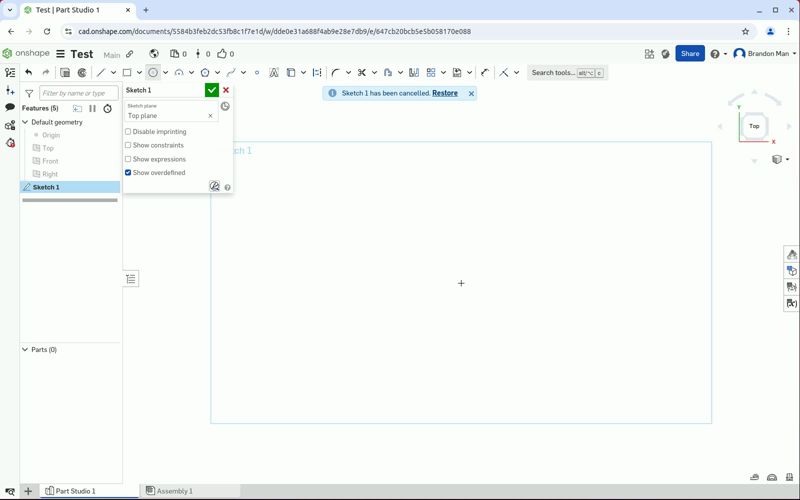
click(461, 282)
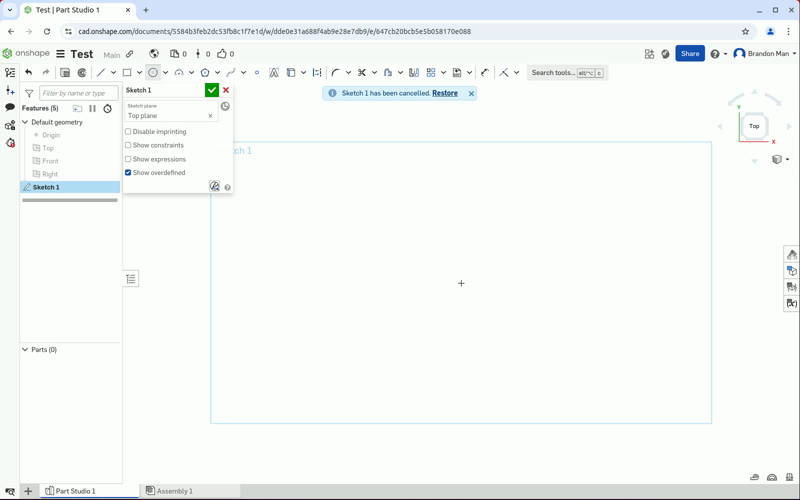
key_up(shift)
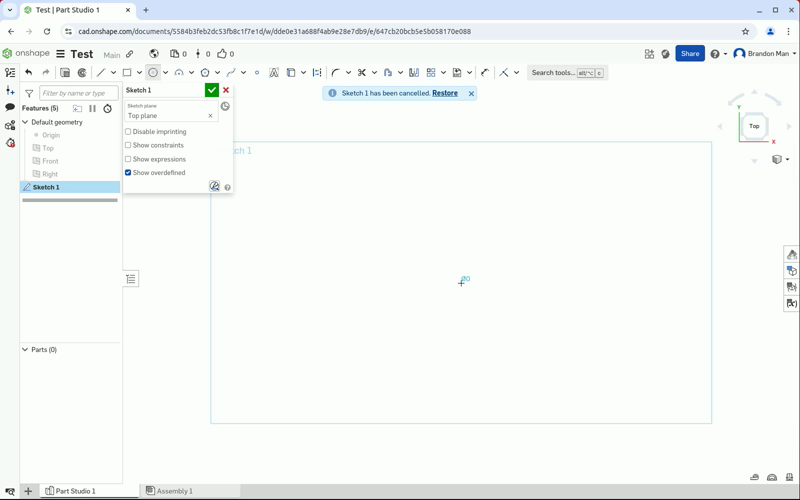
mouse_move(574, 282)
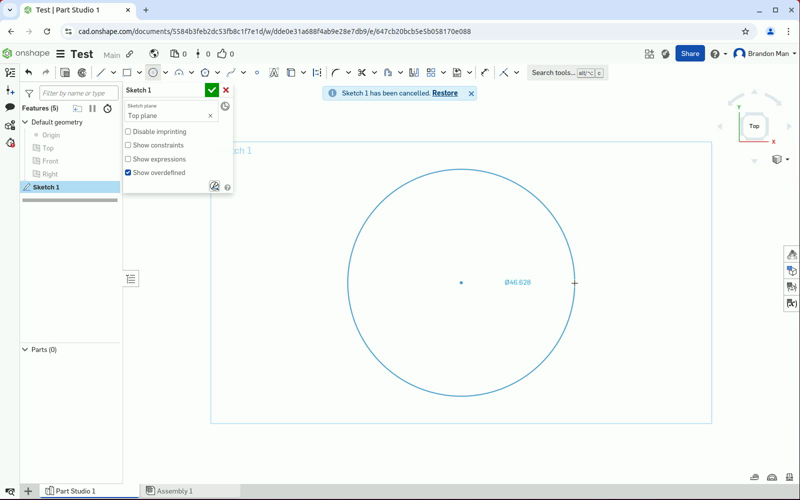
click(574, 282)
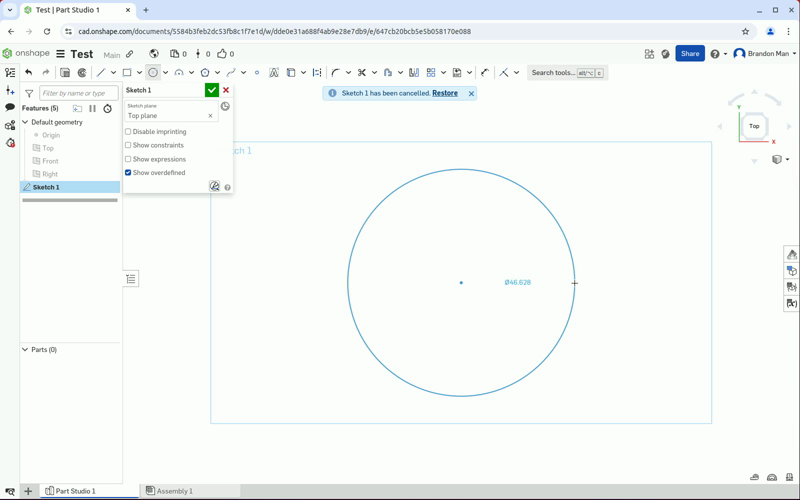
key(esc)
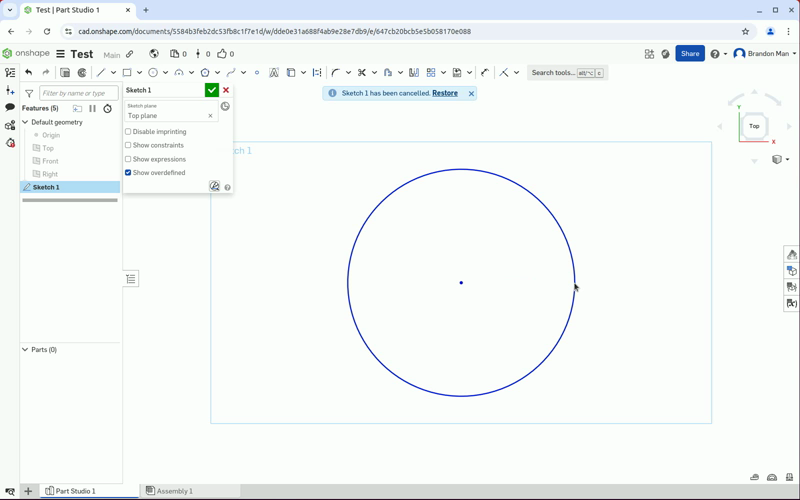
key(c)
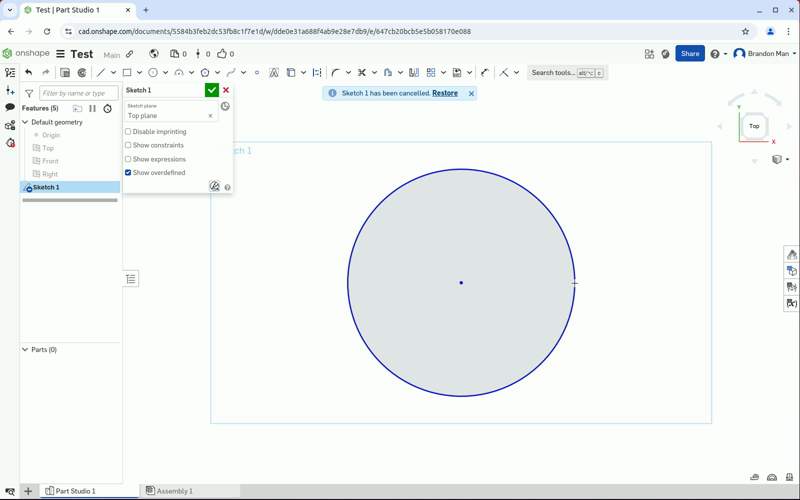
key_down(shift)
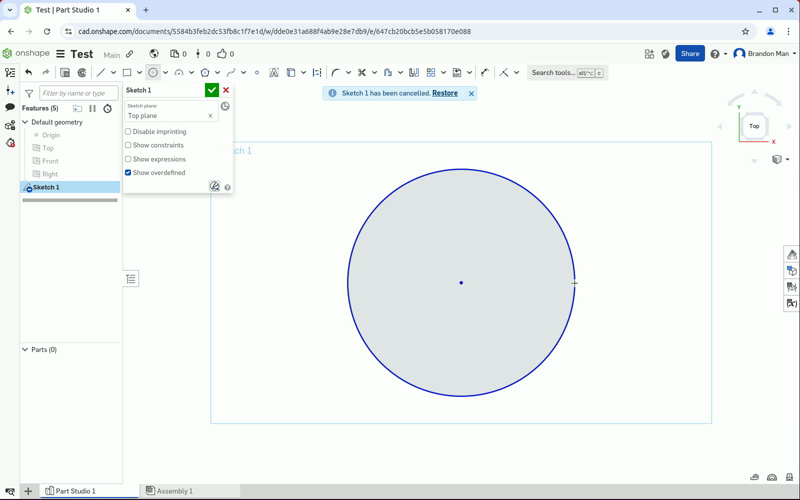
mouse_move(461, 282)
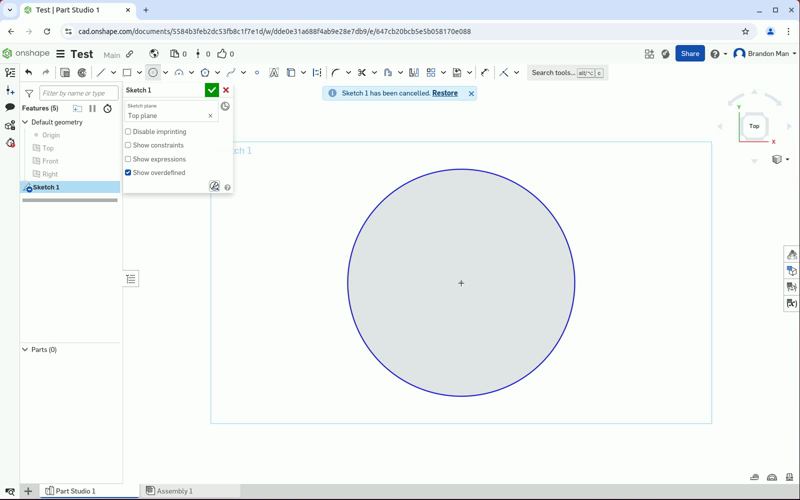
click(461, 282)
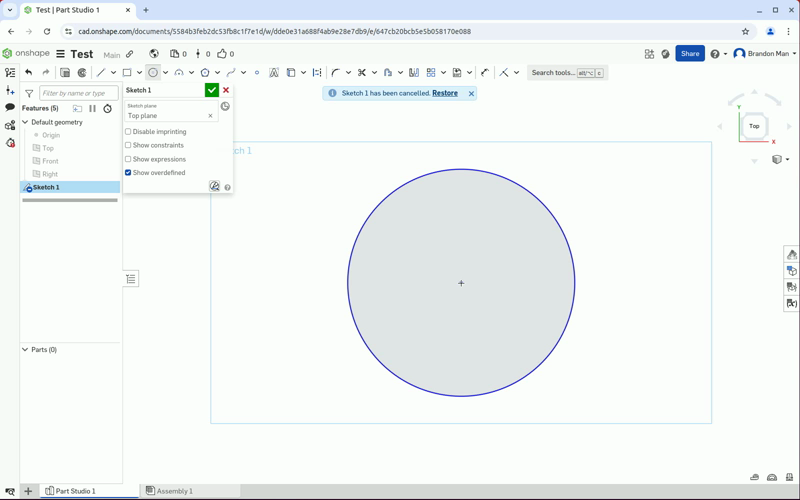
key_up(shift)
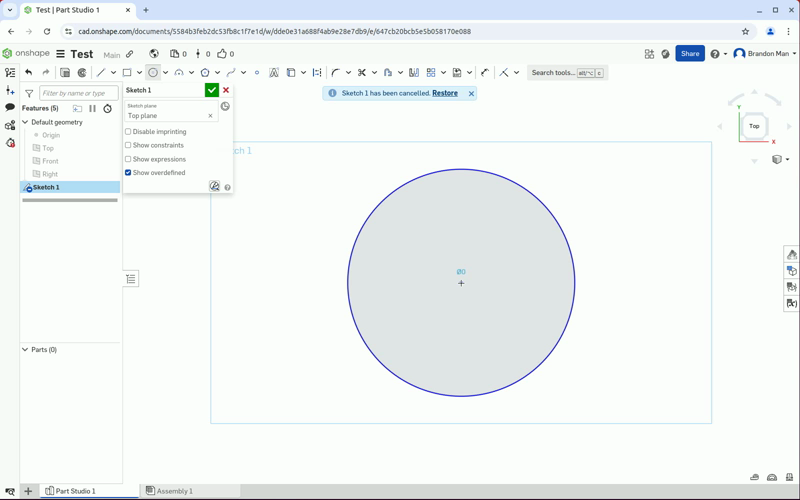
mouse_move(536, 282)
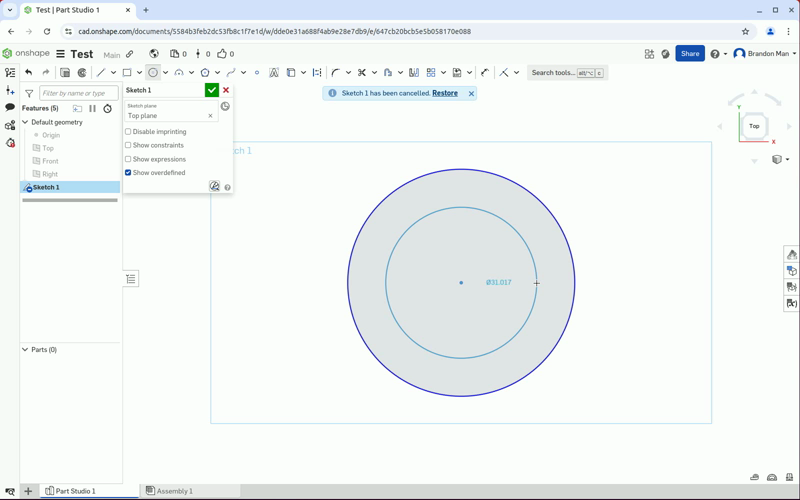
click(536, 282)
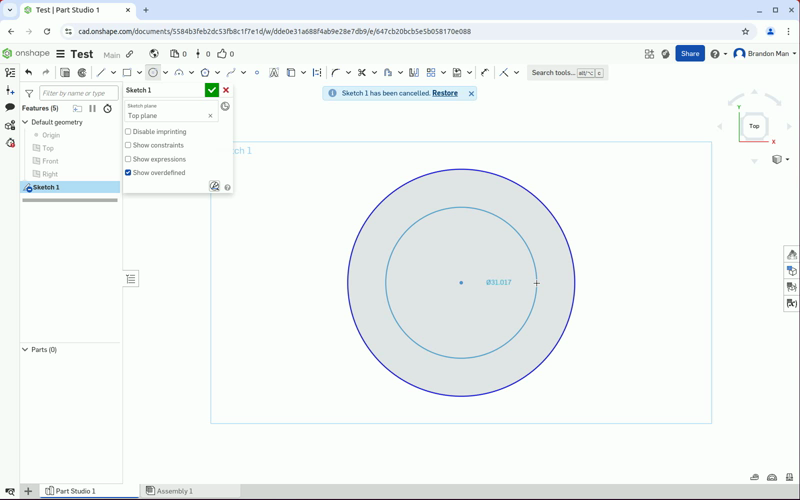
key(esc)
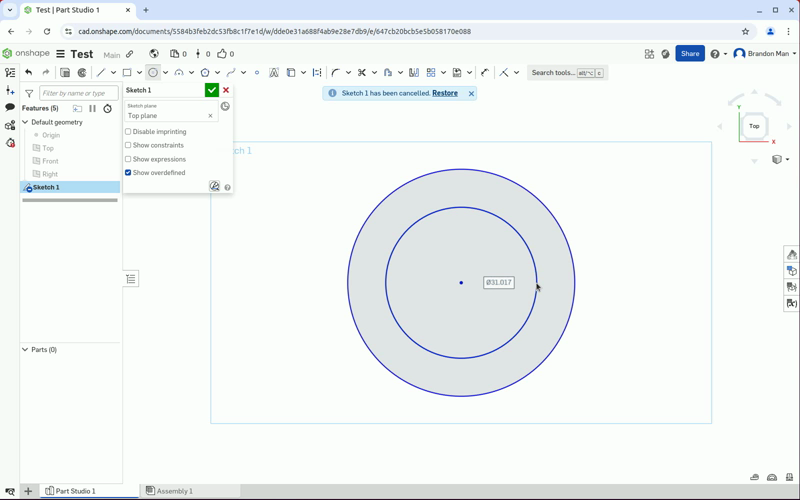
mouse_move(393, 350)
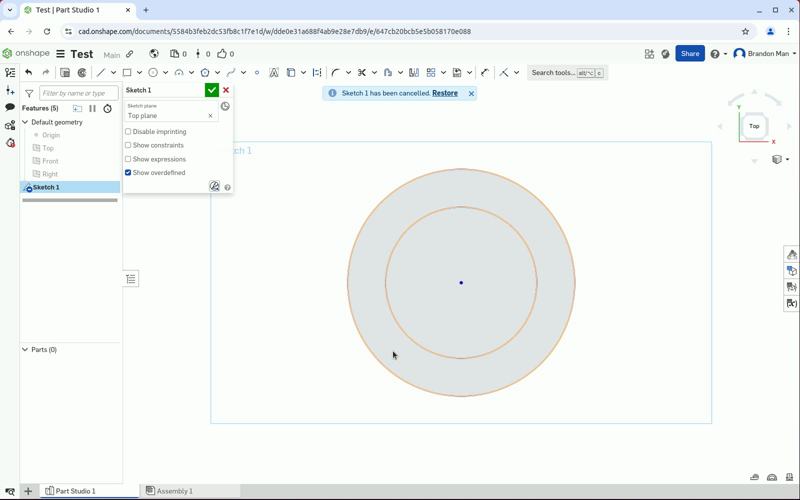
click(393, 350)
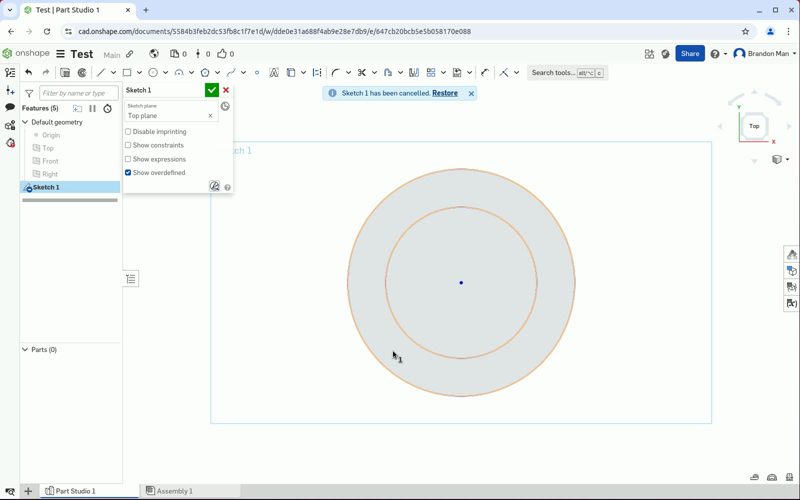
mouse_move(73, 352)
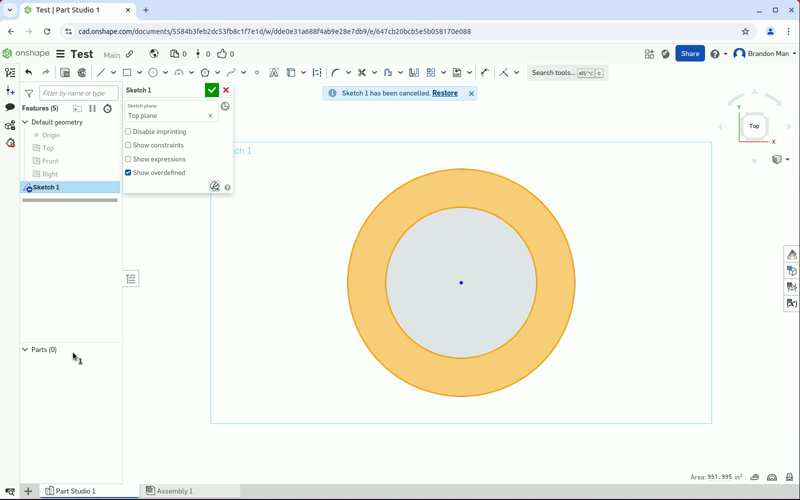
key(shift+y)
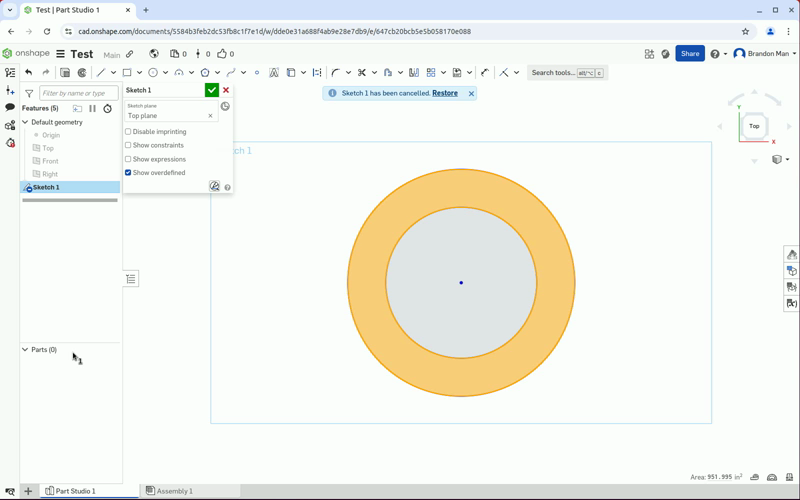
key(shift+e)
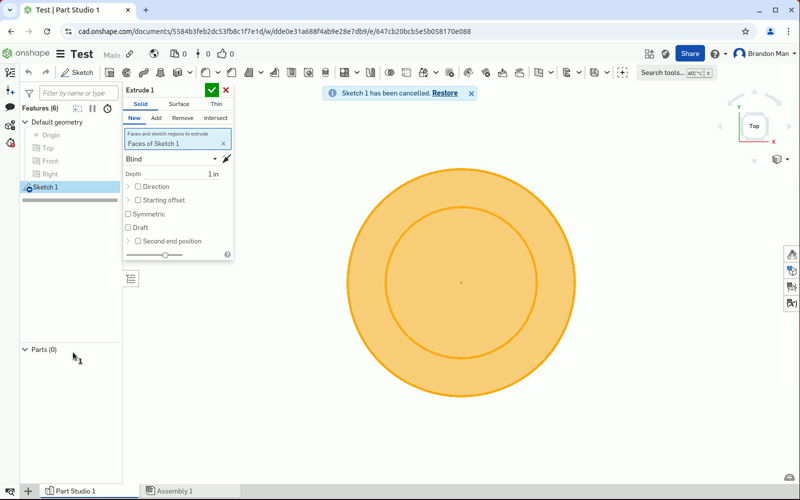
mouse_move(143, 106)
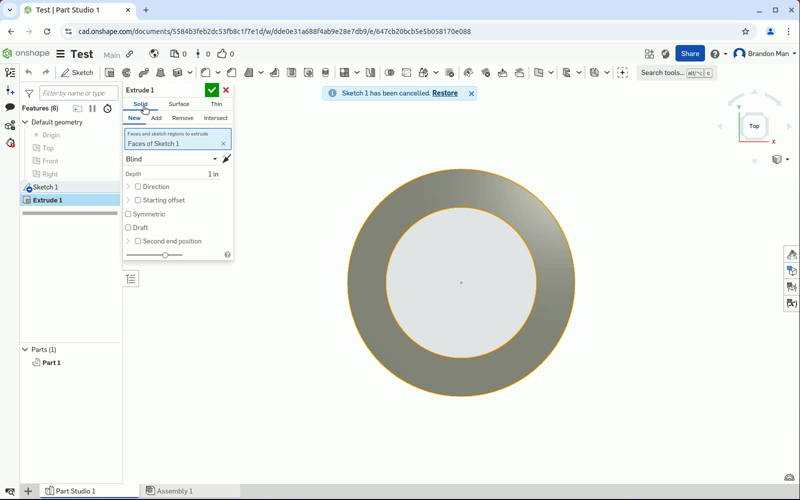
click(143, 106)
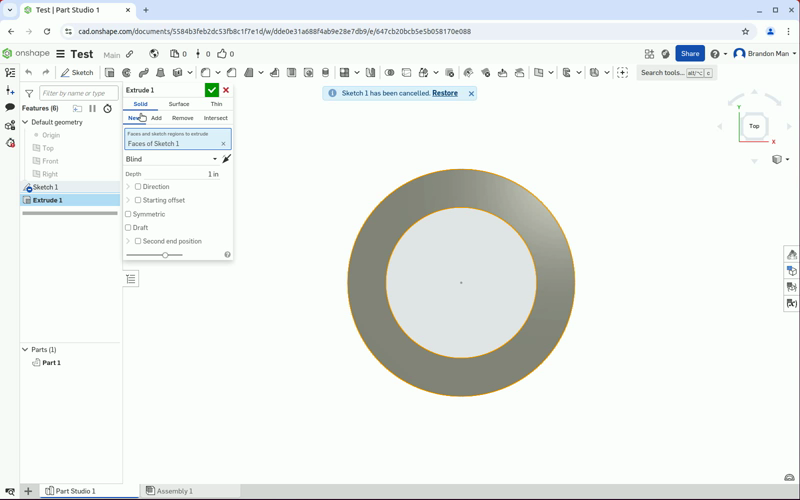
mouse_move(137, 120)
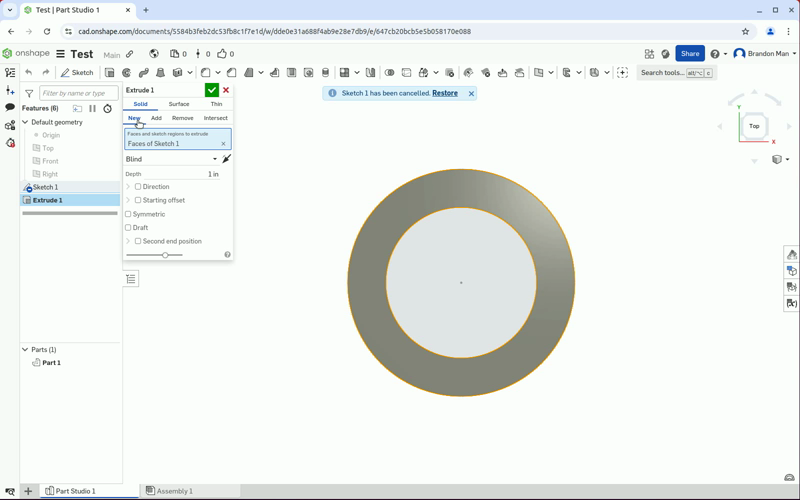
click(137, 120)
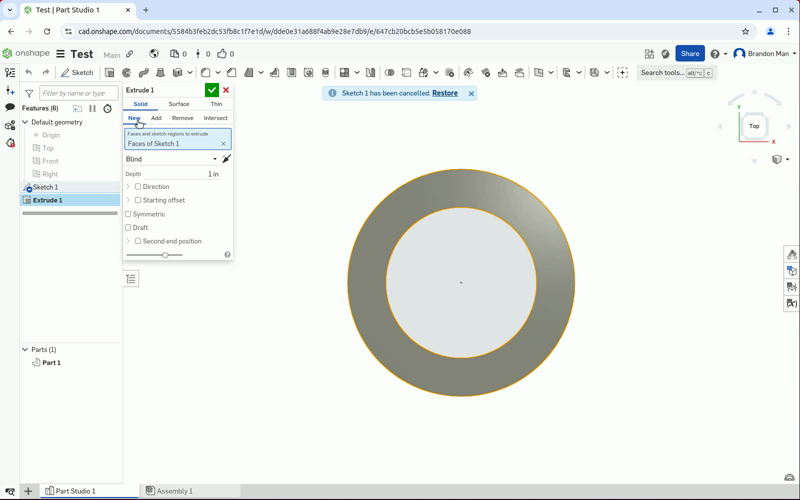
key(tab, 4)
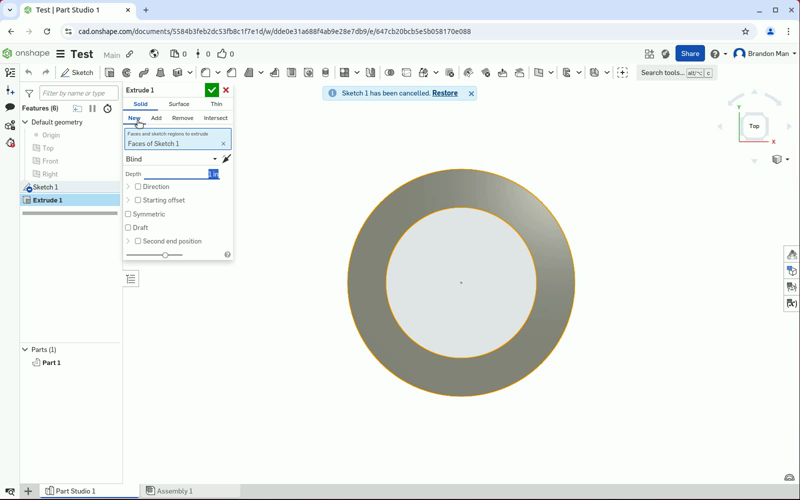
text(0.241)
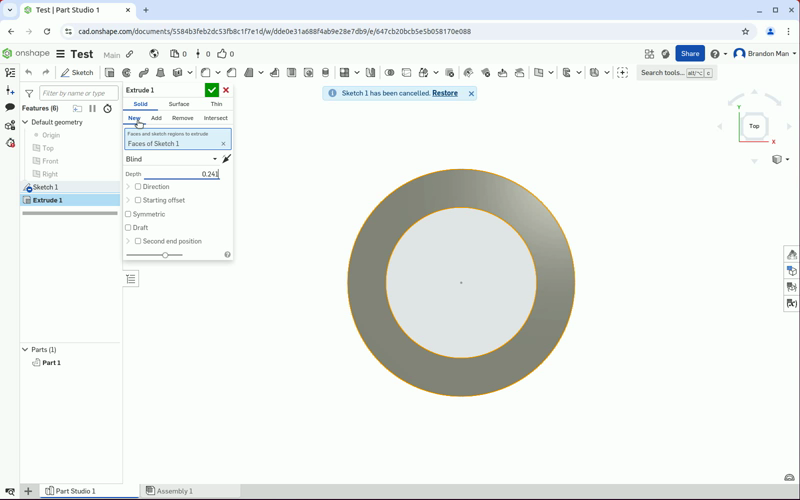
key(enter)
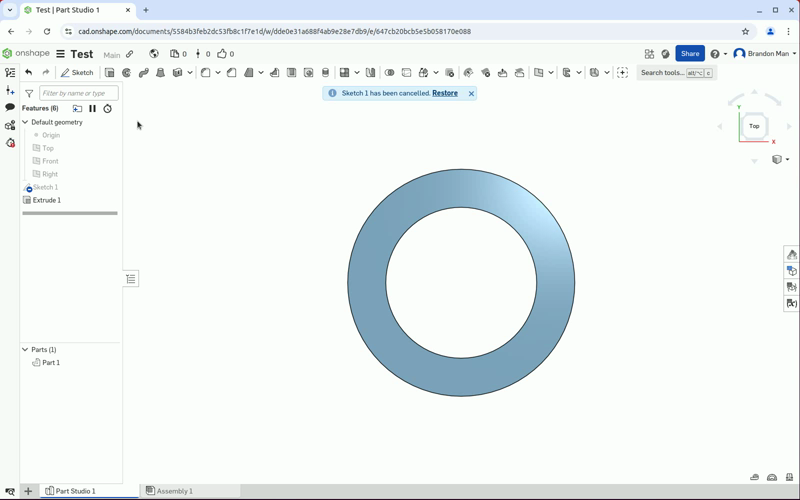
key(shift+h)
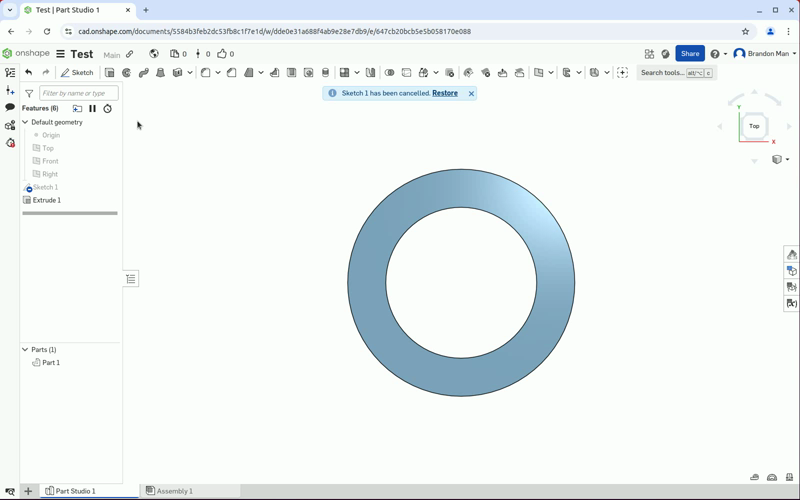
key(shift+h)
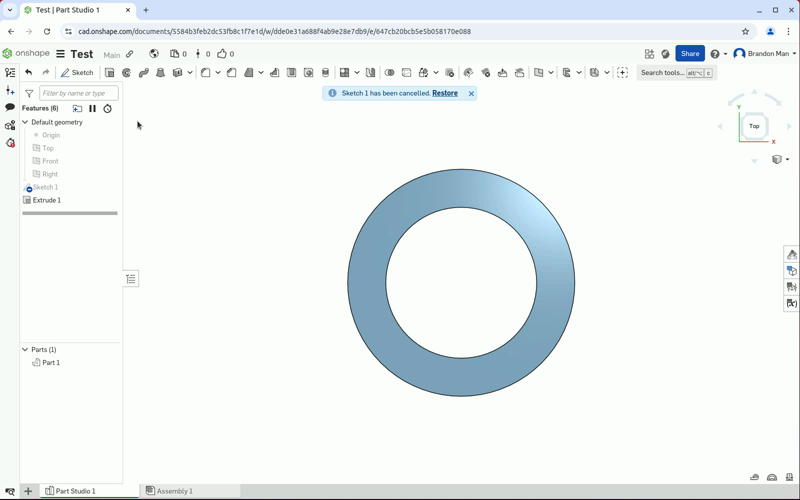
mouse_move(73, 189)
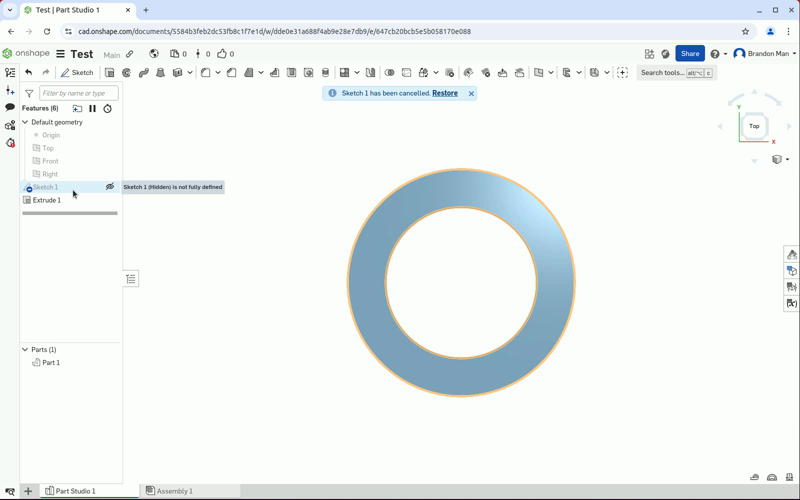
click(73, 189)
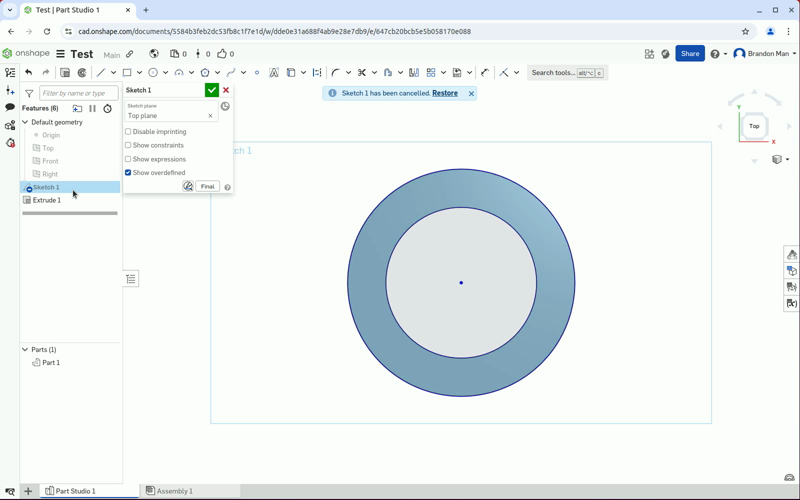
mouse_move(229, 92)
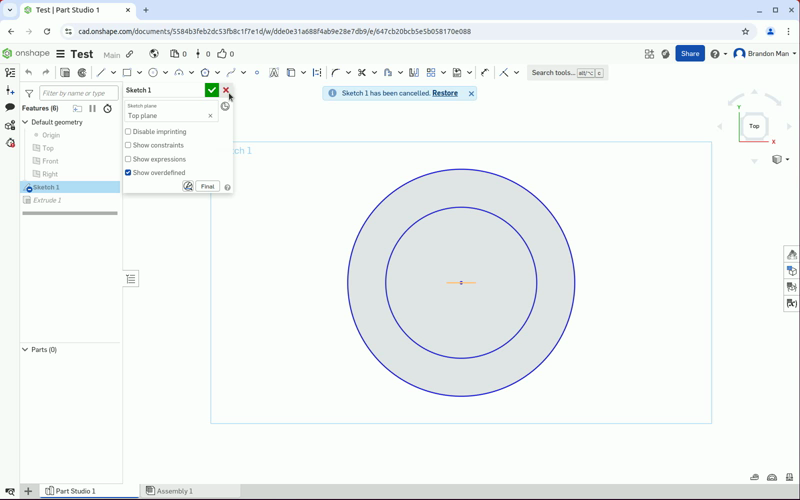
click(229, 92)
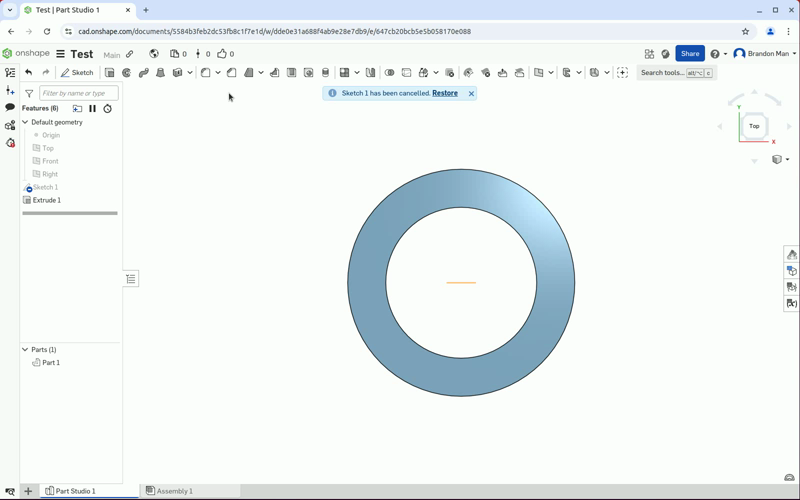
mouse_move(541, 75)
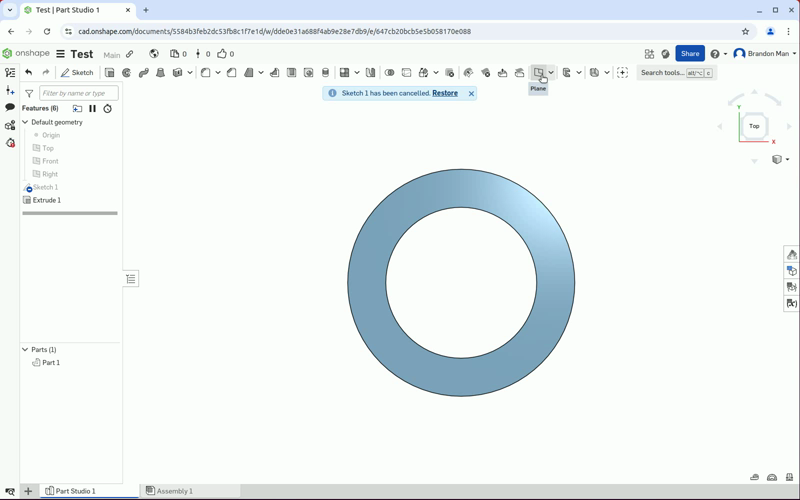
click(541, 75)
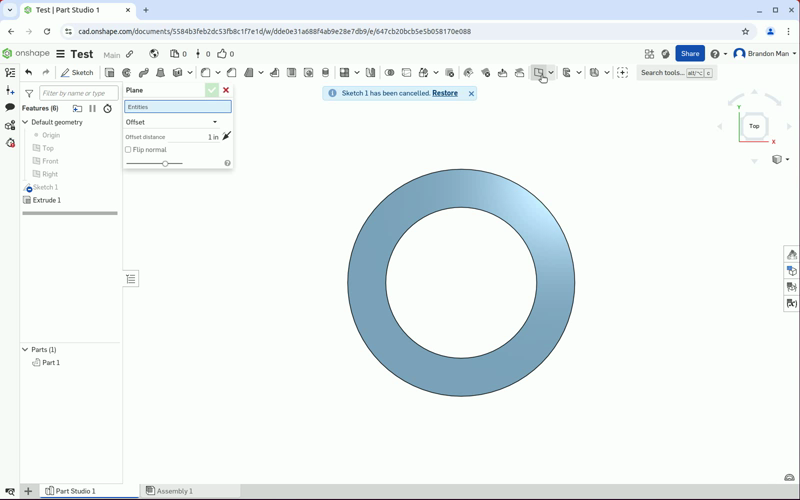
mouse_move(73, 150)
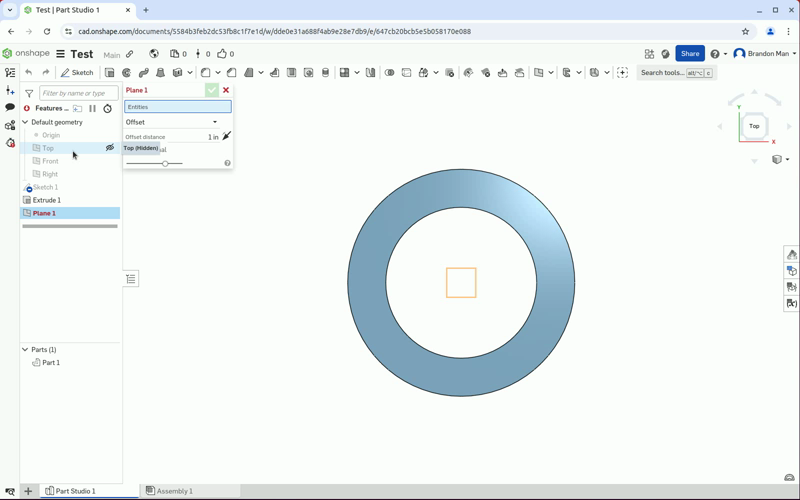
click(73, 150)
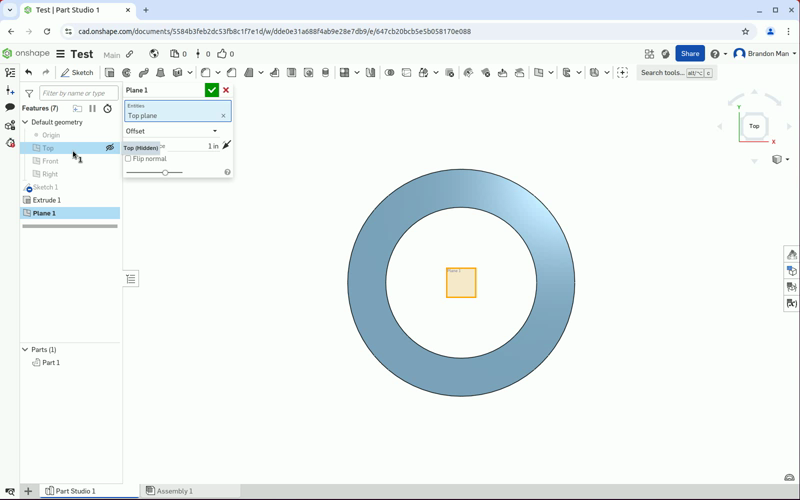
key(tab, 2)
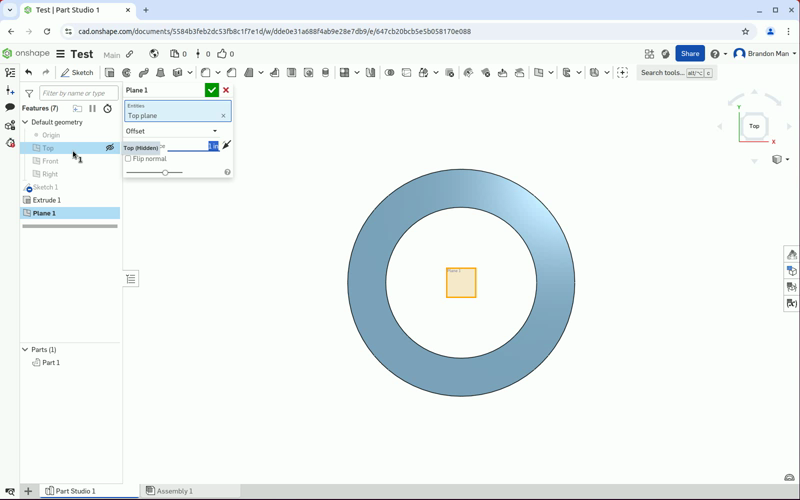
text(0.246)
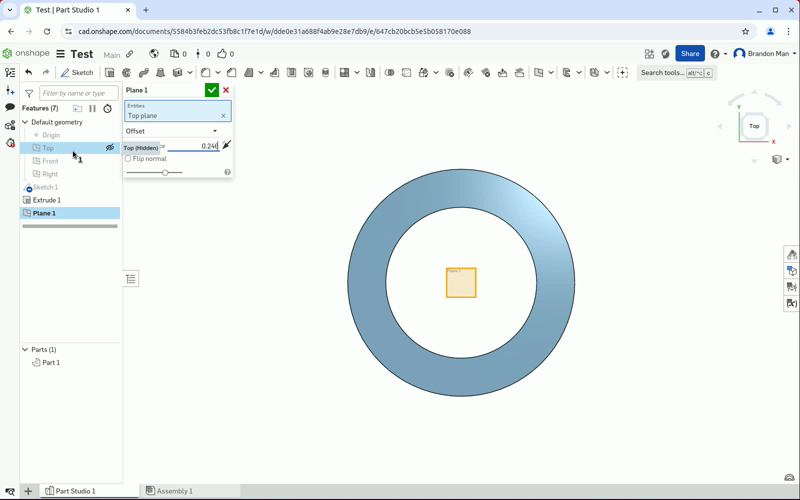
key(enter, 2)
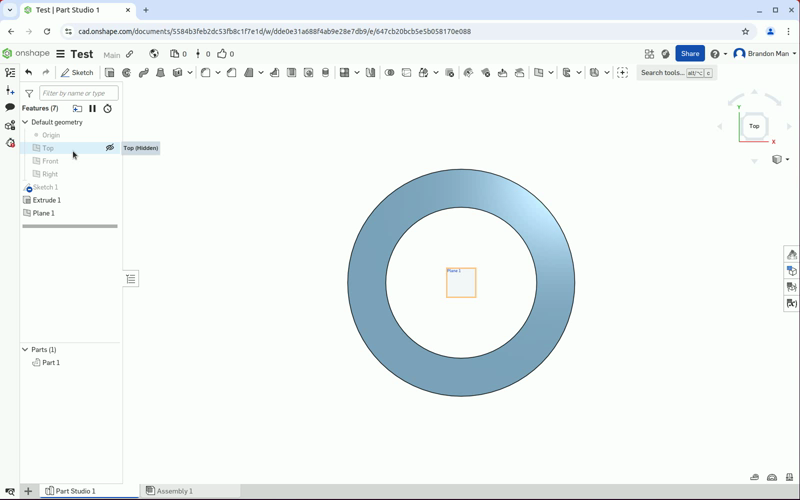
key(shift+s)
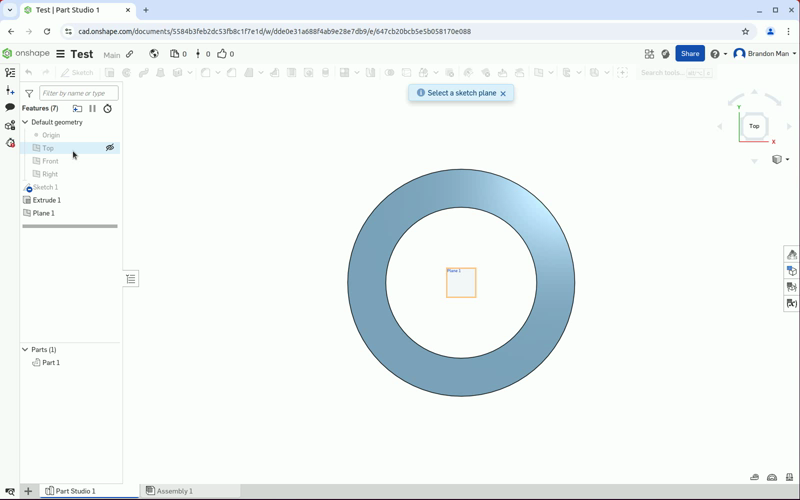
mouse_move(73, 215)
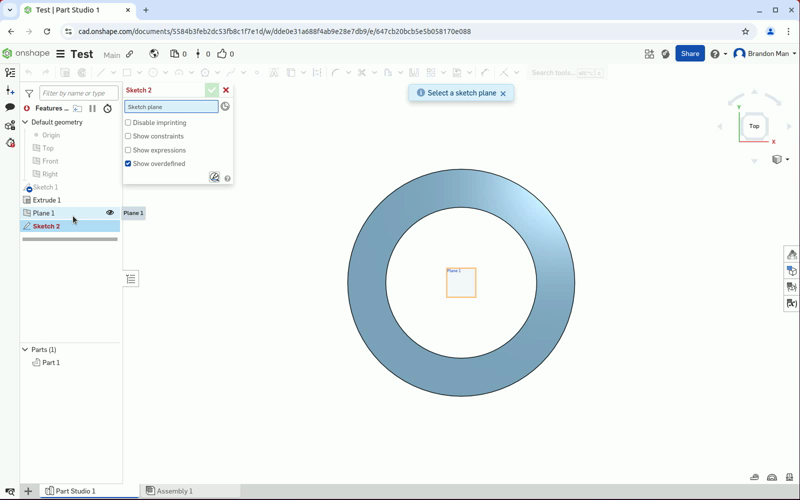
click(73, 215)
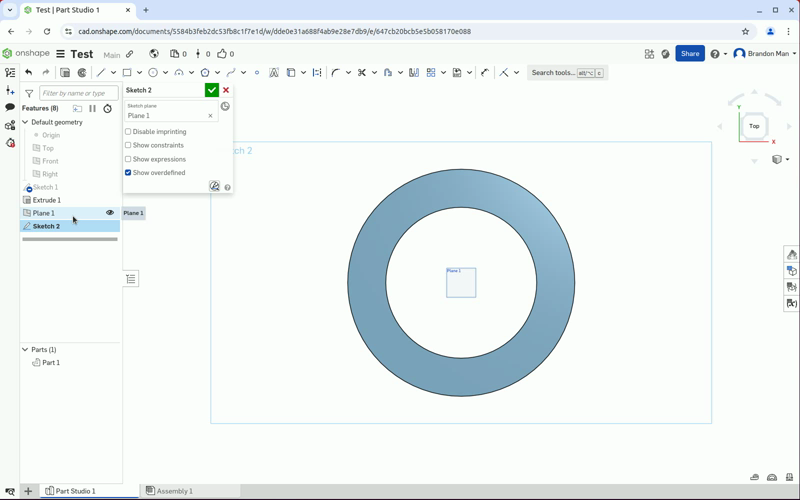
mouse_move(73, 352)
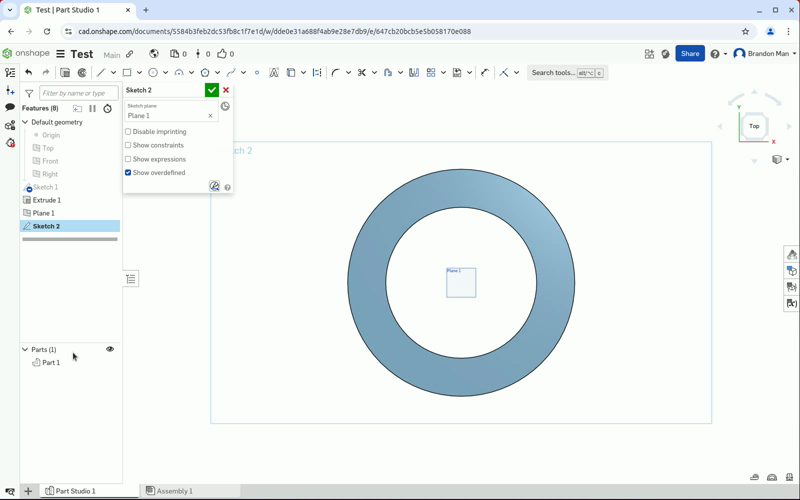
key(y)
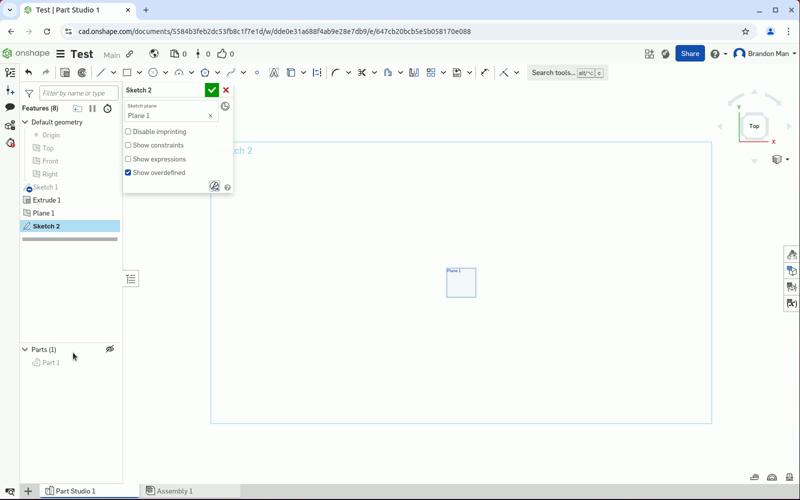
key(c)
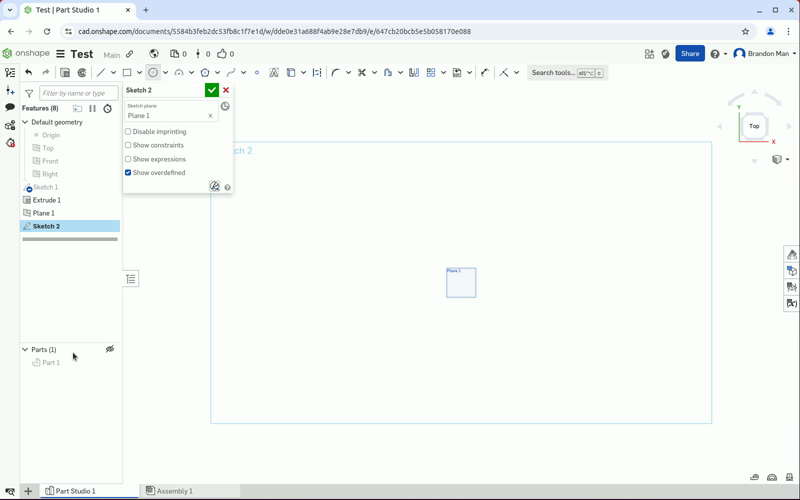
key_down(shift)
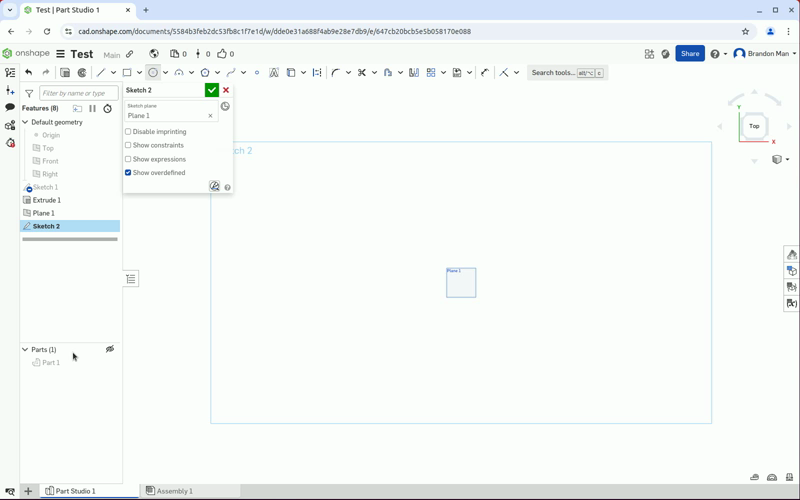
mouse_move(461, 183)
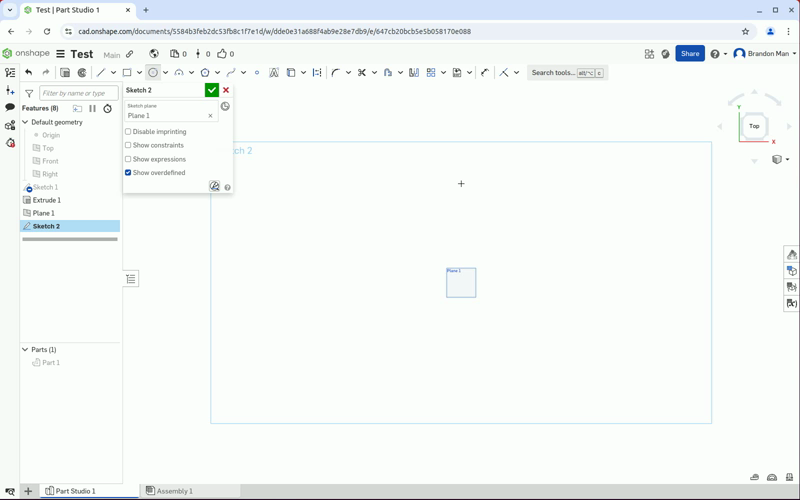
click(461, 183)
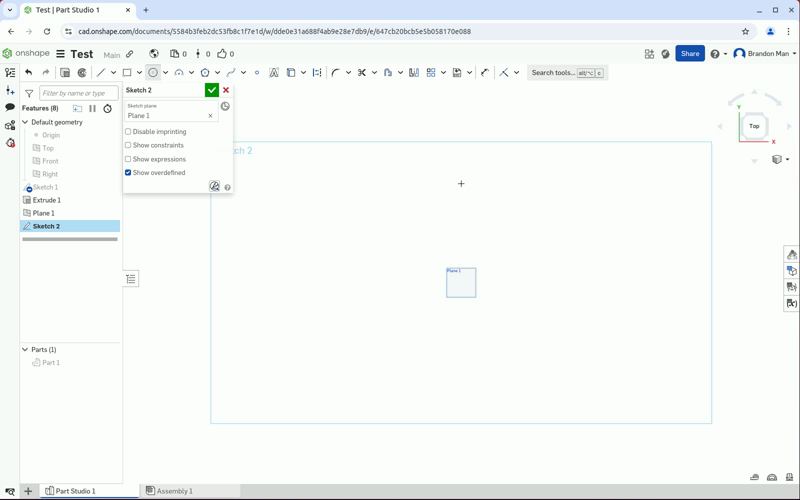
key_up(shift)
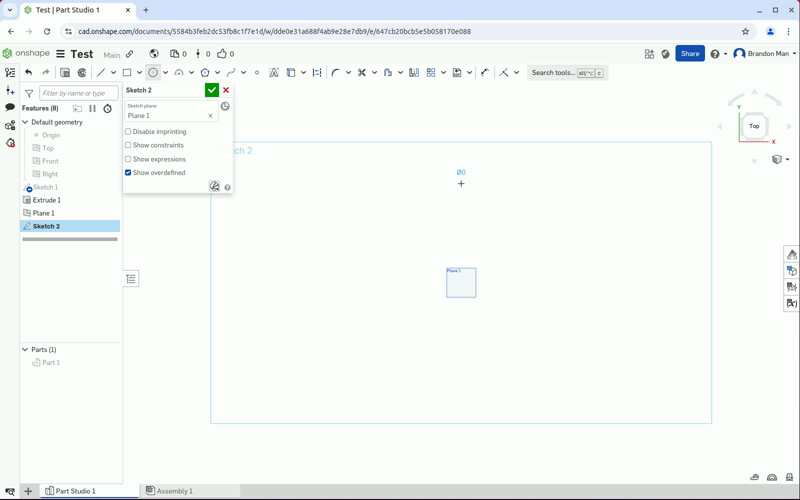
mouse_move(464, 183)
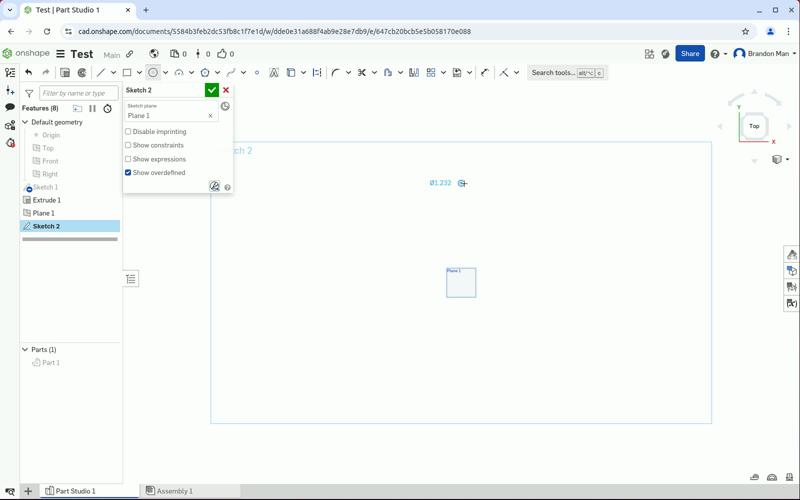
click(464, 183)
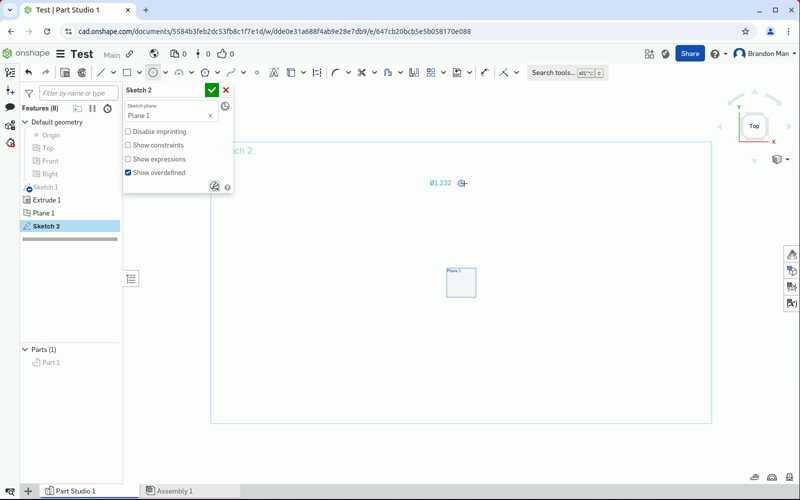
key(esc)
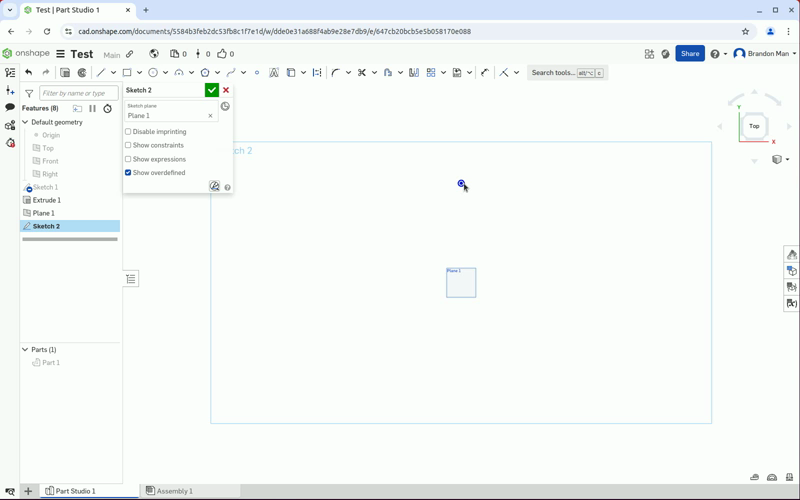
mouse_move(461, 184)
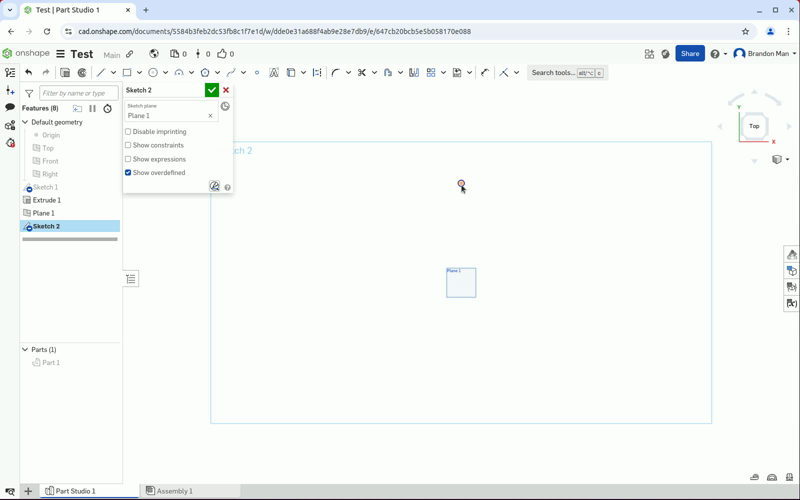
scroll(6)
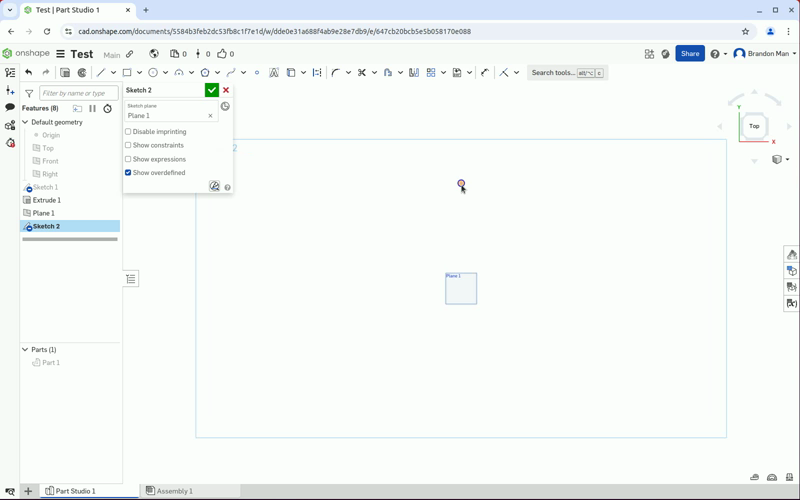
scroll(6)
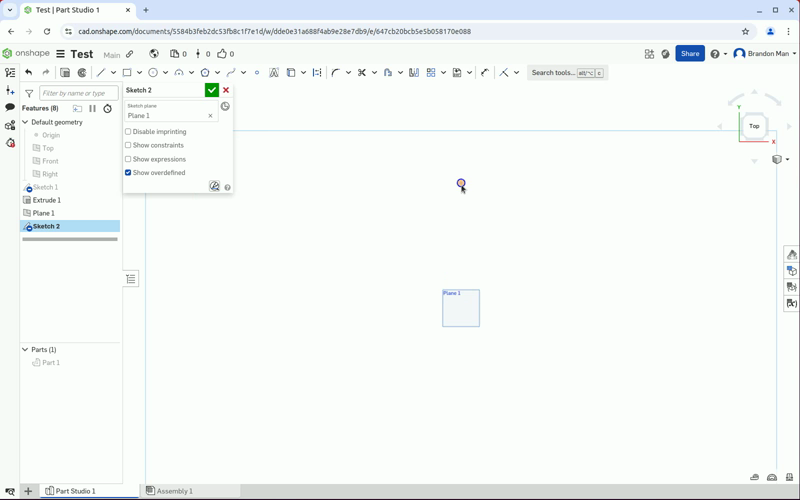
scroll(6)
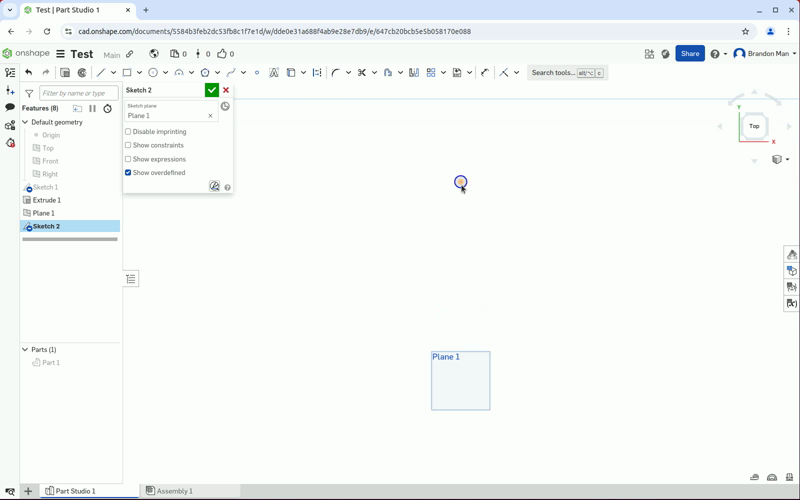
scroll(6)
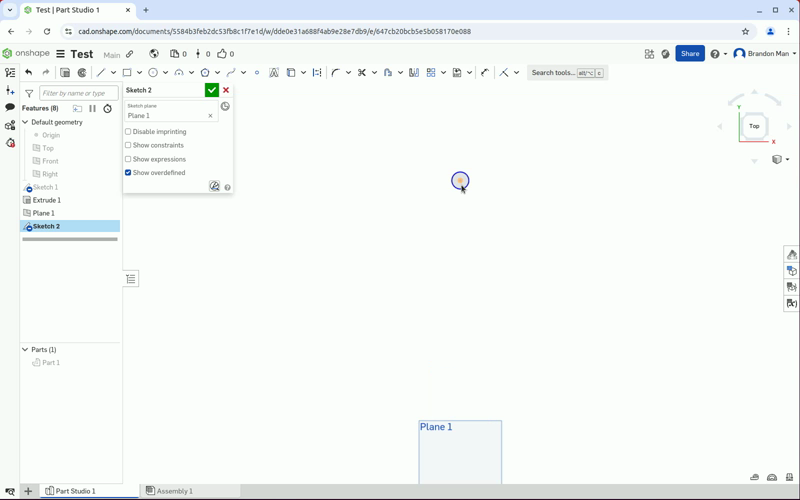
scroll(6)
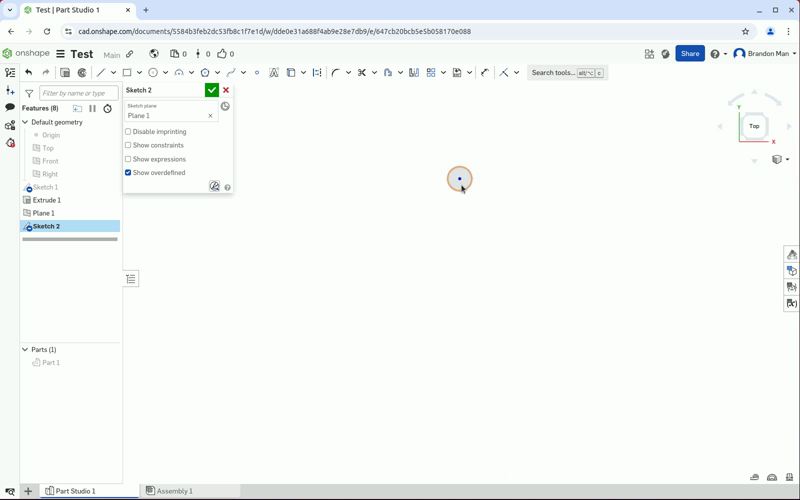
scroll(6)
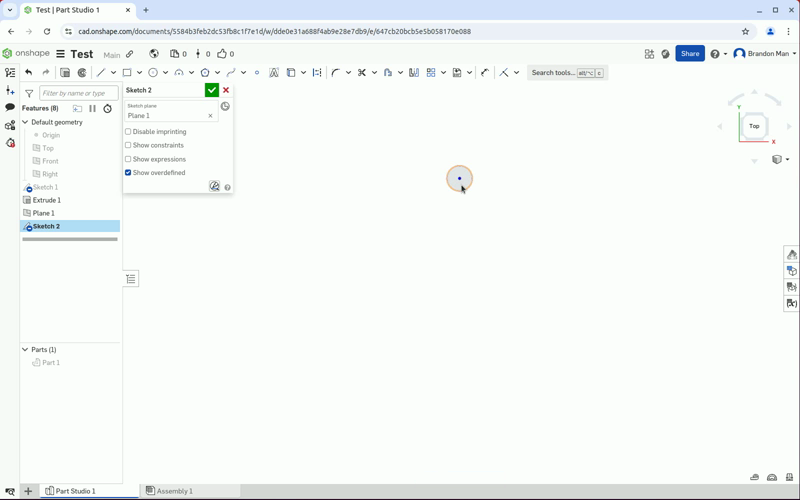
scroll(6)
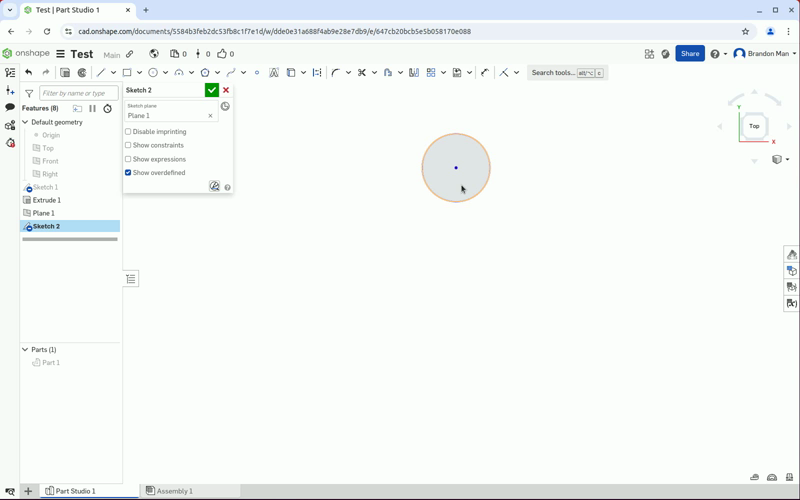
click(461, 184)
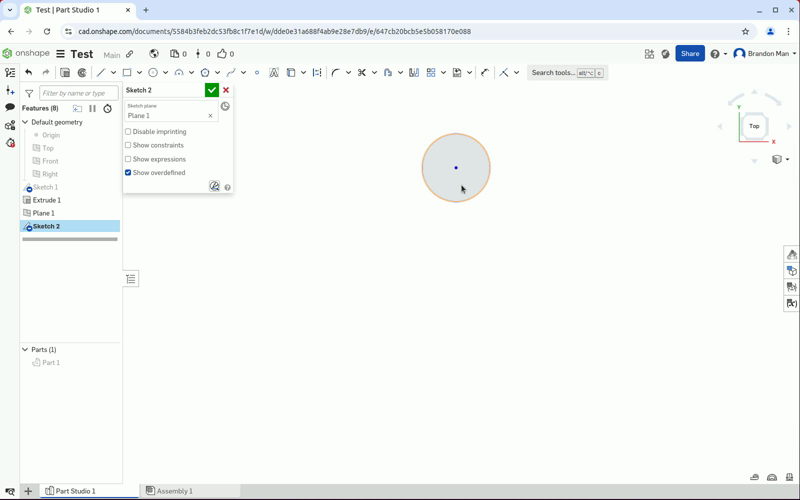
scroll(-6)
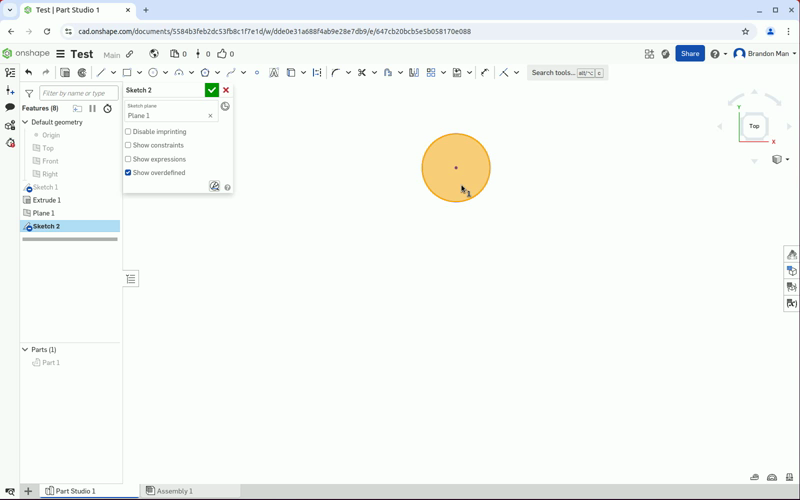
scroll(-6)
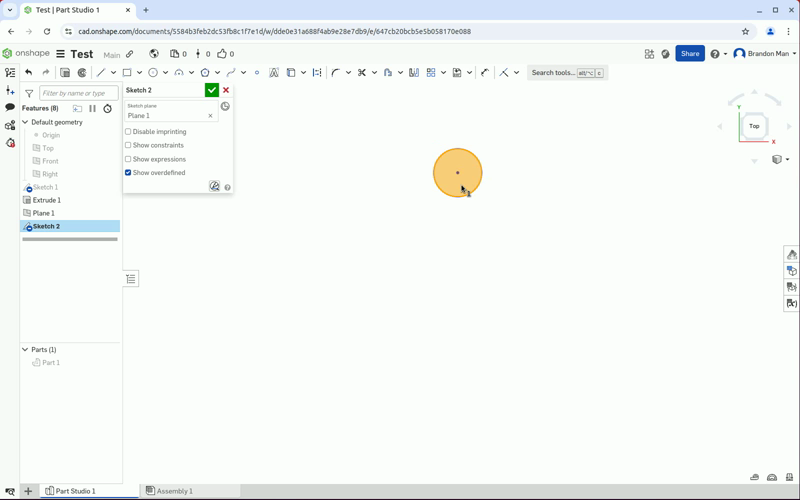
scroll(-6)
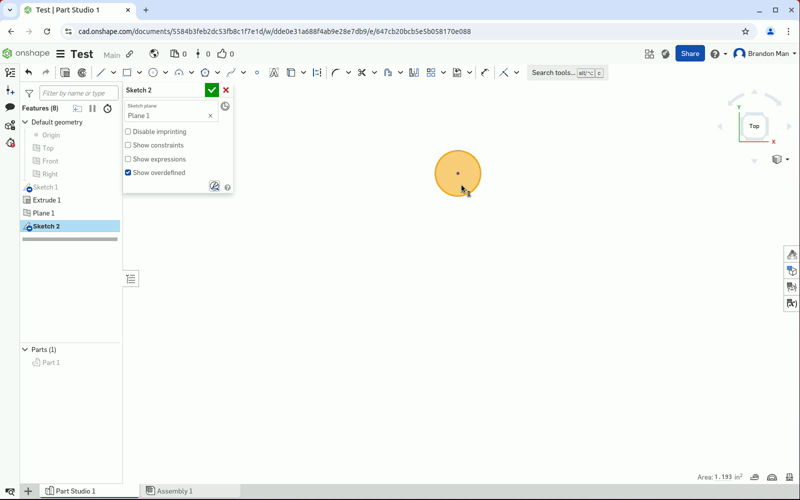
scroll(-6)
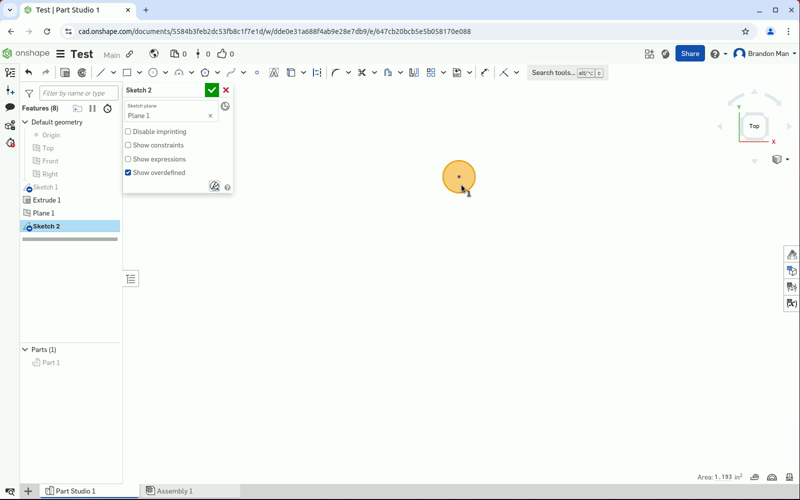
scroll(-6)
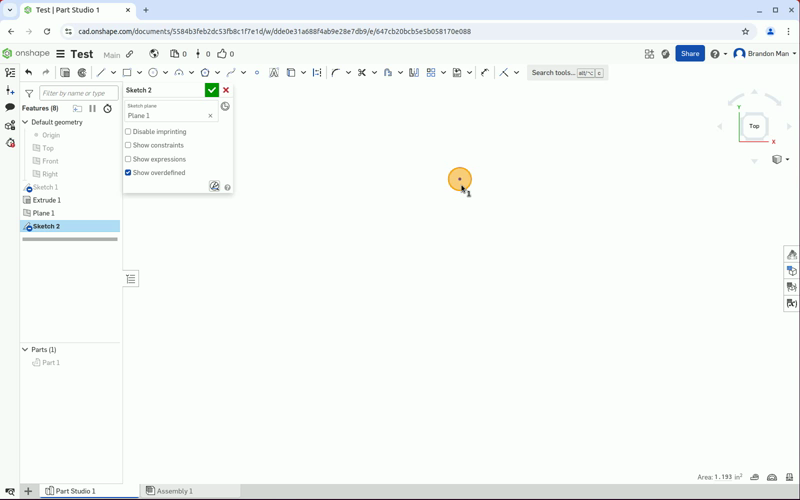
scroll(-6)
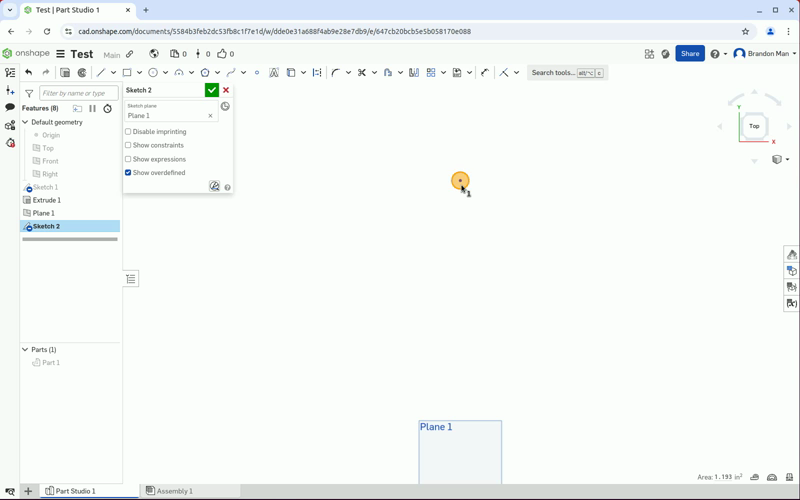
scroll(-6)
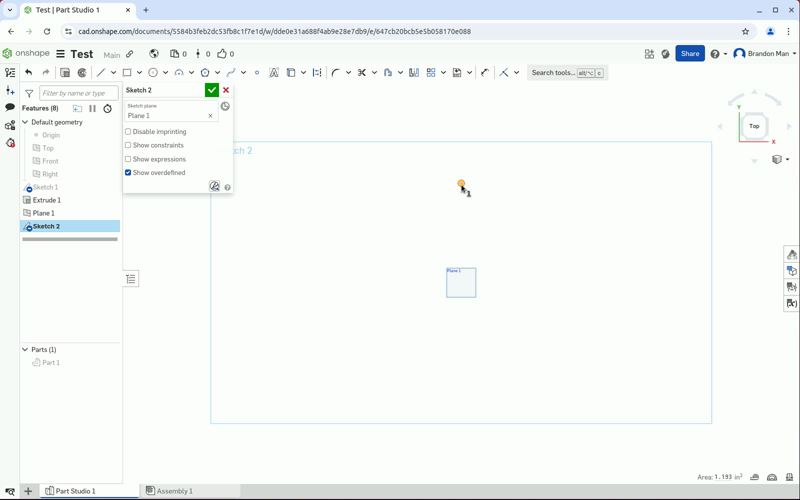
mouse_move(73, 352)
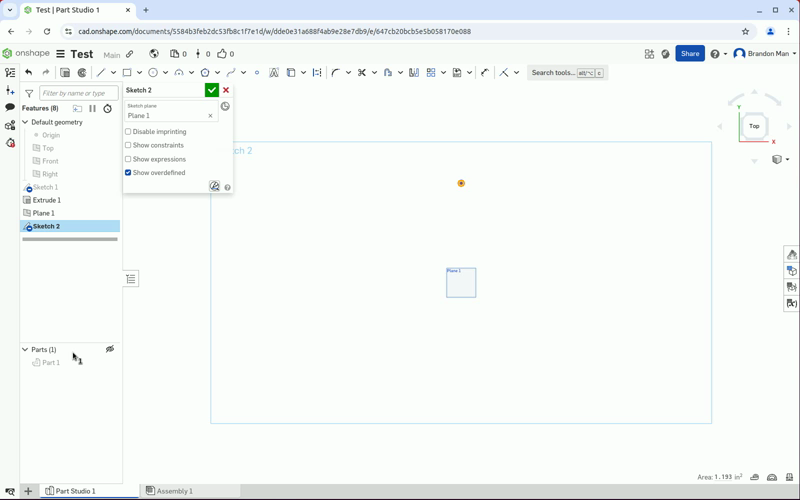
key(shift+y)
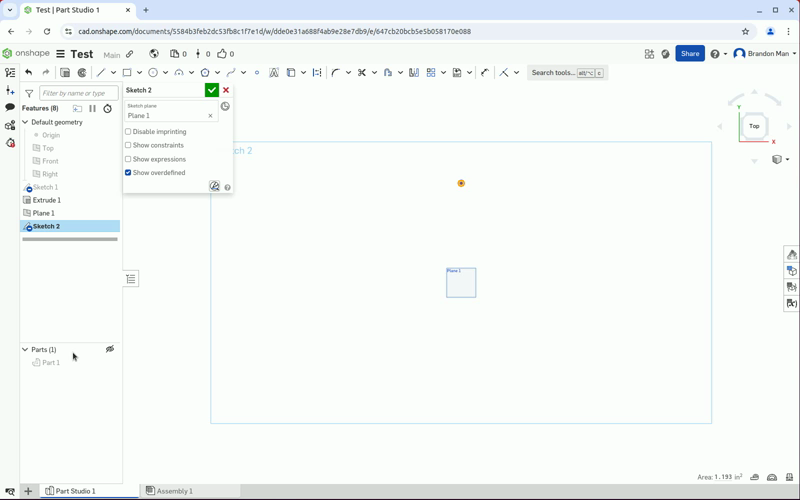
key(shift+e)
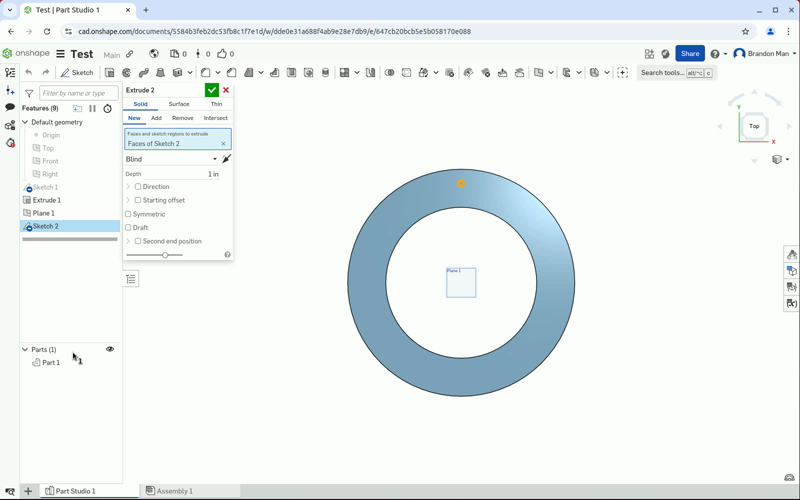
mouse_move(143, 106)
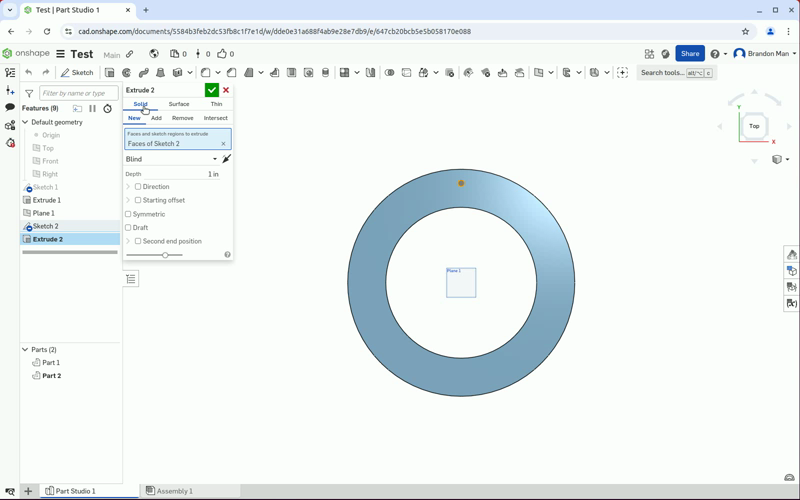
click(143, 106)
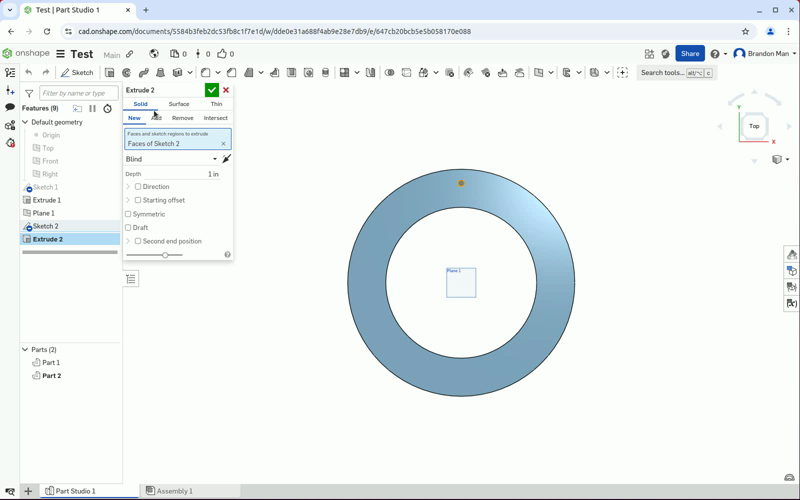
mouse_move(186, 120)
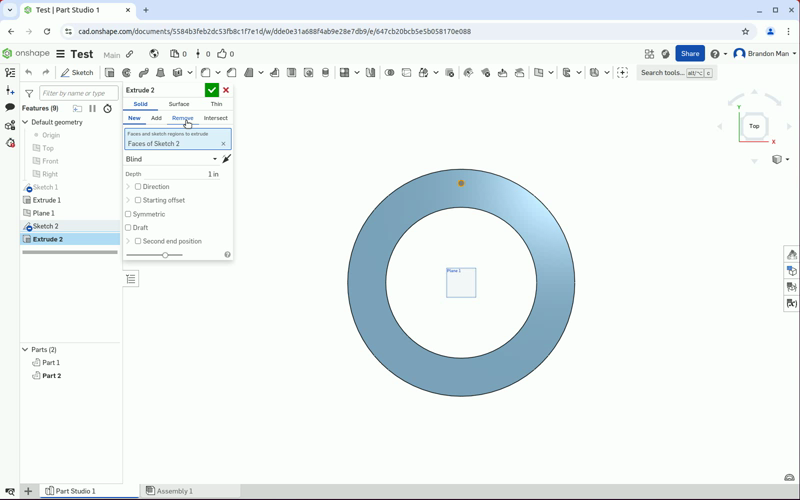
click(186, 120)
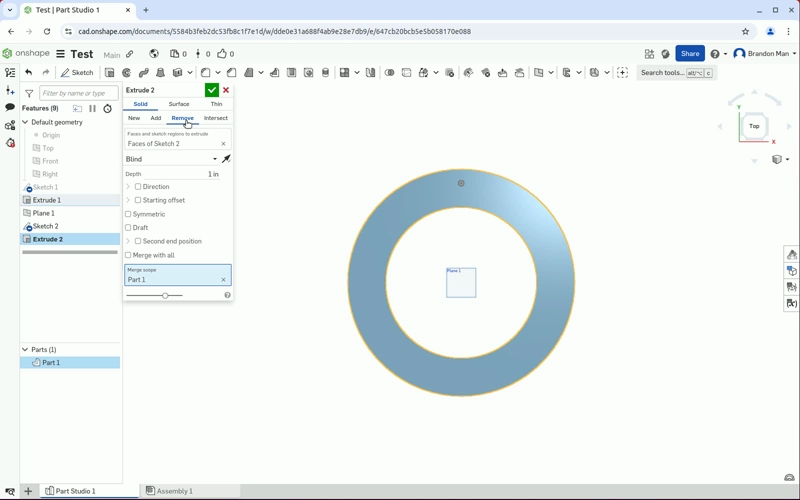
key(tab, 4)
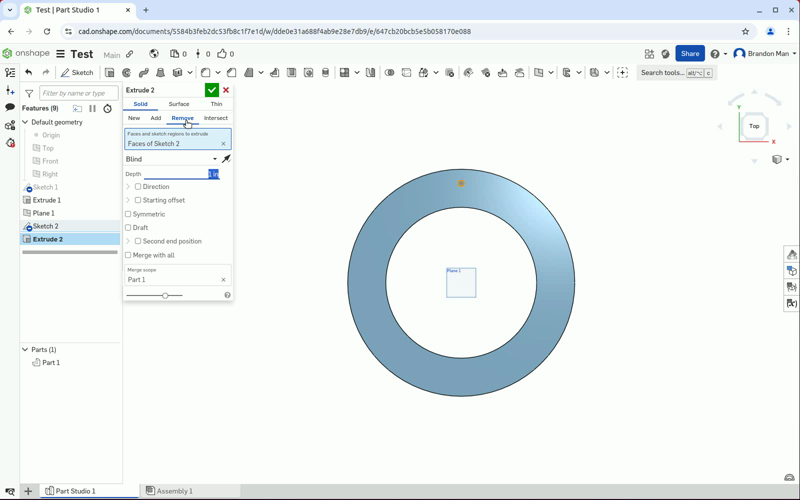
text(0.241)
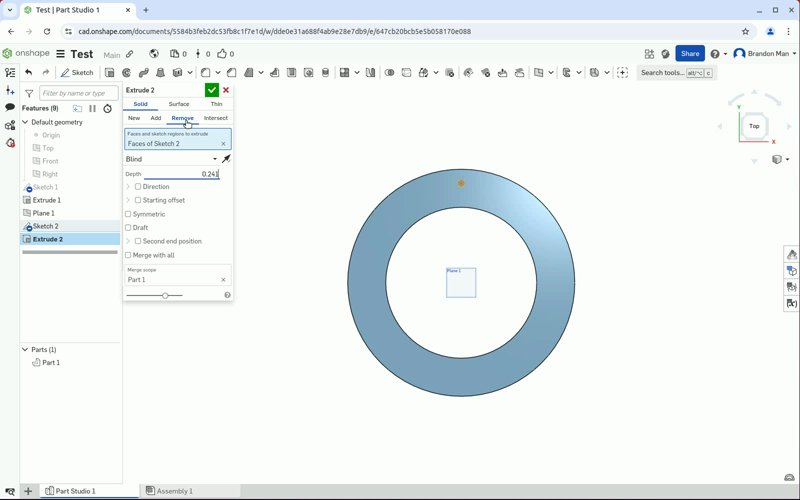
key(tab, 6)
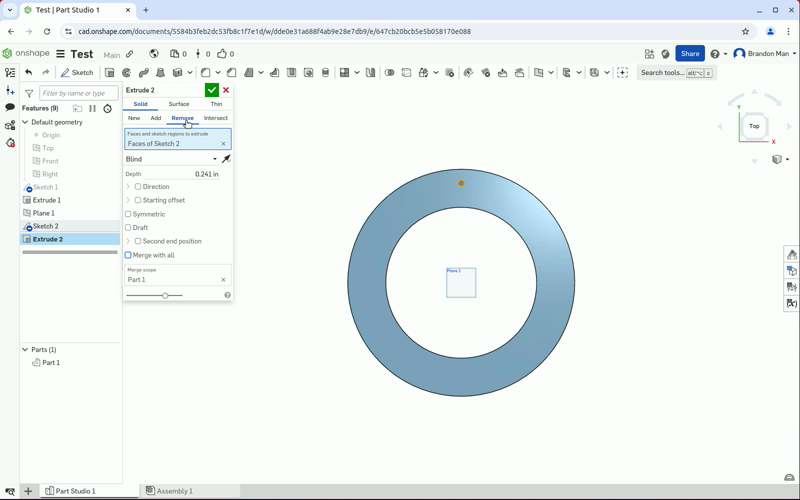
key(space)
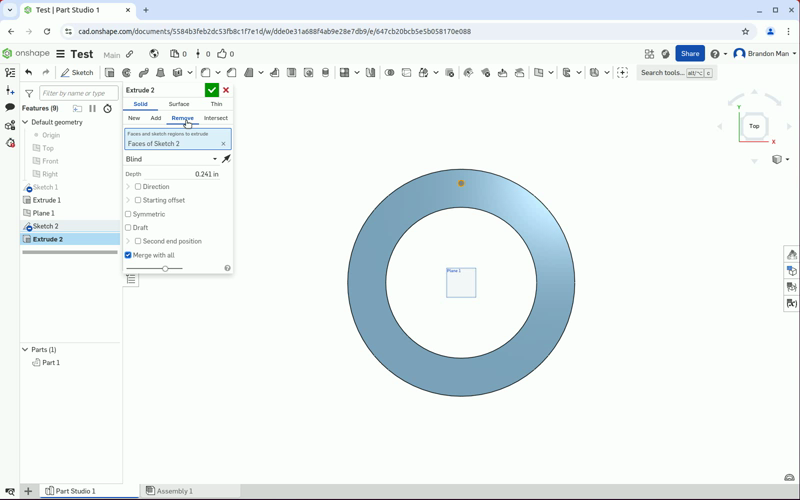
key(enter)
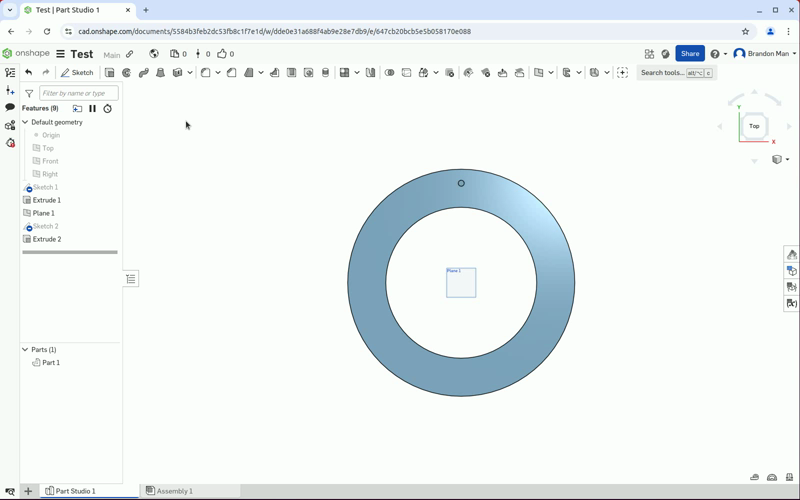
key(shift+h)
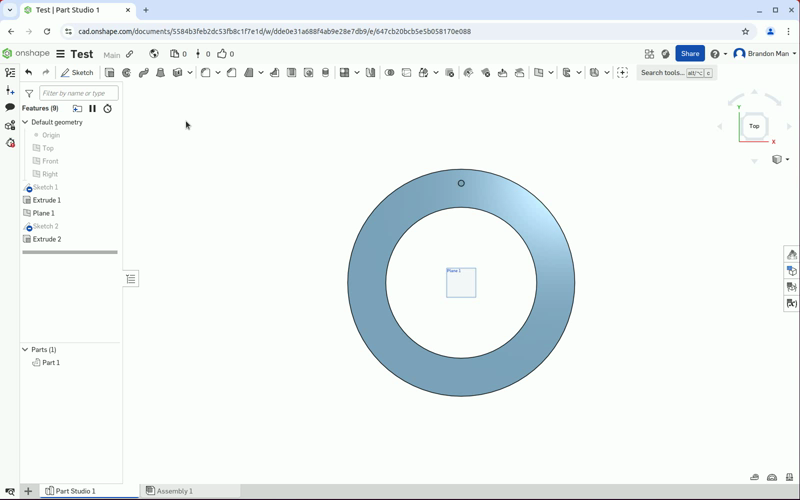
key(shift+h)
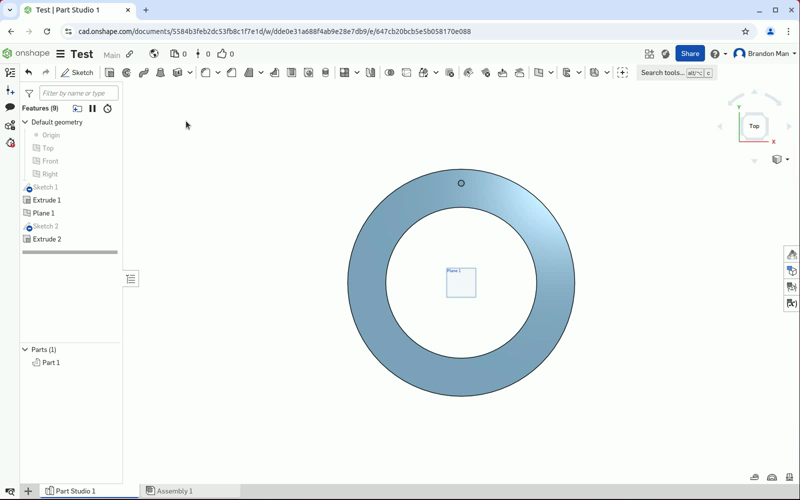
mouse_move(73, 189)
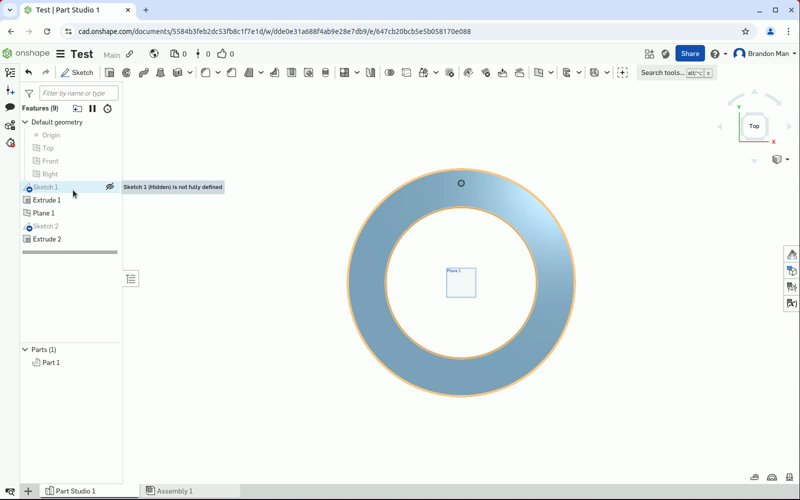
click(73, 189)
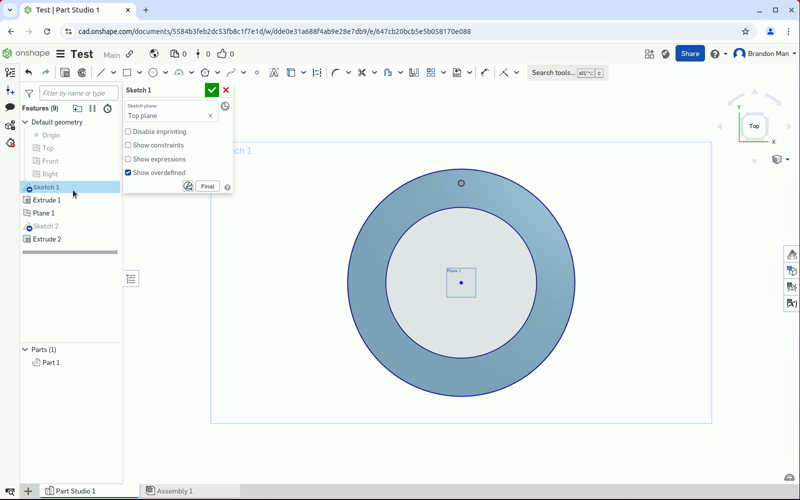
mouse_move(229, 92)
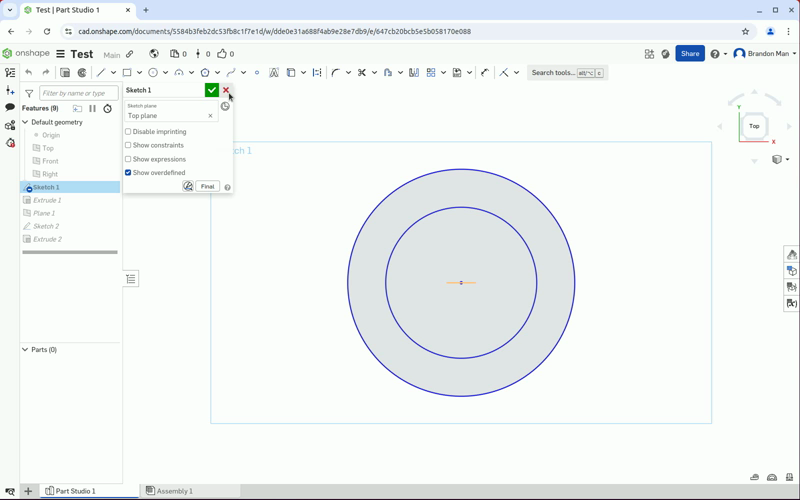
click(229, 92)
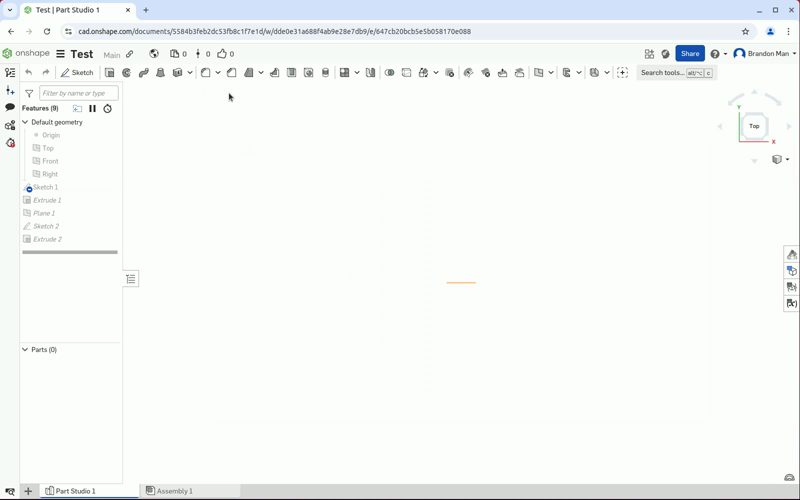
key(shift+s)
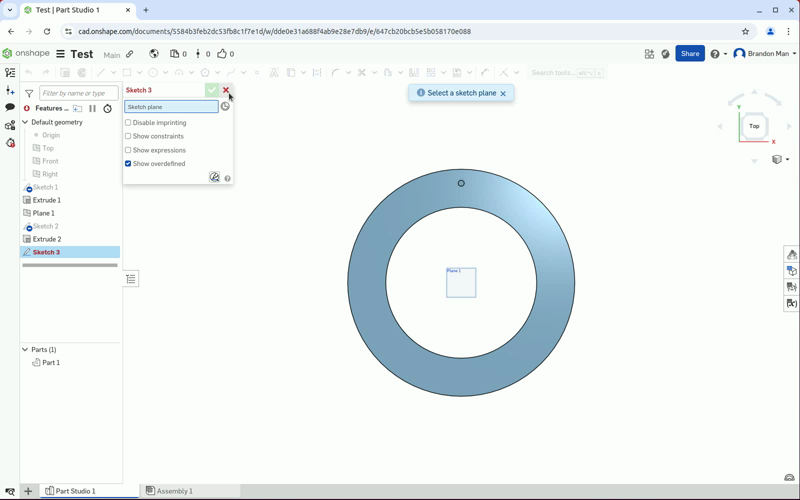
mouse_move(73, 215)
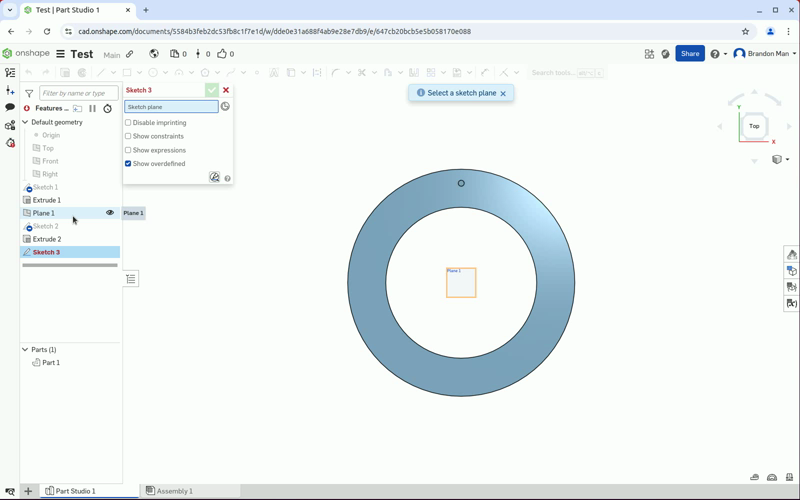
click(73, 215)
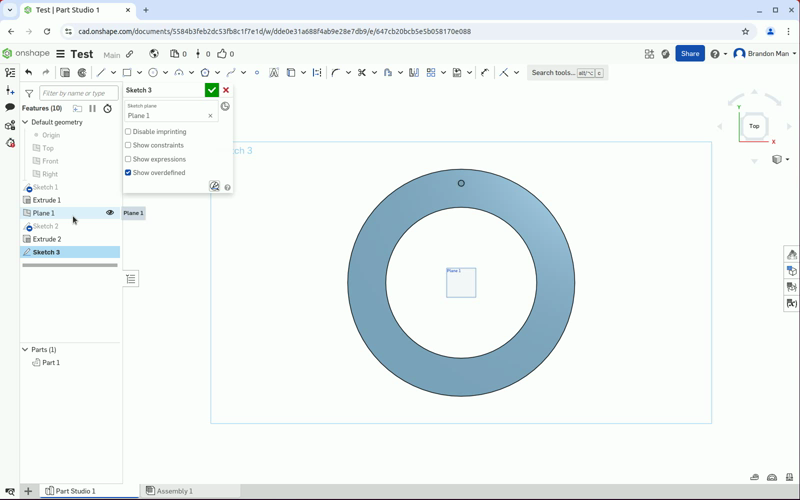
mouse_move(73, 352)
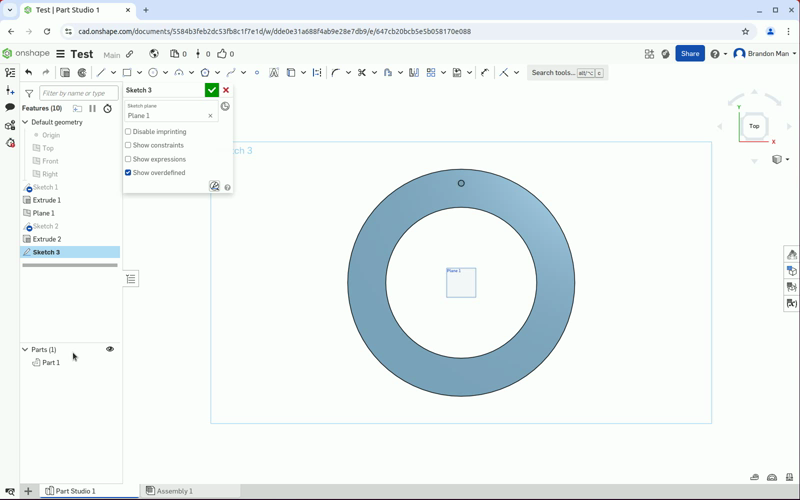
key(y)
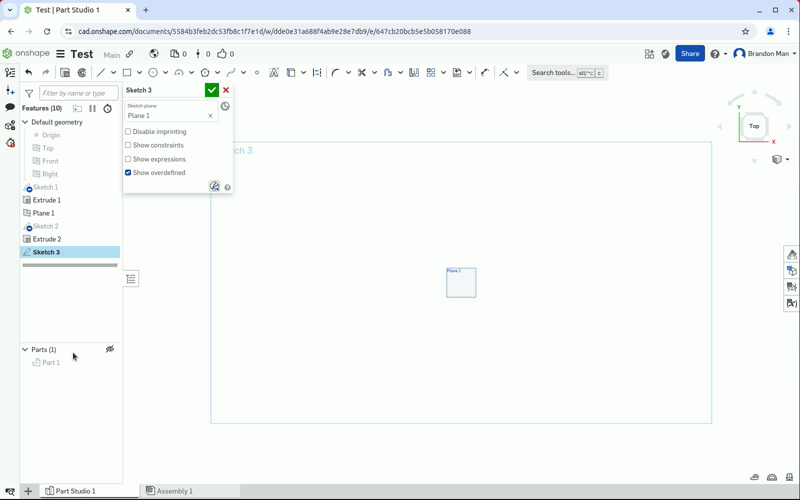
key(c)
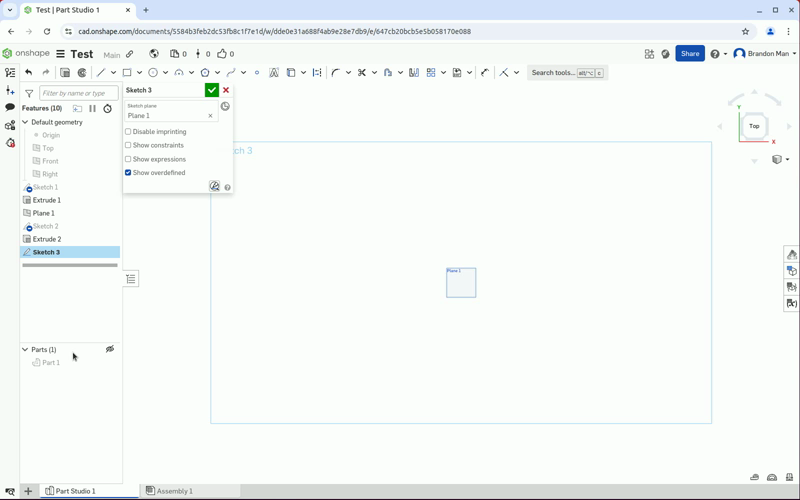
key_down(shift)
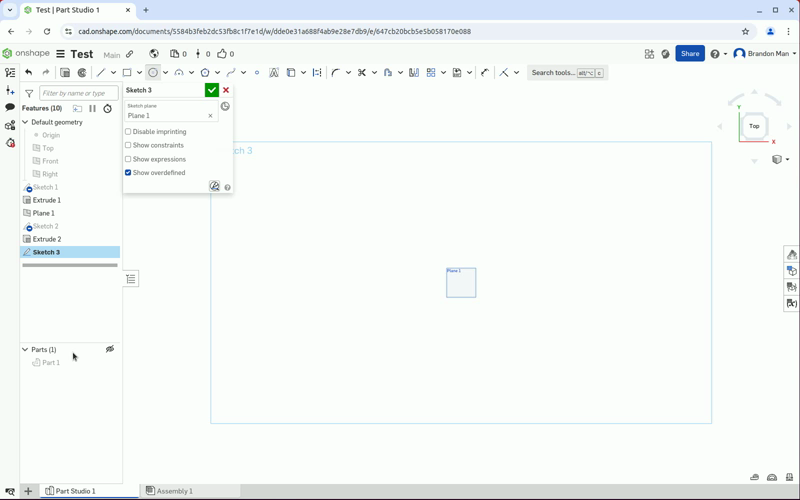
mouse_move(374, 333)
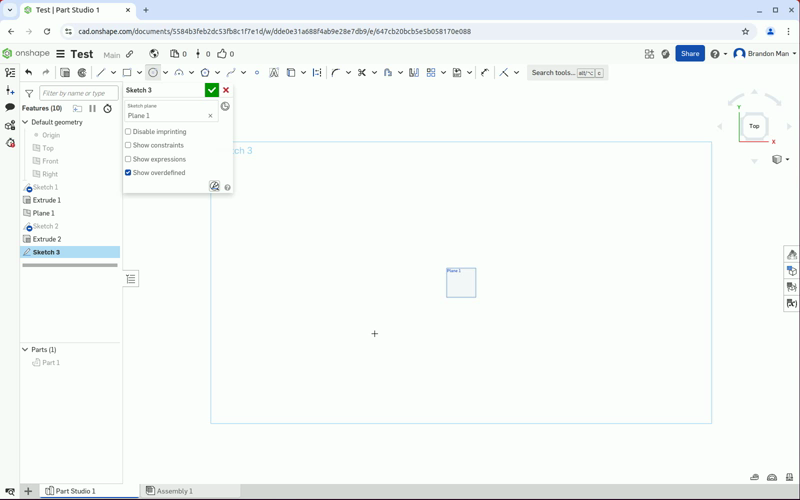
click(374, 333)
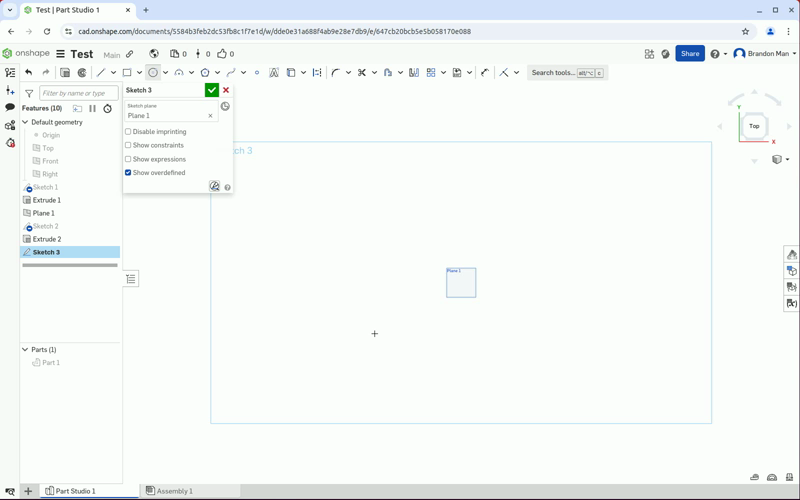
key_up(shift)
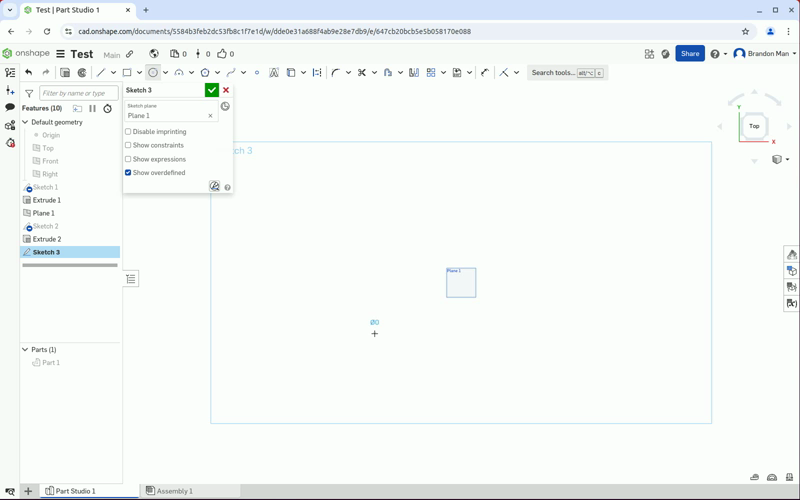
mouse_move(377, 333)
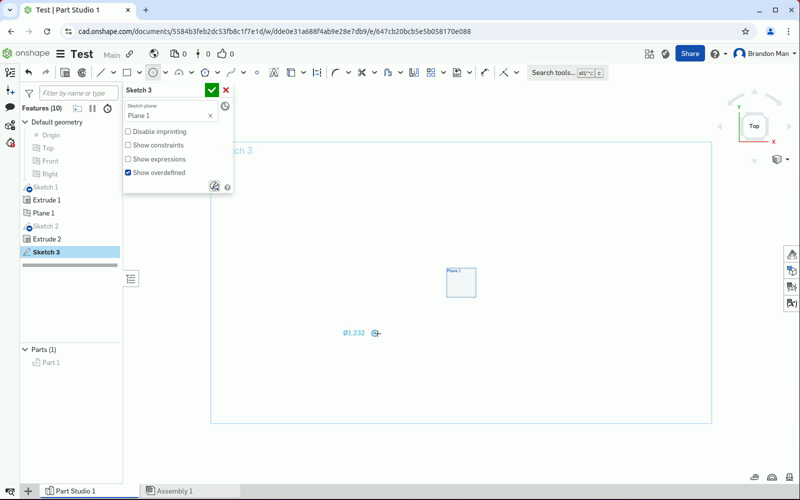
click(377, 333)
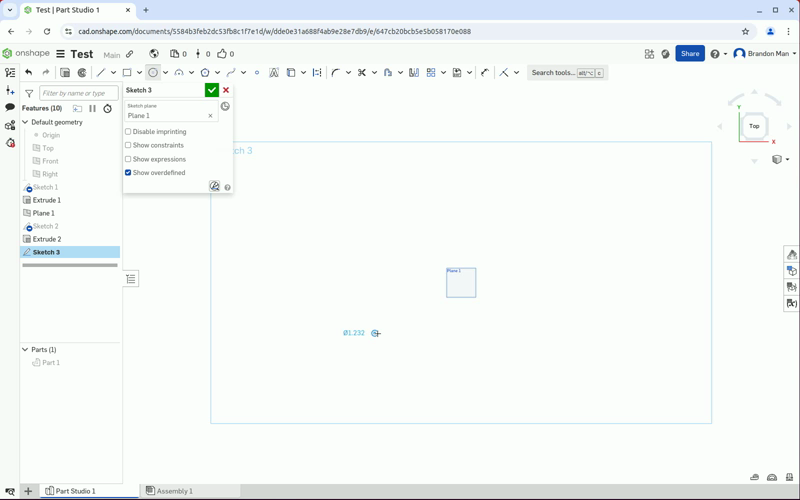
key(esc)
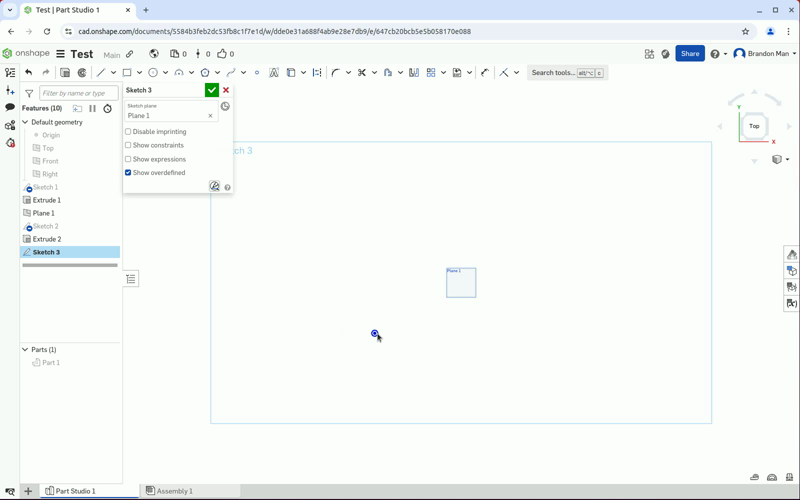
mouse_move(371, 333)
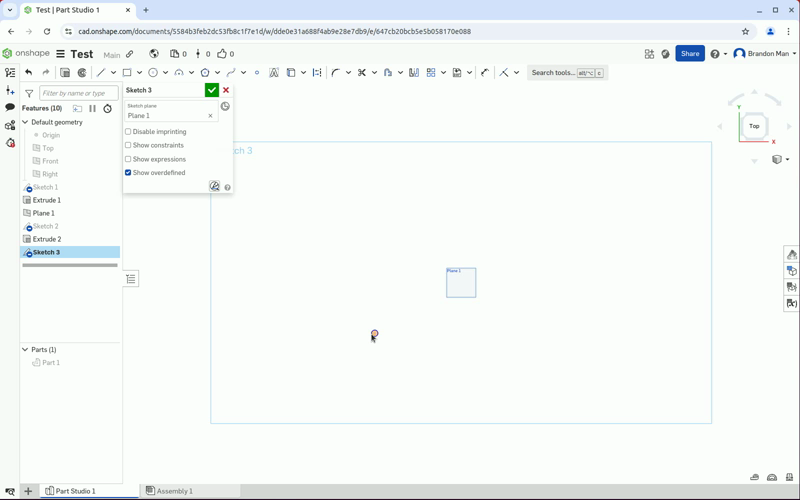
scroll(6)
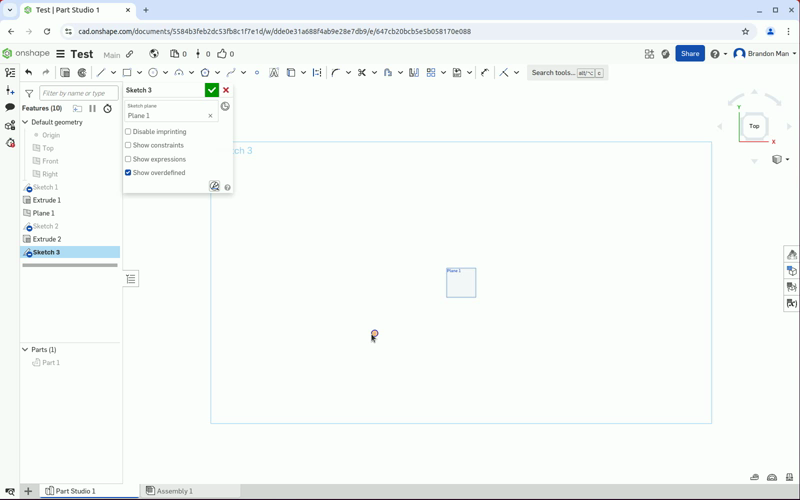
scroll(6)
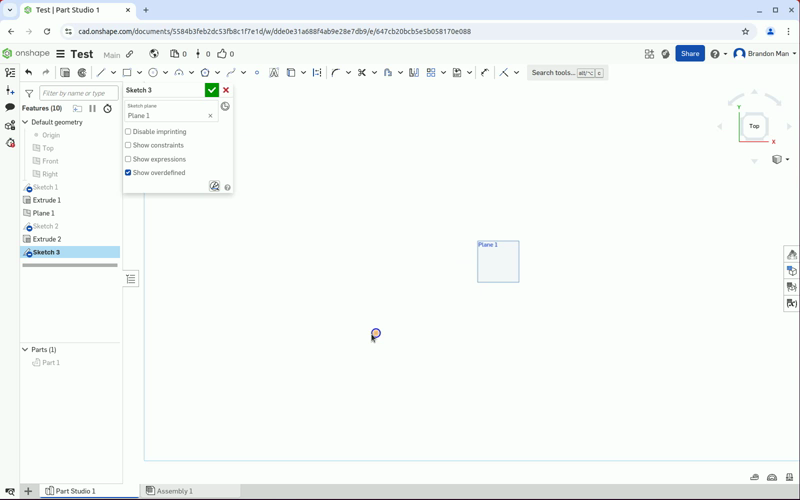
scroll(6)
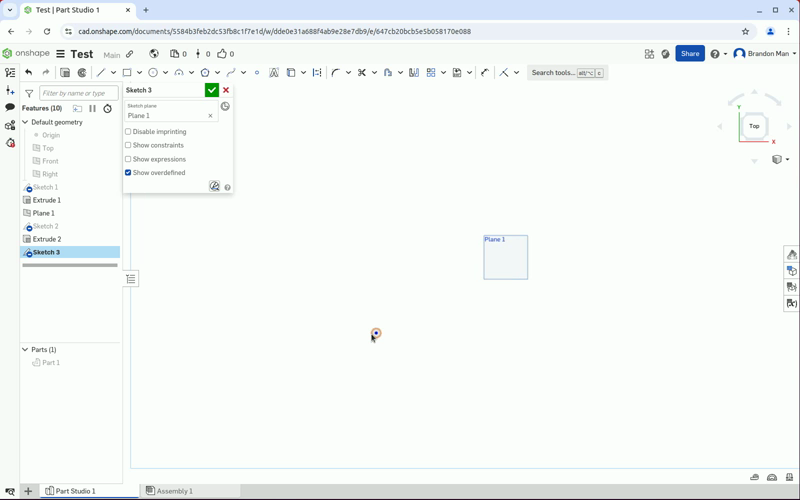
scroll(6)
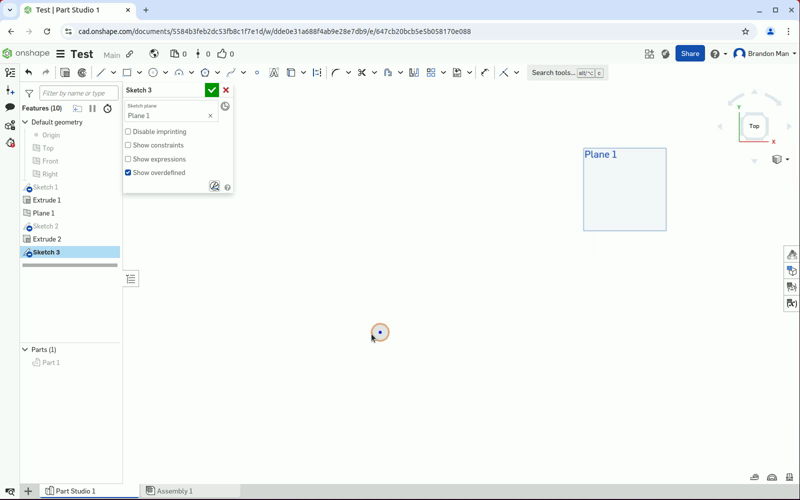
scroll(6)
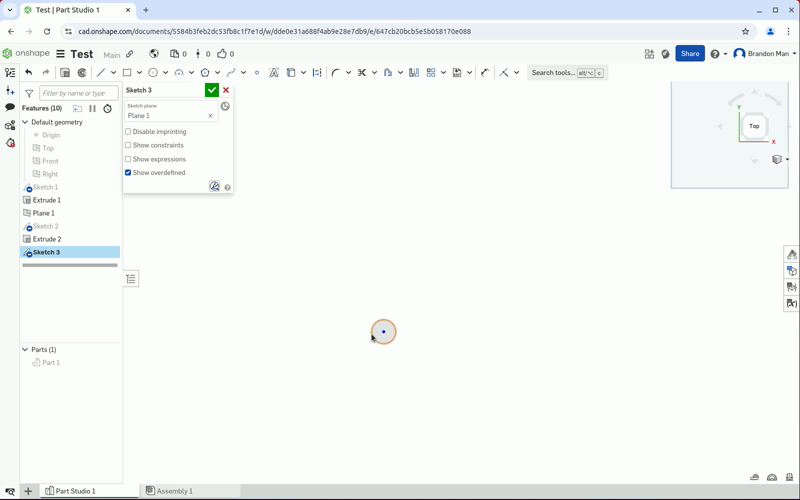
scroll(6)
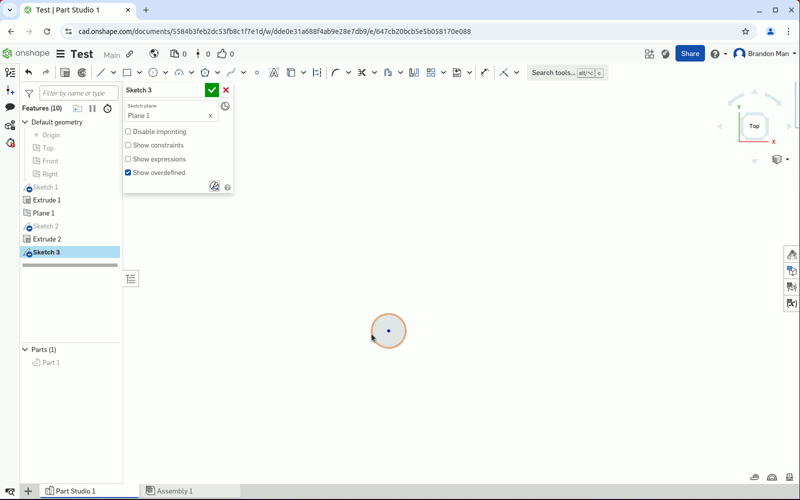
scroll(6)
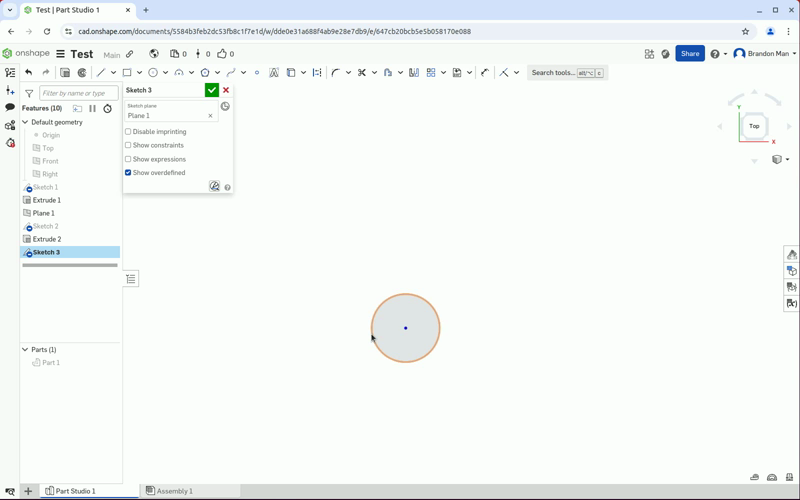
click(371, 333)
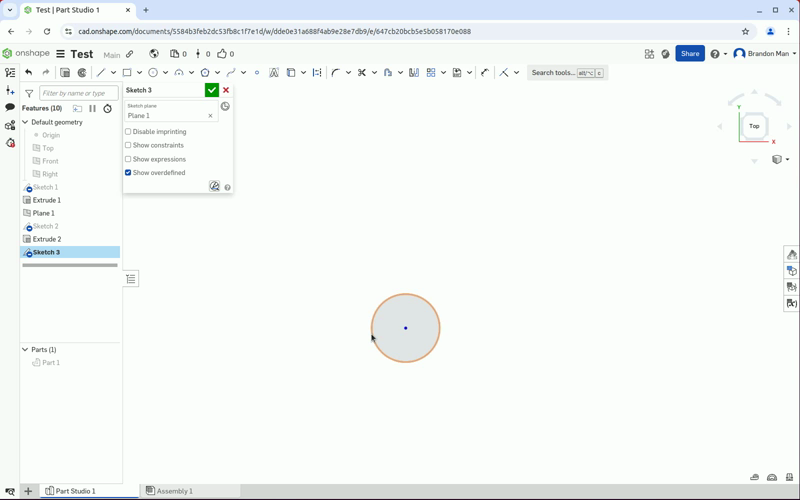
scroll(-6)
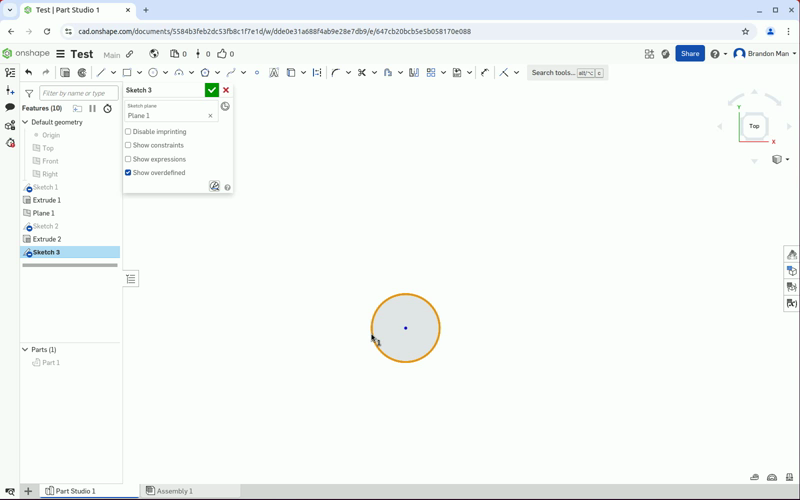
scroll(-6)
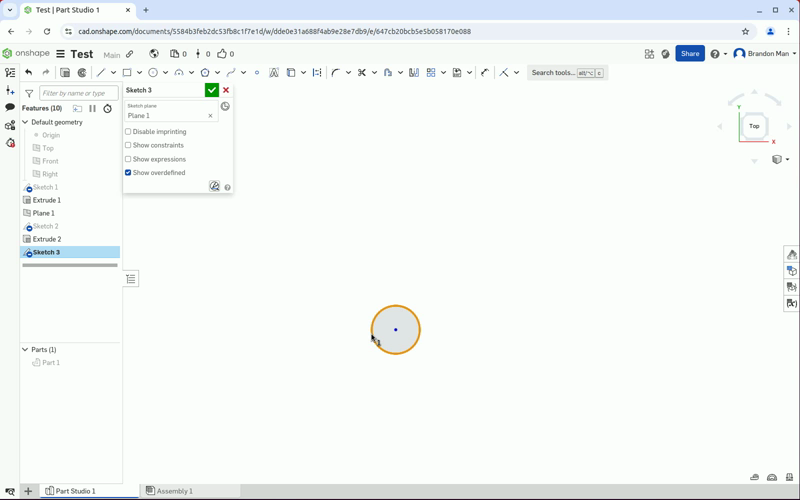
scroll(-6)
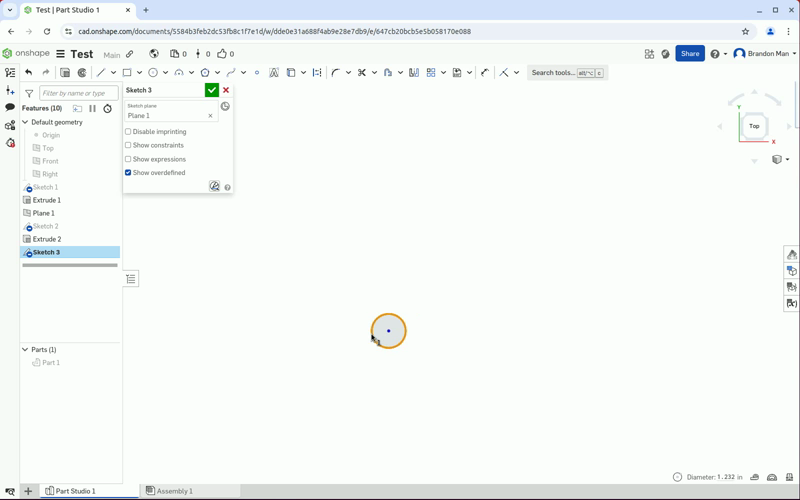
scroll(-6)
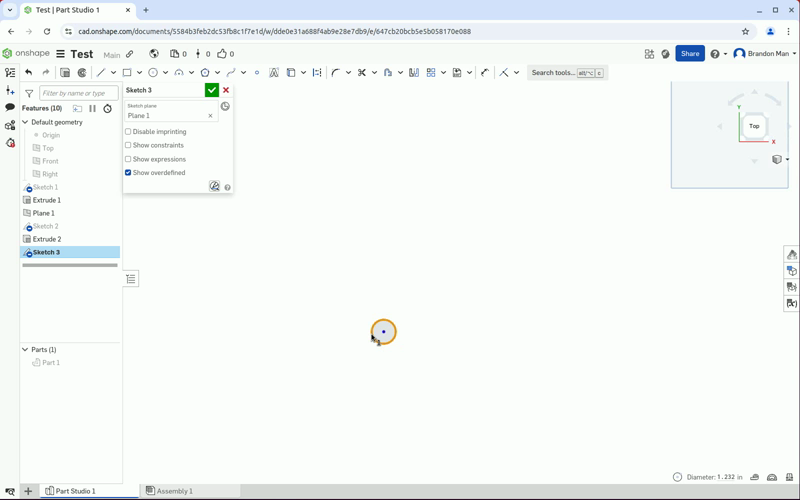
scroll(-6)
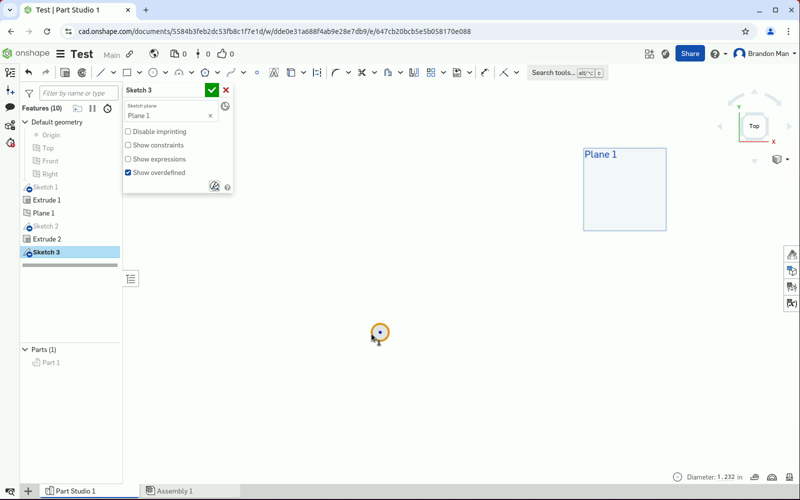
scroll(-6)
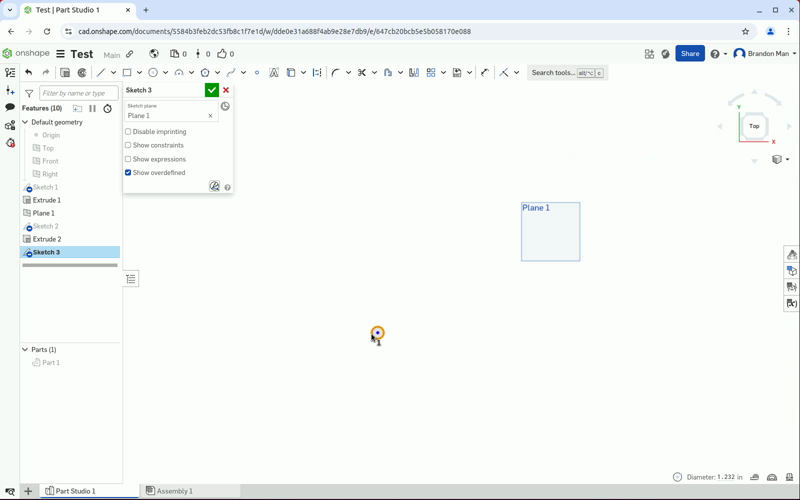
scroll(-6)
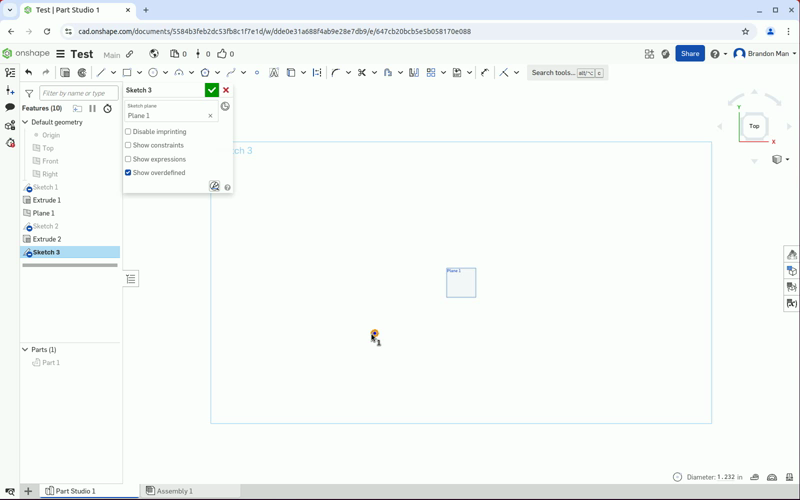
mouse_move(73, 352)
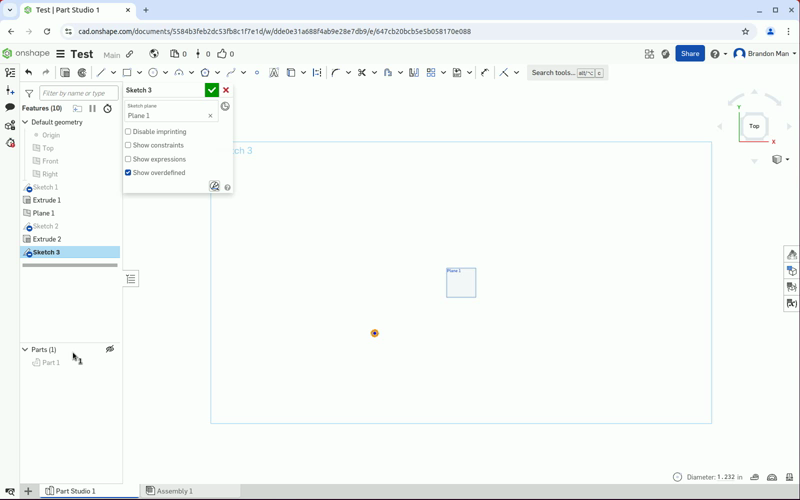
key(shift+y)
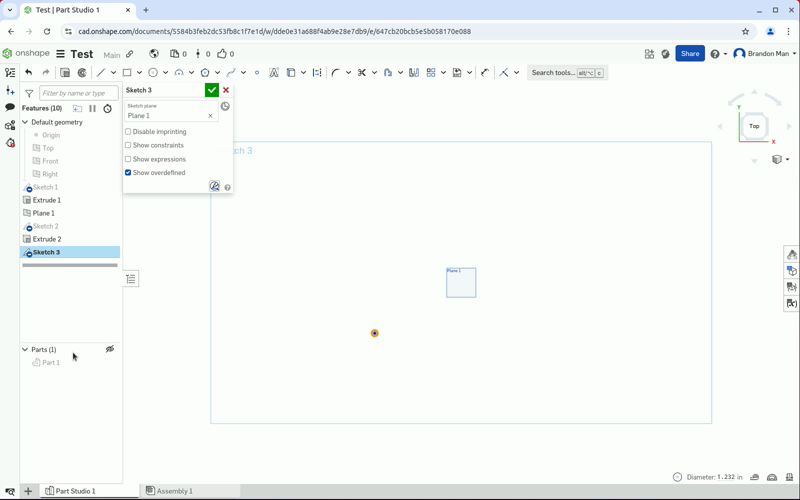
key(shift+e)
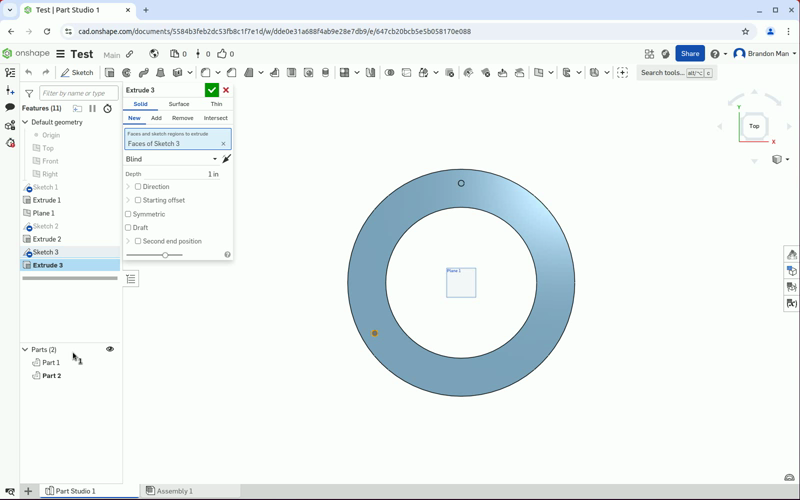
mouse_move(143, 106)
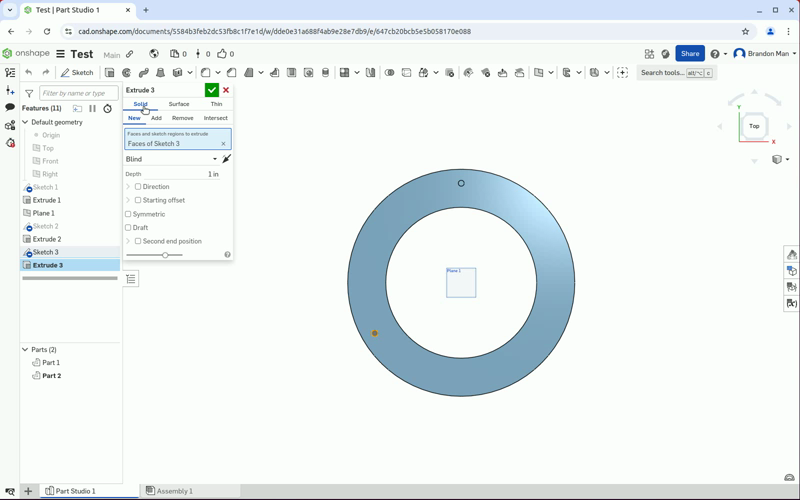
click(143, 106)
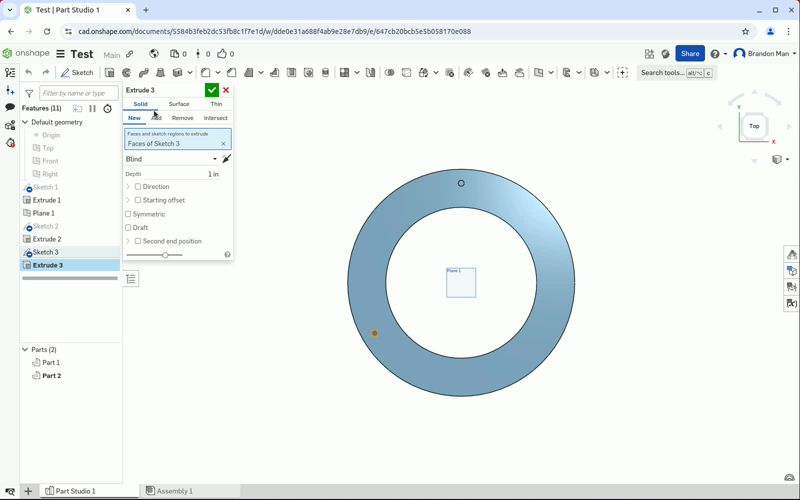
mouse_move(186, 120)
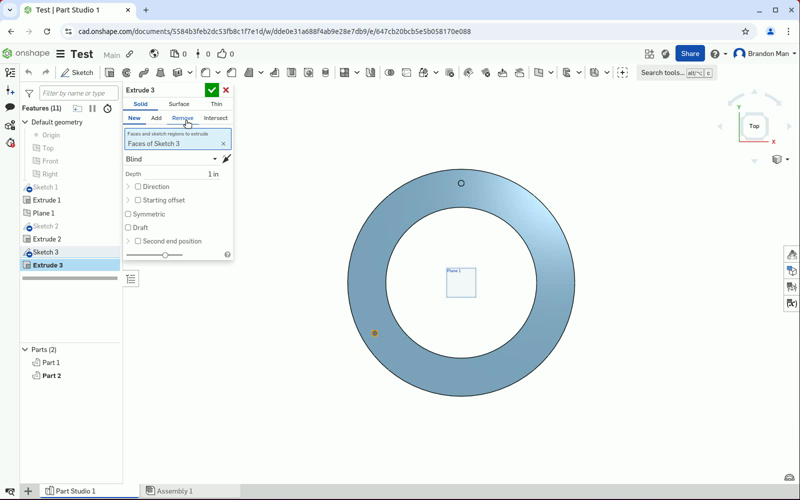
click(186, 120)
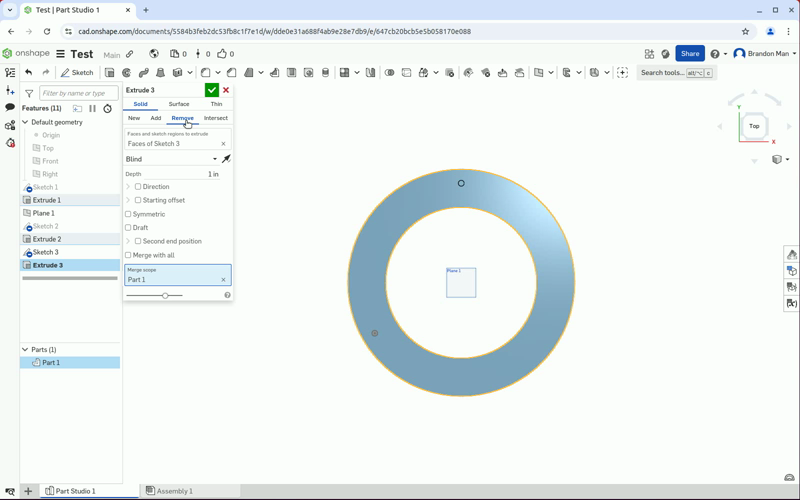
key(tab, 4)
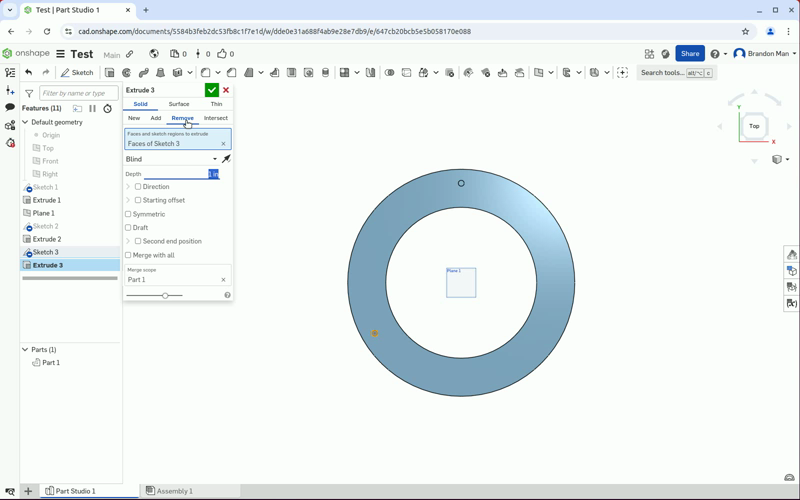
text(0.241)
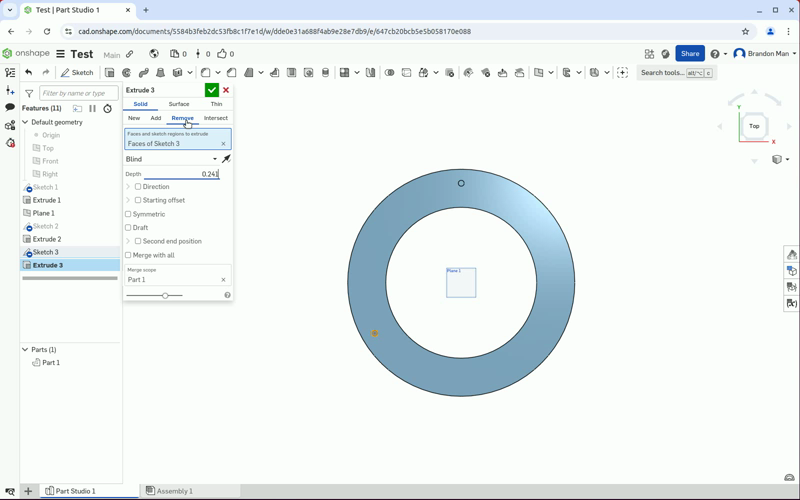
key(tab, 6)
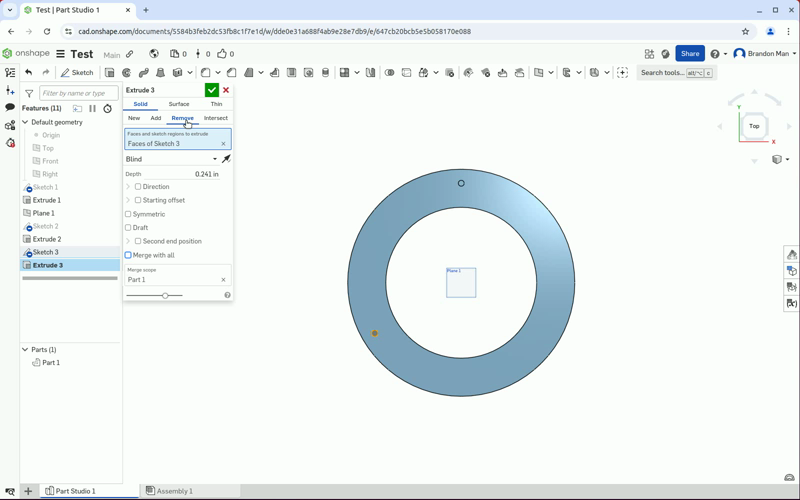
key(space)
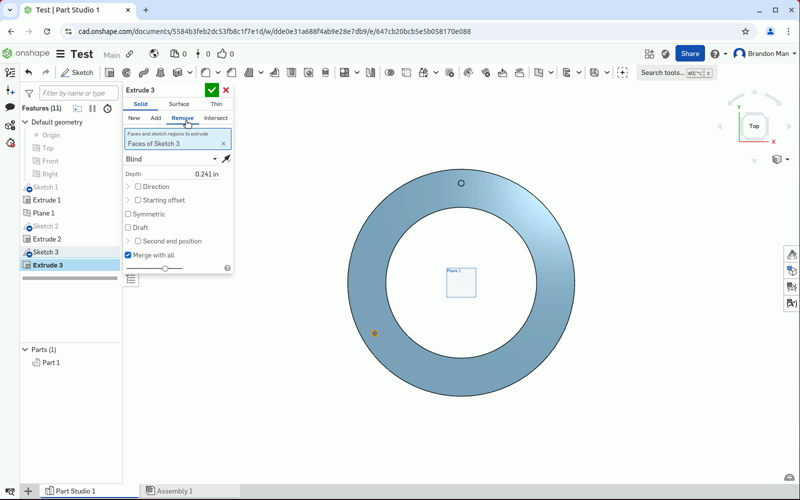
key(enter)
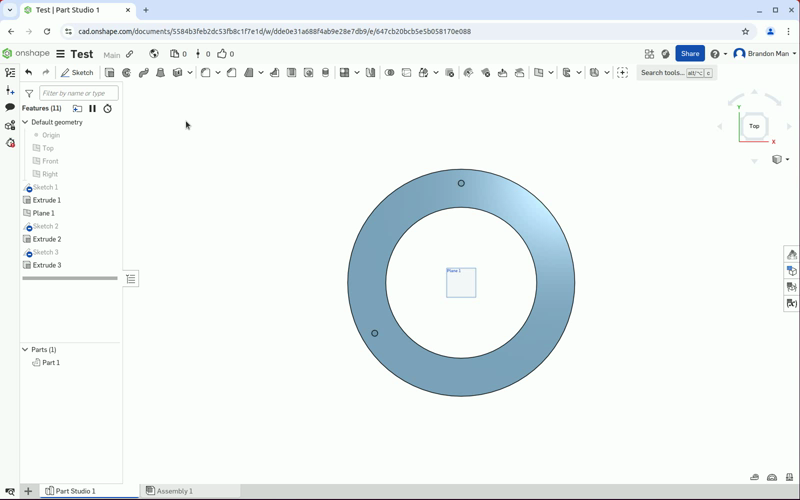
key(shift+h)
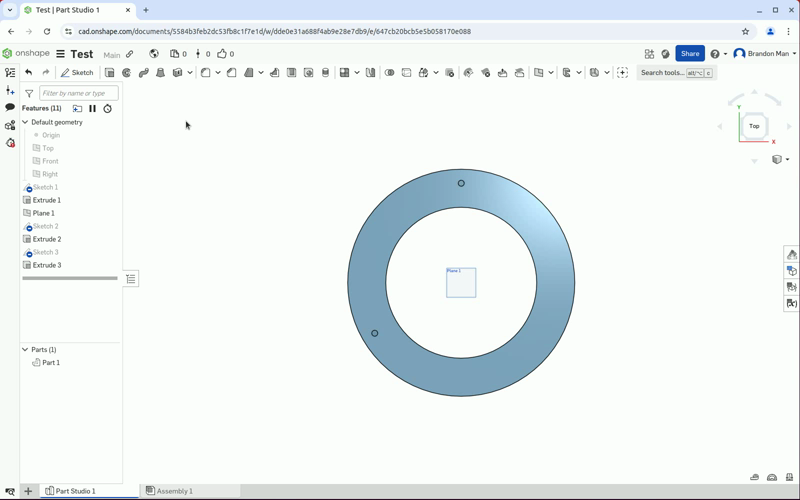
key(shift+h)
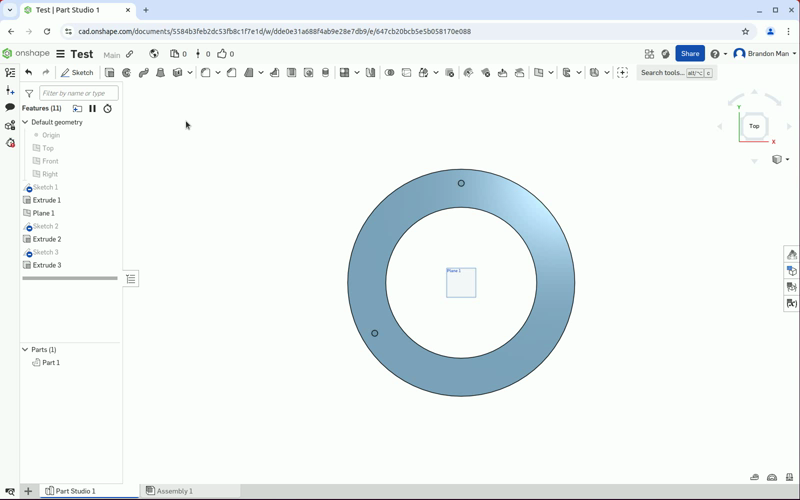
mouse_move(73, 189)
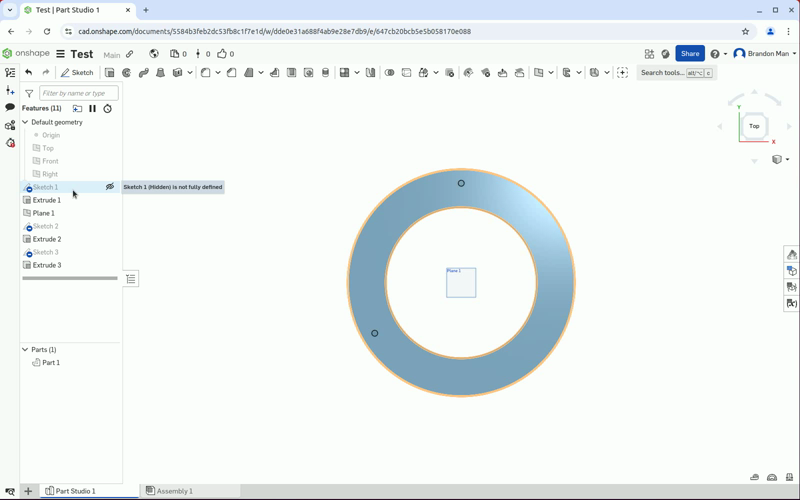
click(73, 189)
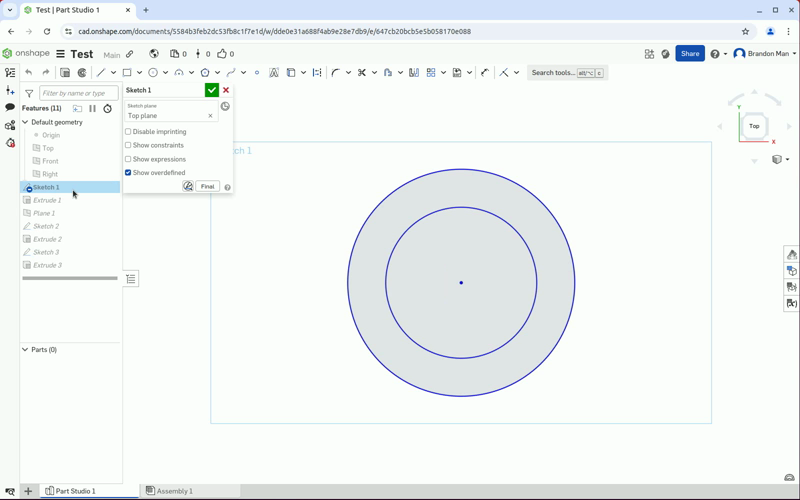
mouse_move(229, 92)
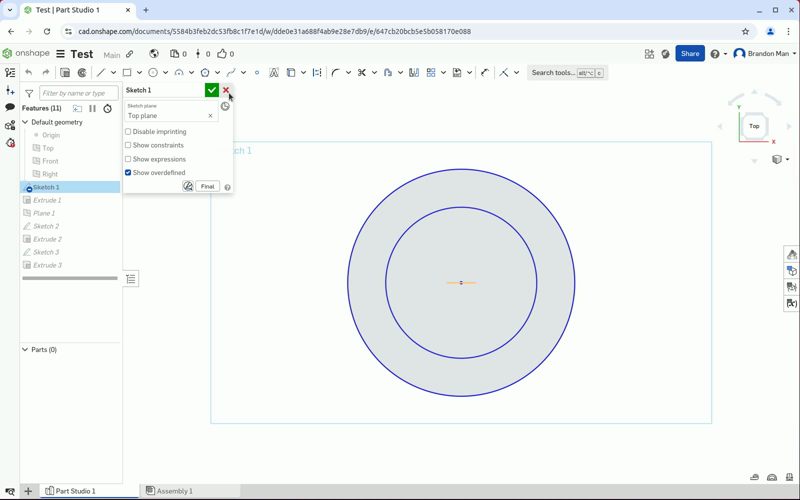
click(229, 92)
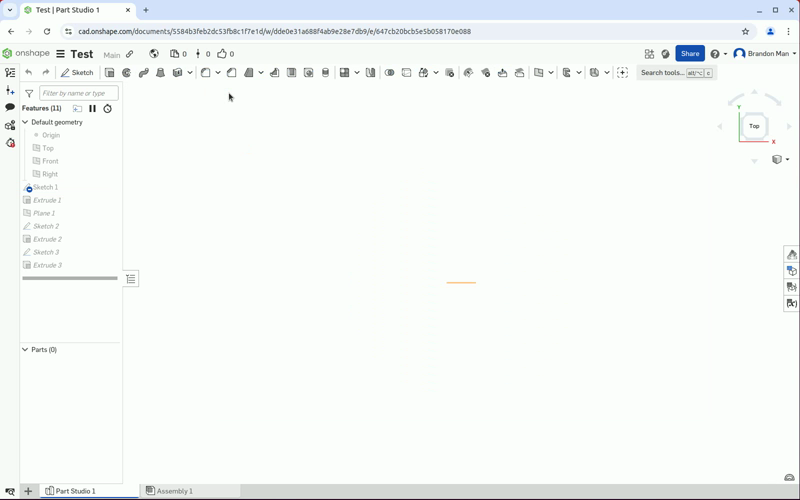
key(shift+s)
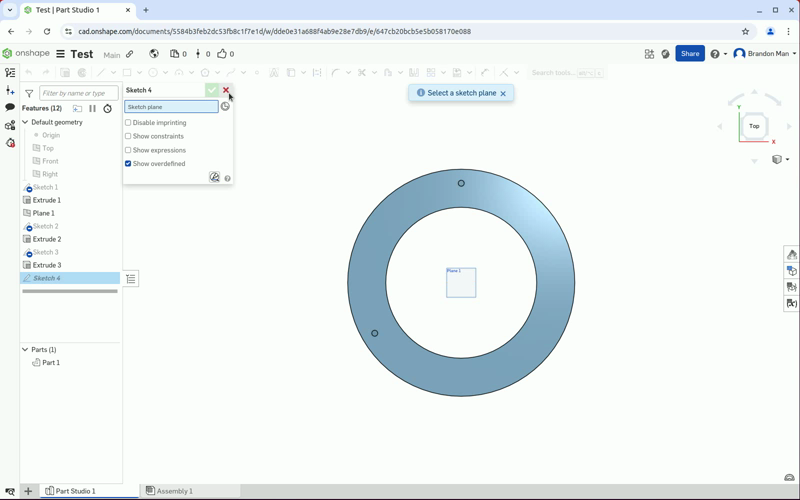
mouse_move(73, 215)
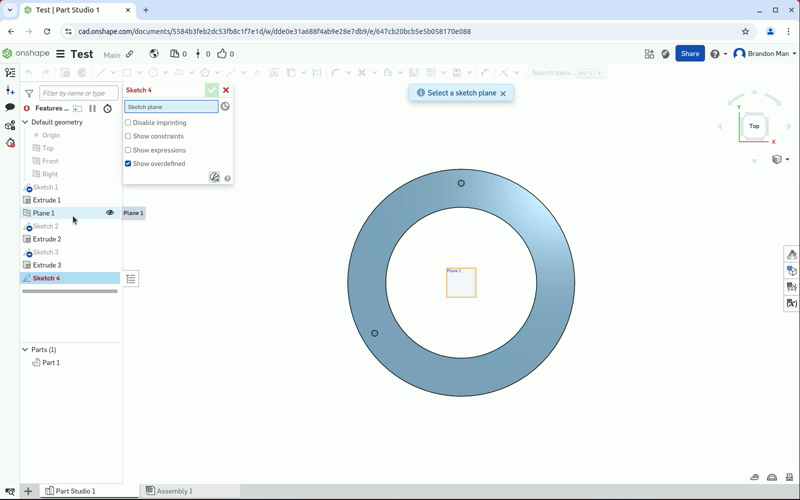
click(73, 215)
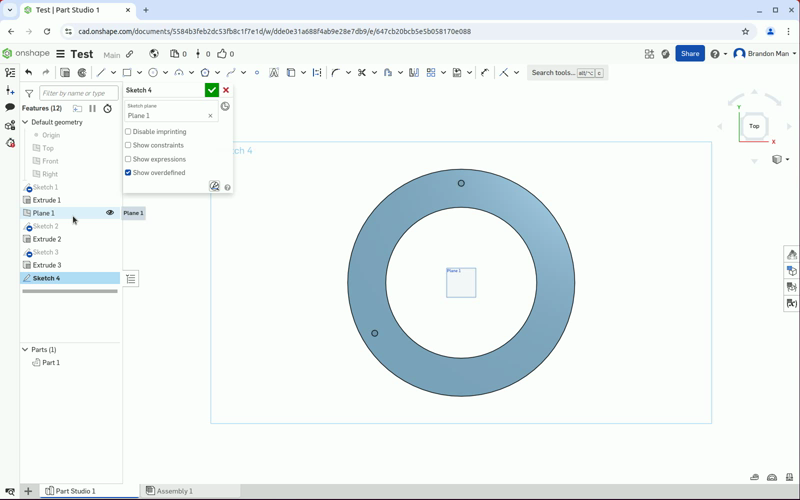
mouse_move(73, 352)
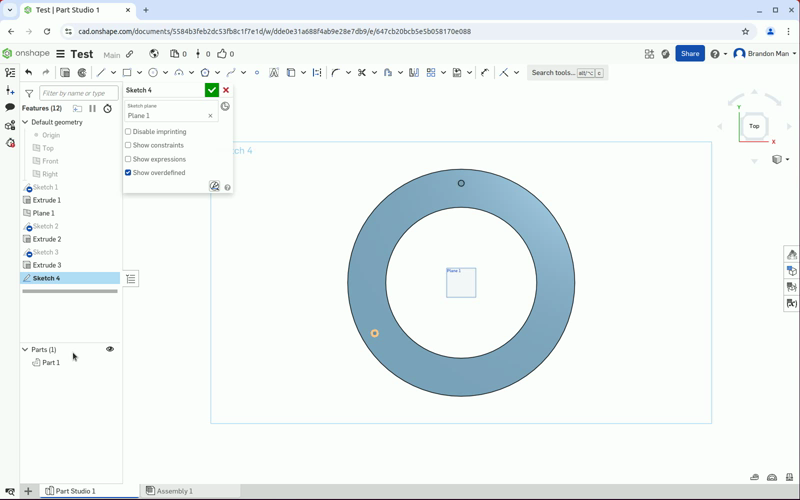
key(y)
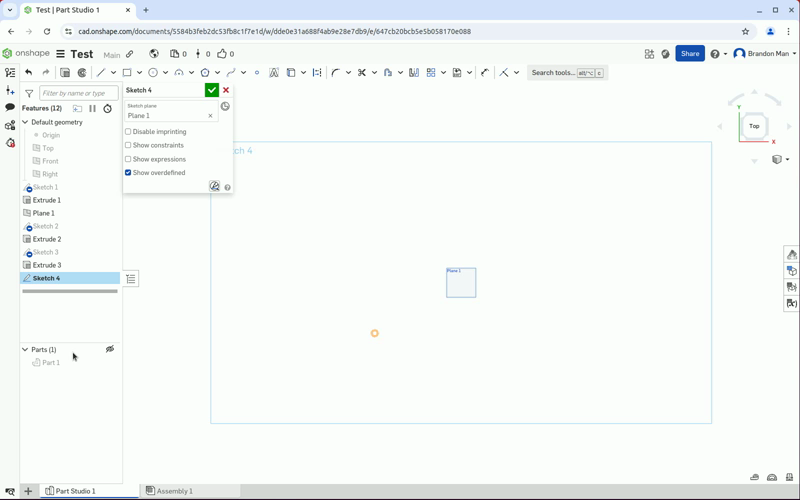
key(c)
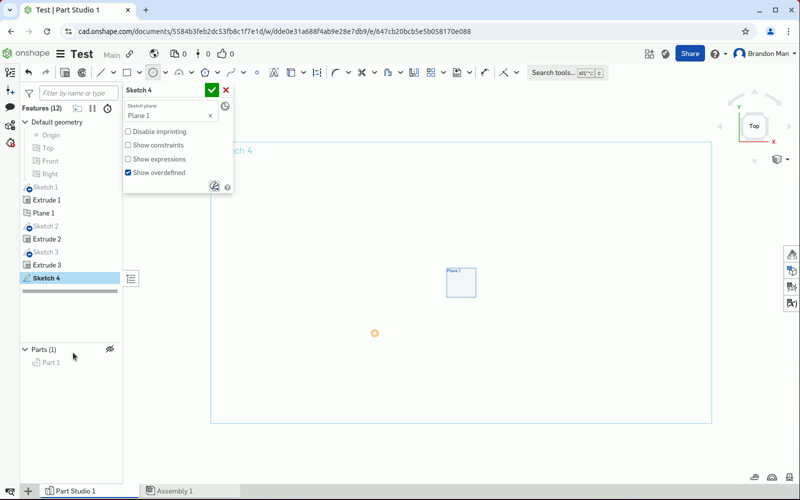
key_down(shift)
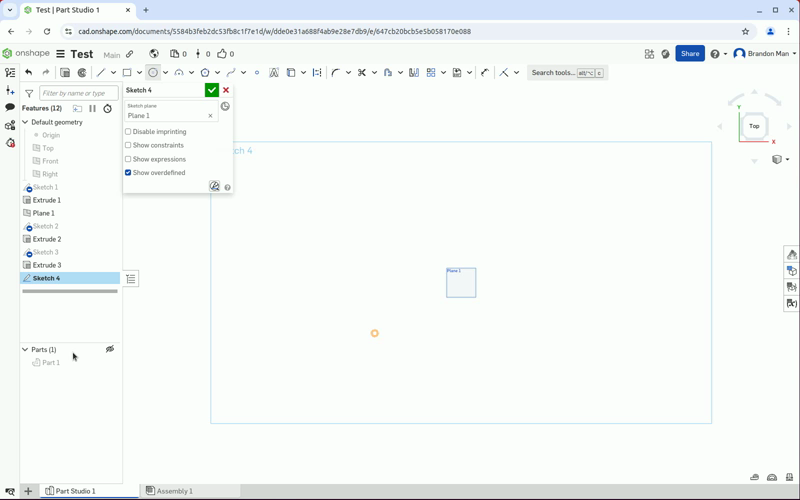
mouse_move(548, 333)
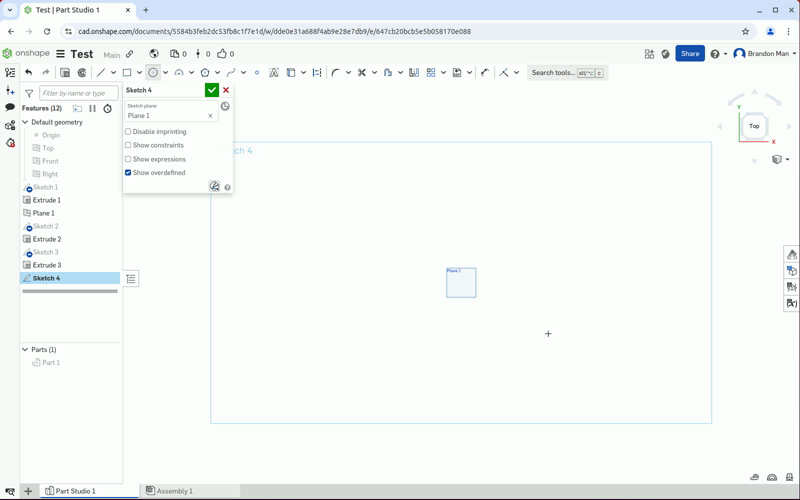
click(548, 333)
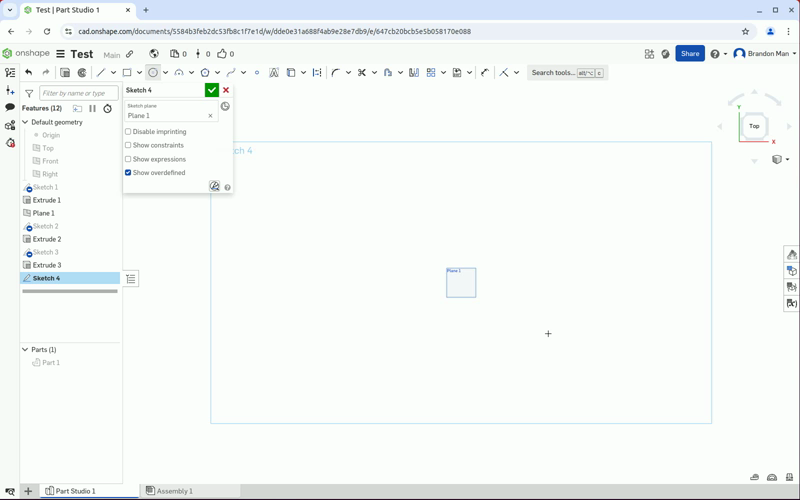
key_up(shift)
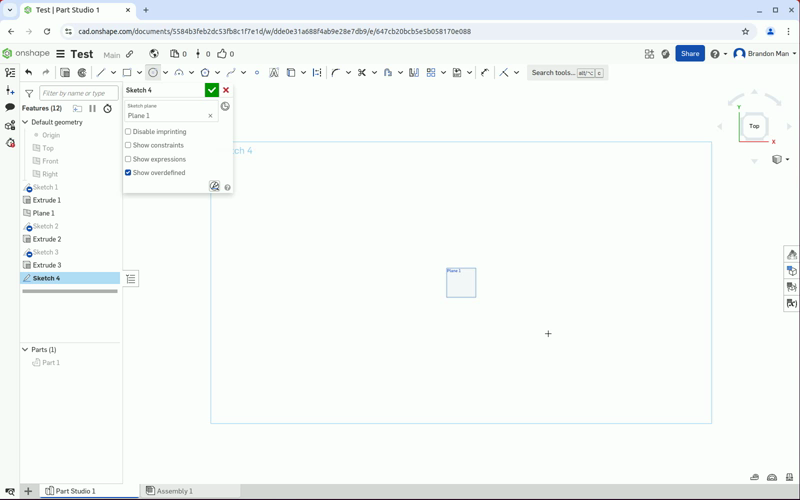
mouse_move(551, 333)
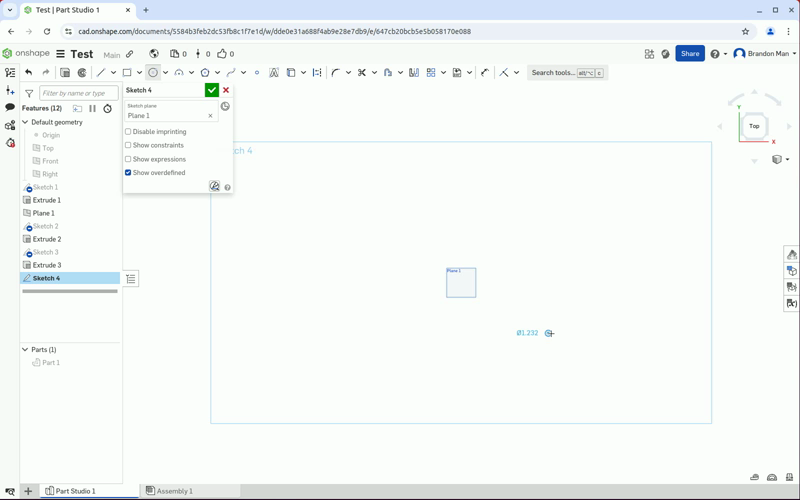
click(551, 333)
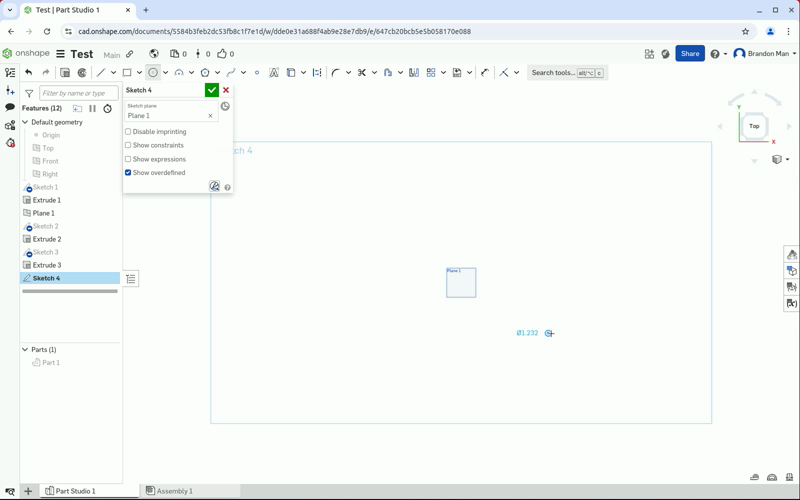
key(esc)
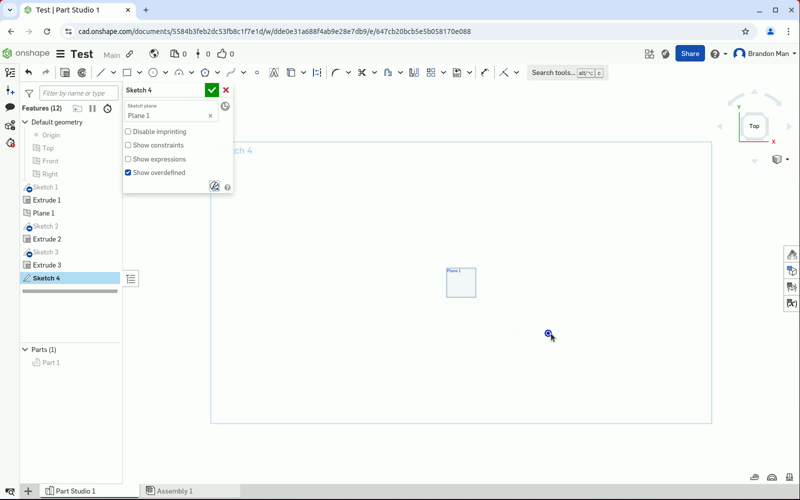
mouse_move(546, 335)
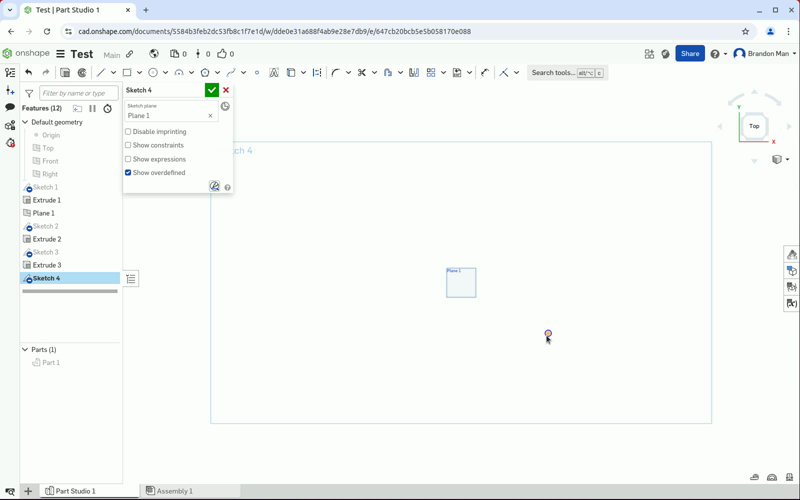
scroll(6)
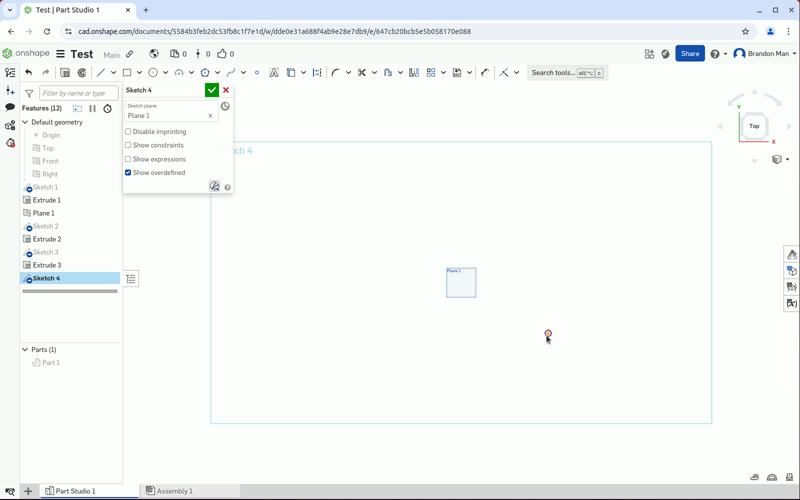
scroll(6)
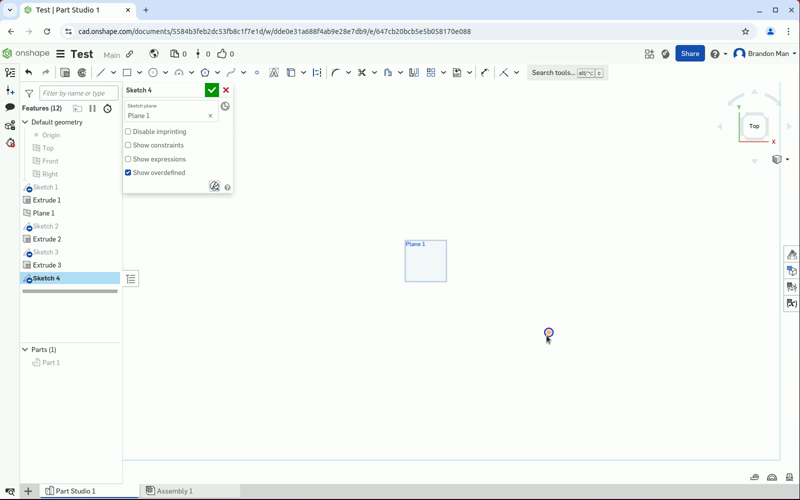
scroll(6)
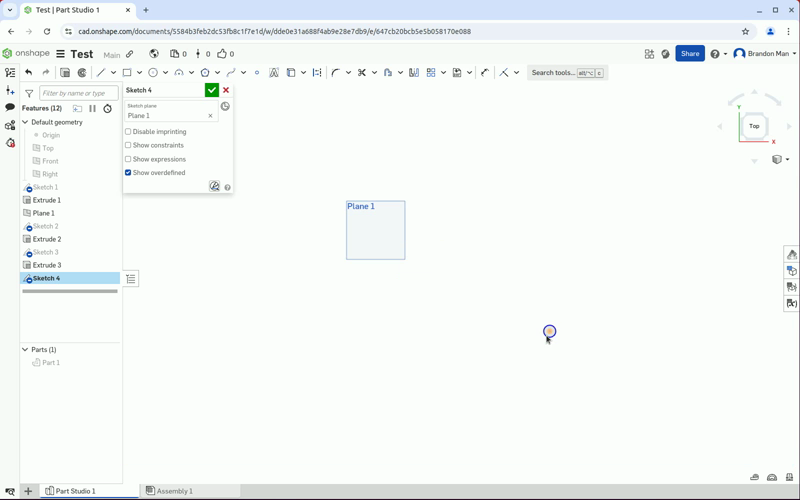
scroll(6)
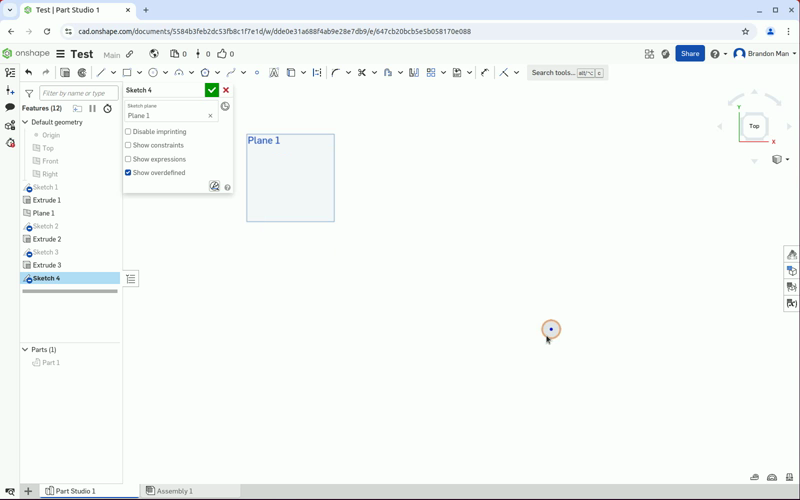
scroll(6)
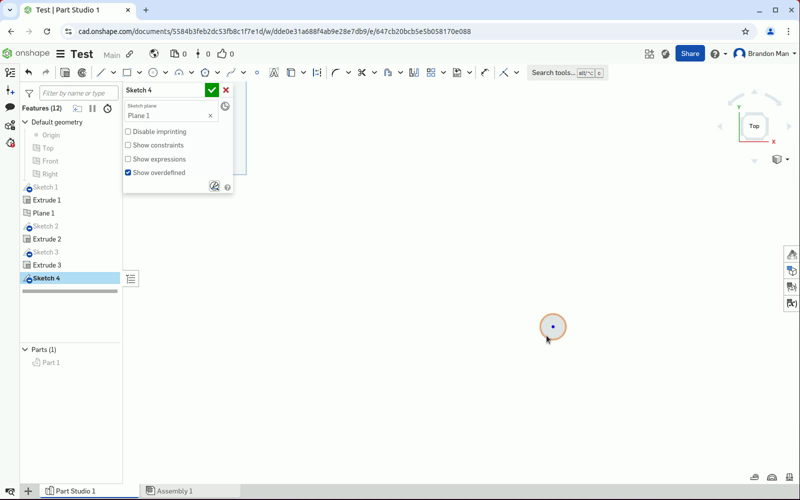
scroll(6)
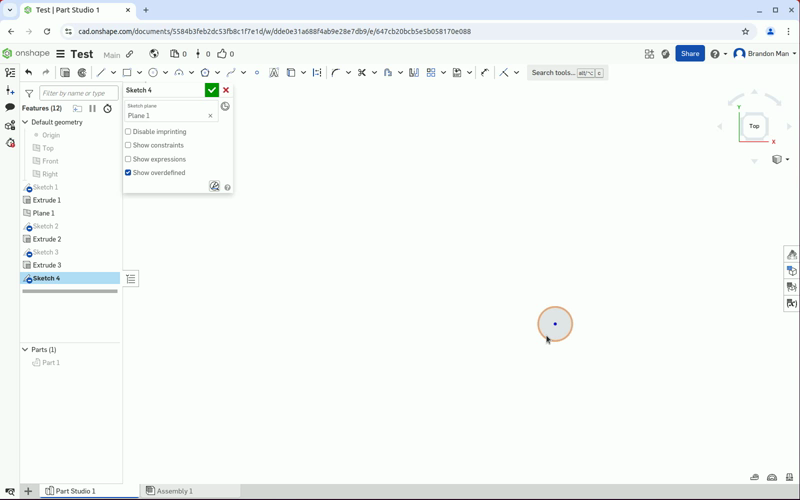
scroll(6)
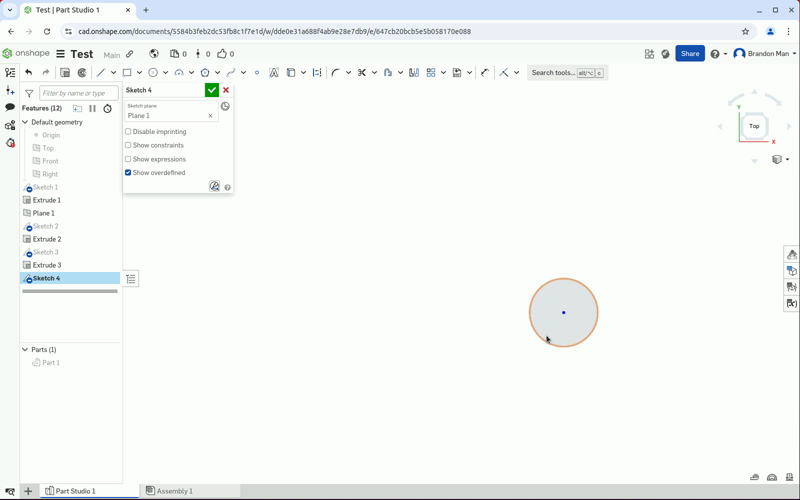
click(546, 335)
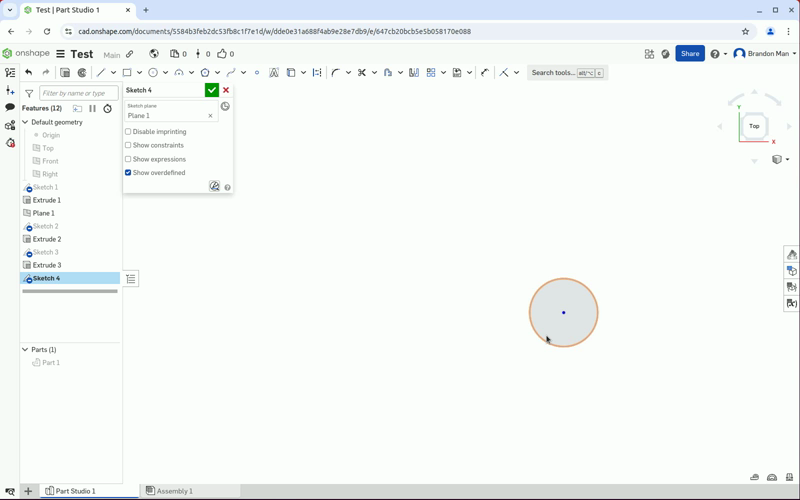
scroll(-6)
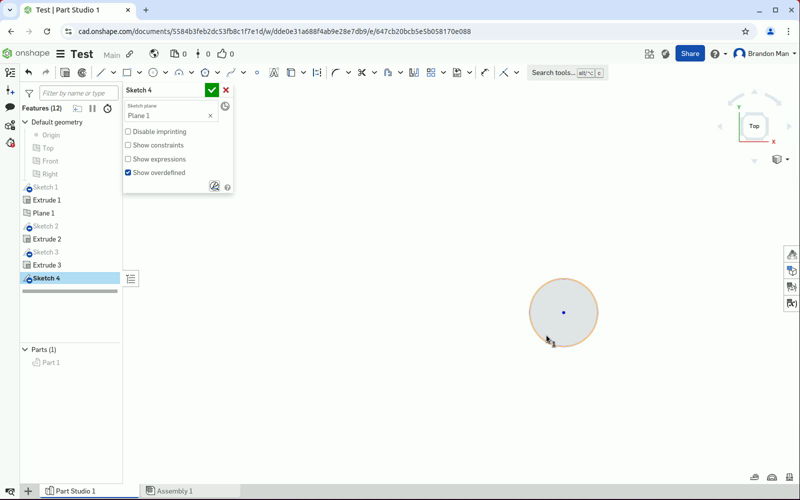
scroll(-6)
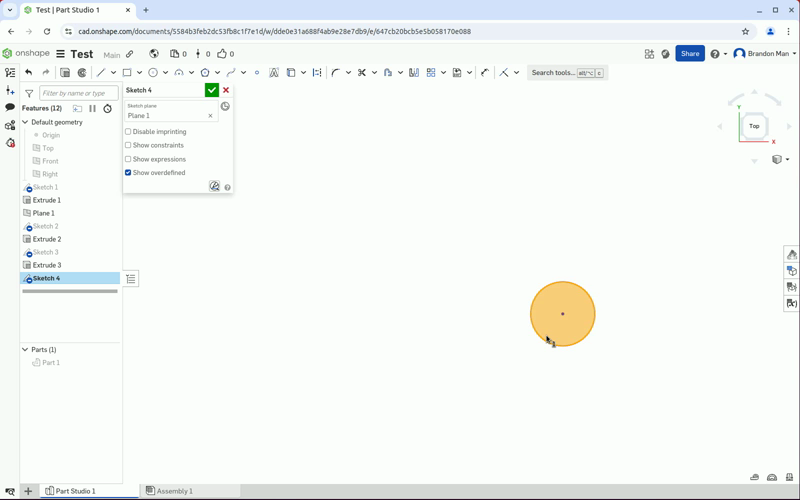
scroll(-6)
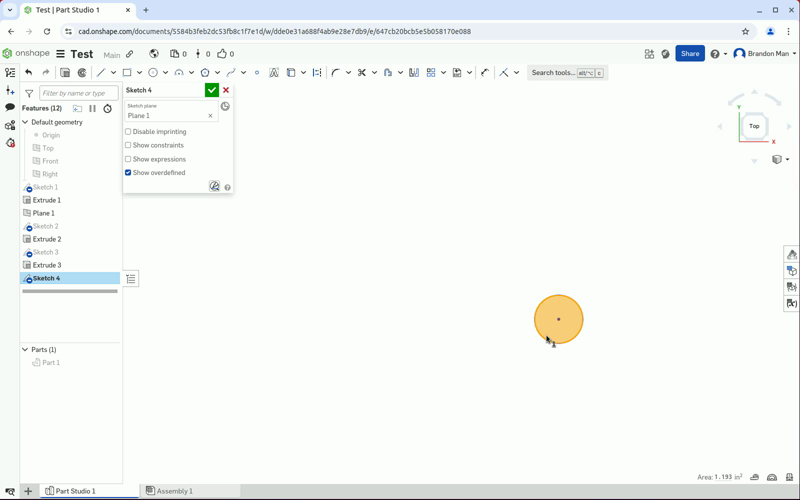
scroll(-6)
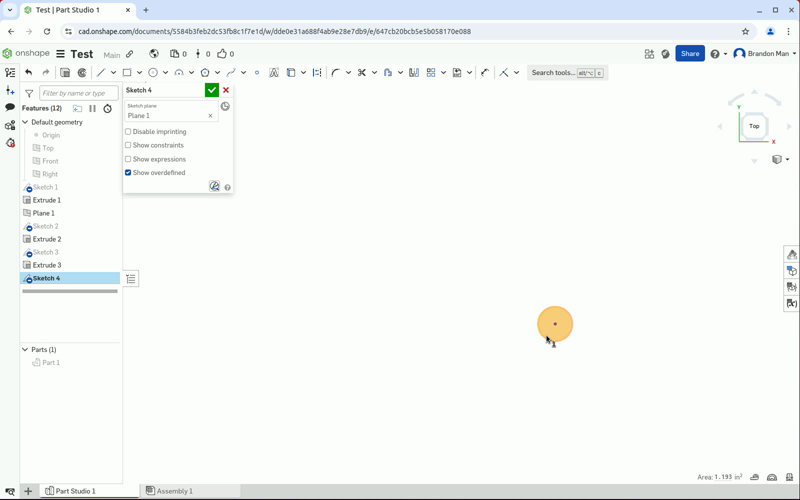
scroll(-6)
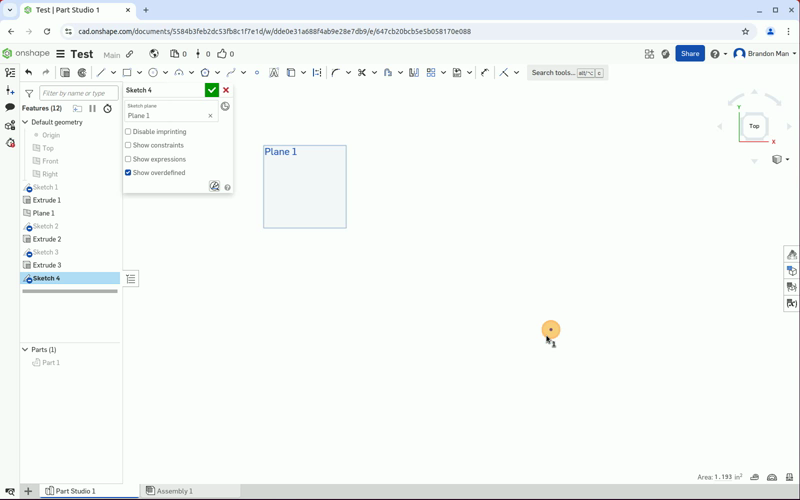
scroll(-6)
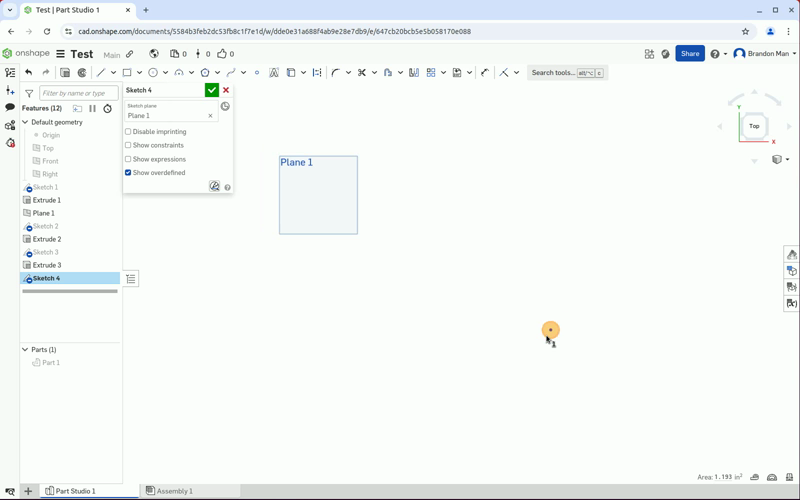
scroll(-6)
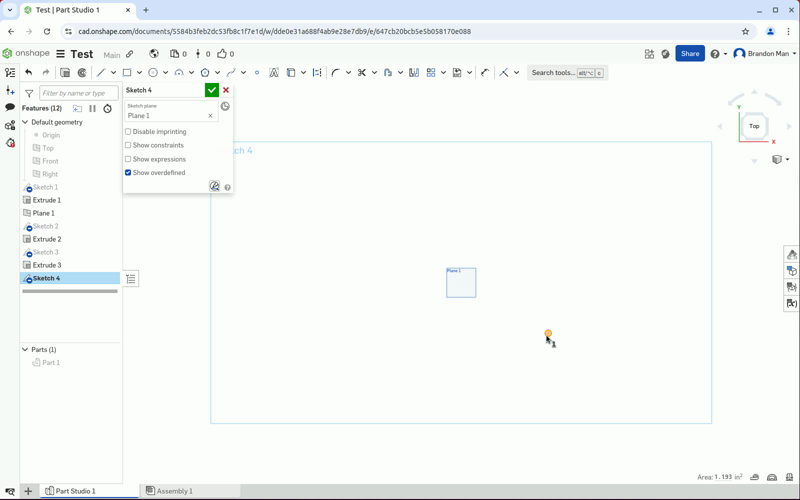
mouse_move(73, 352)
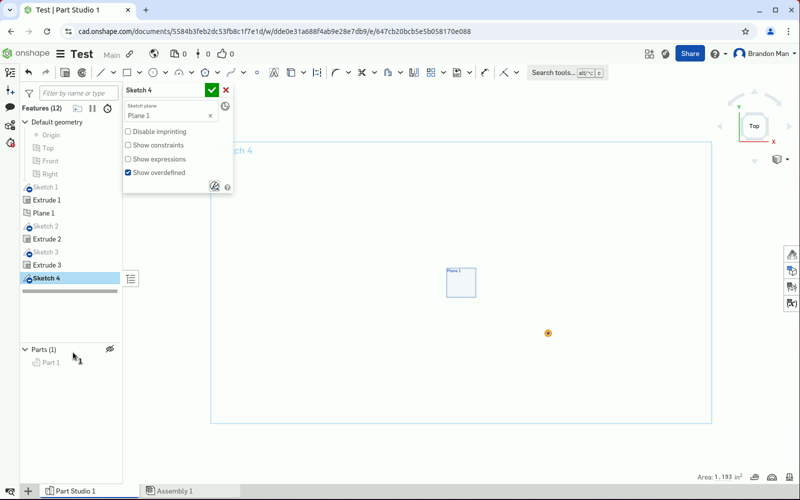
key(shift+y)
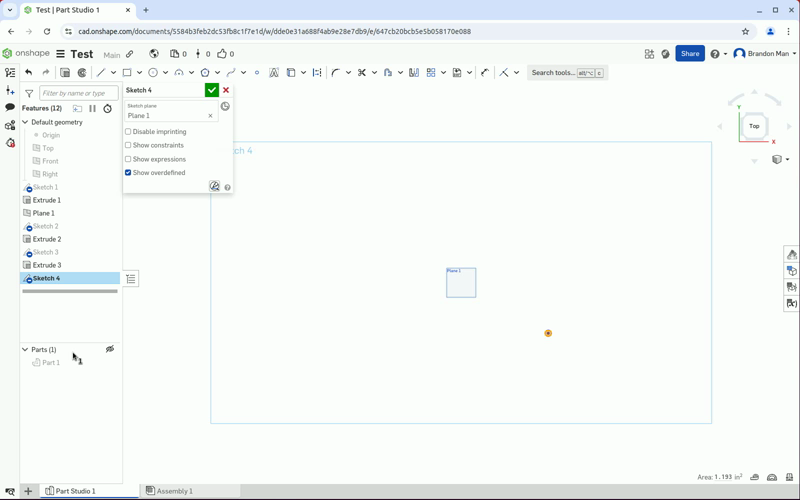
key(shift+e)
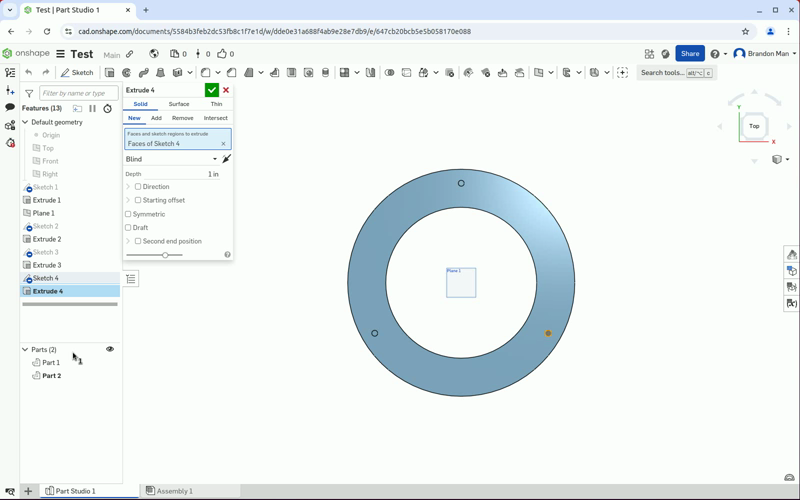
mouse_move(143, 106)
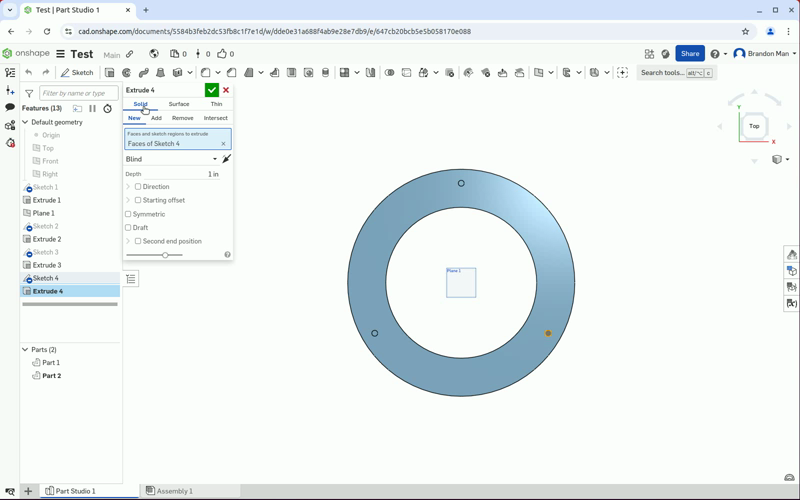
click(143, 106)
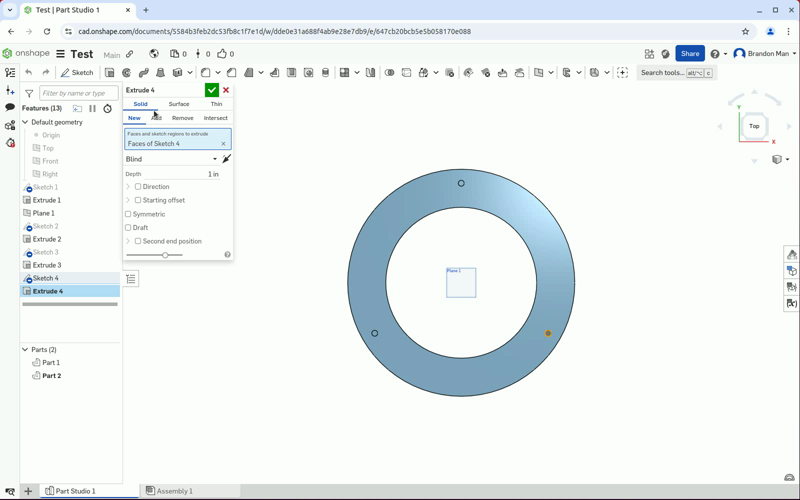
mouse_move(186, 120)
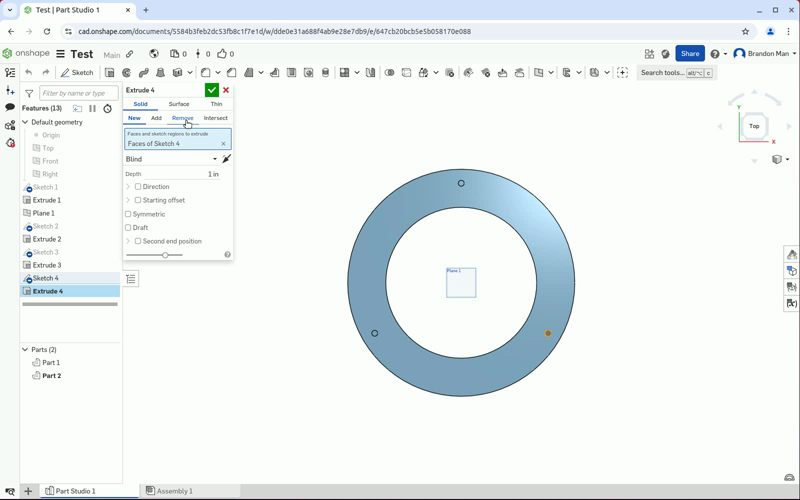
click(186, 120)
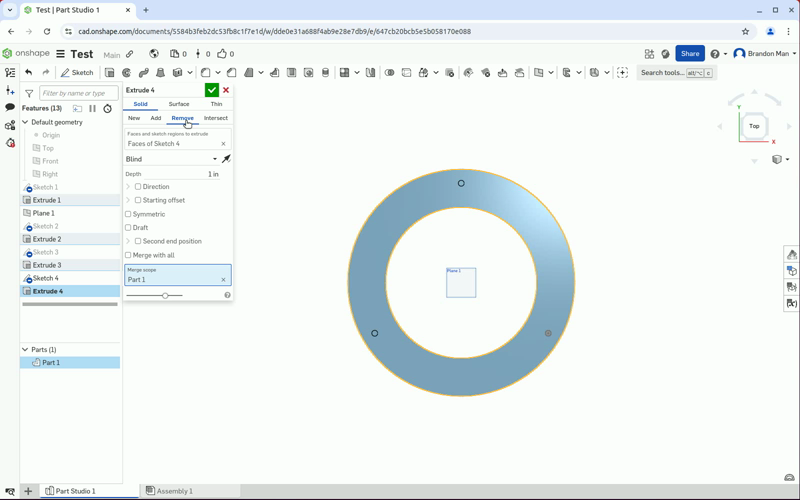
key(tab, 4)
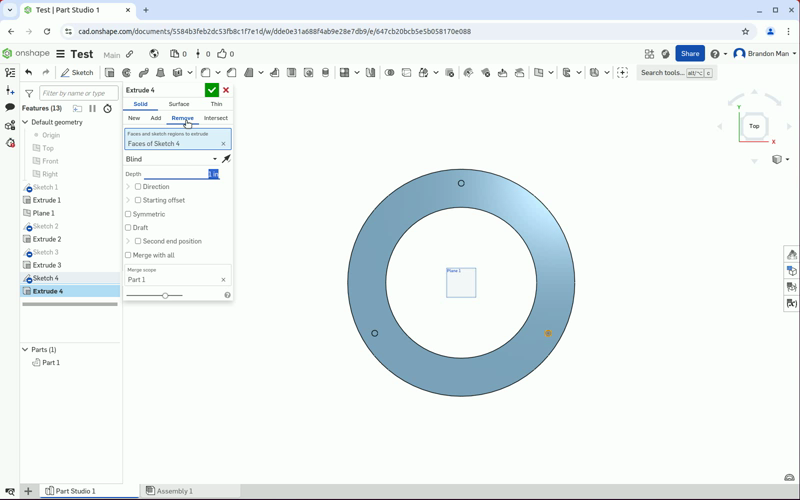
text(0.241)
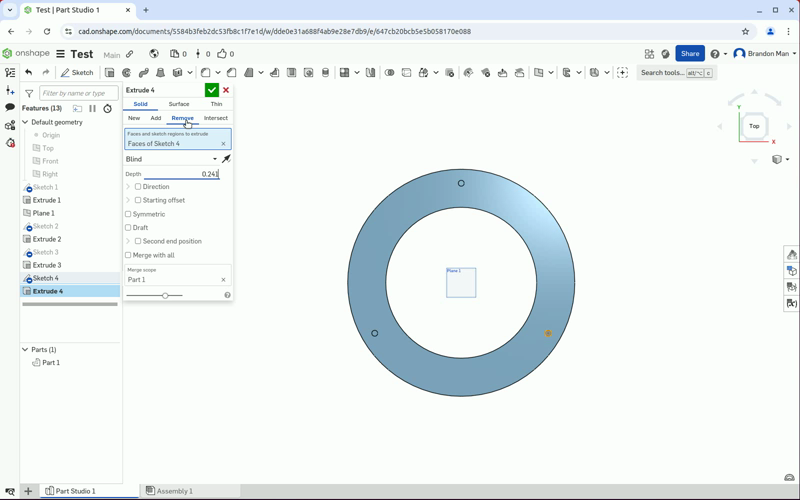
key(tab, 6)
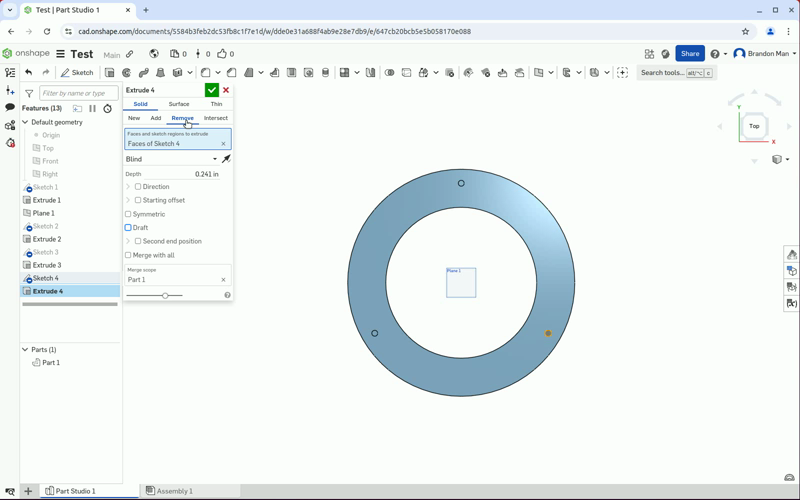
key(space)
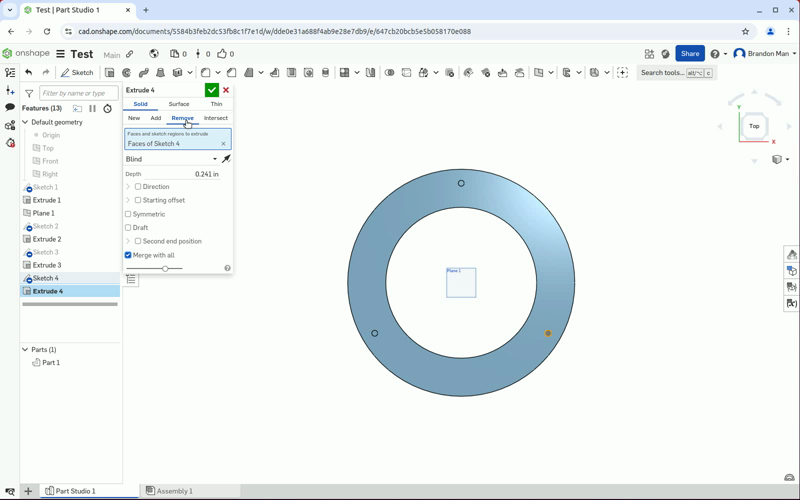
key(enter)
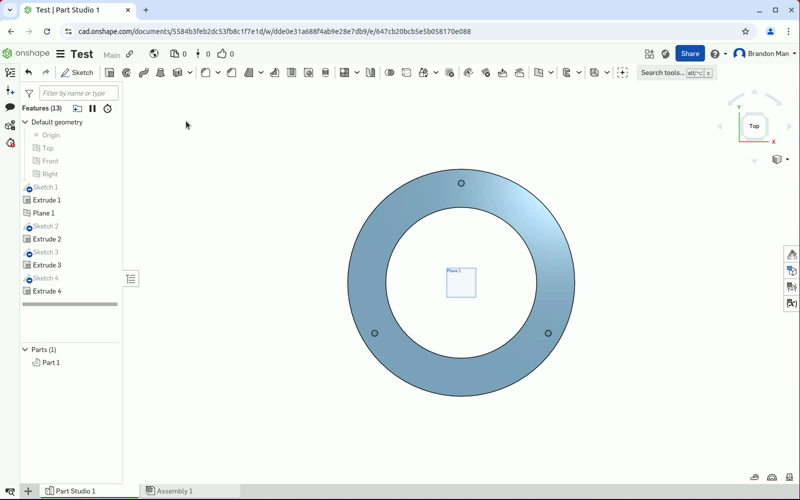
key(shift+h)
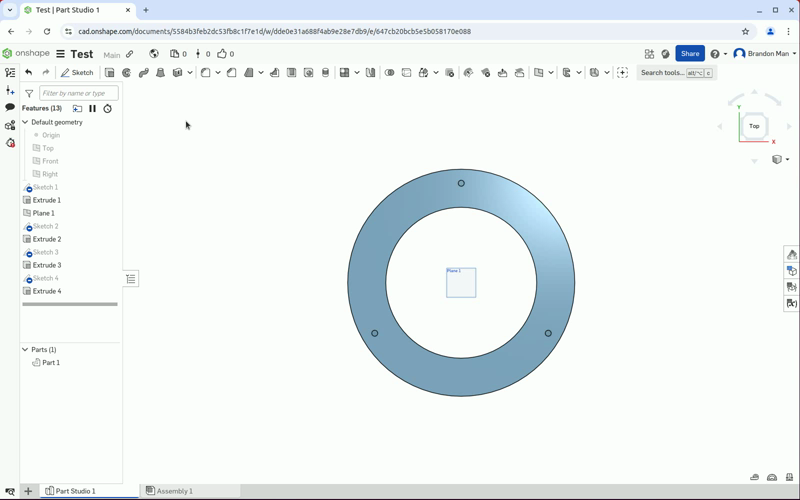
key(shift+h)
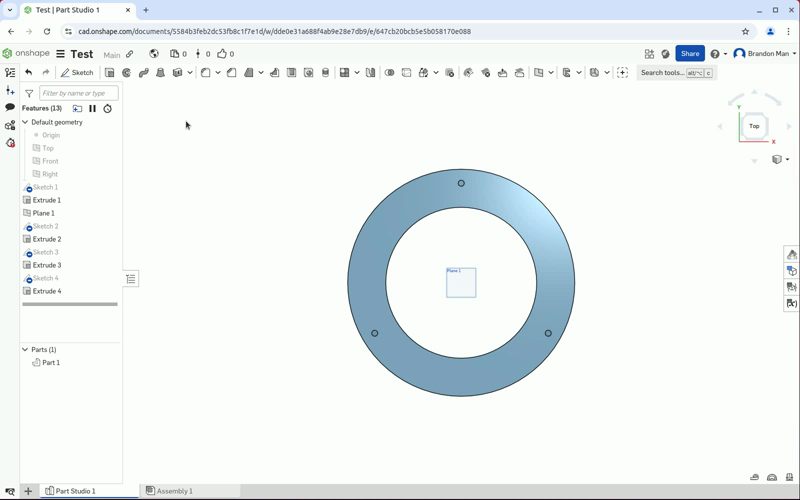
key(shift+7)
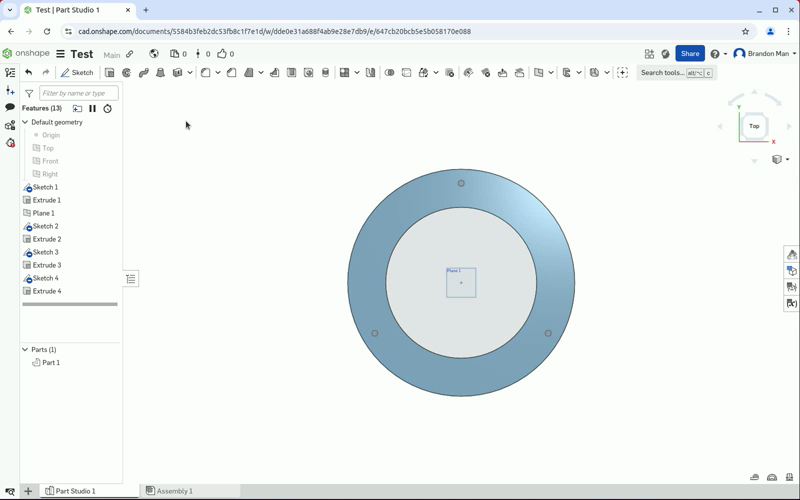
key(up, 3)
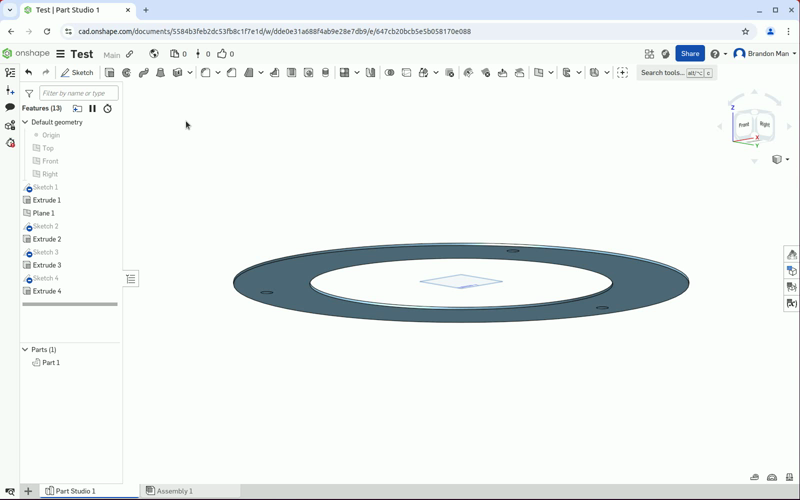
key(left, 3)
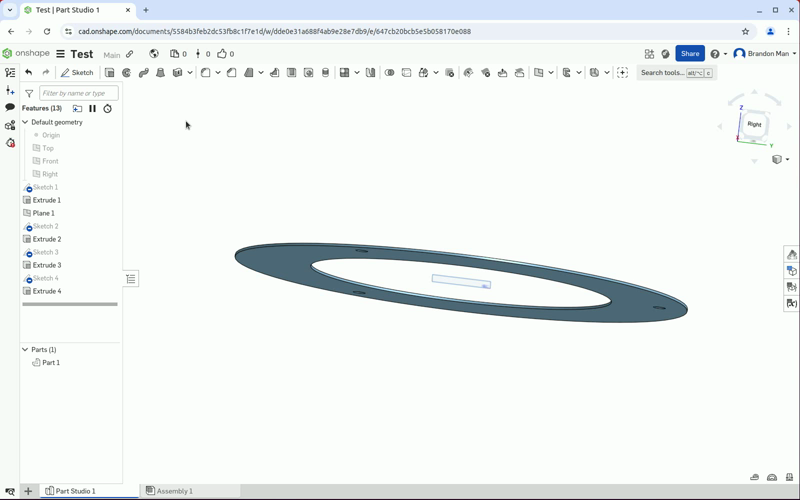
key(right, 3)
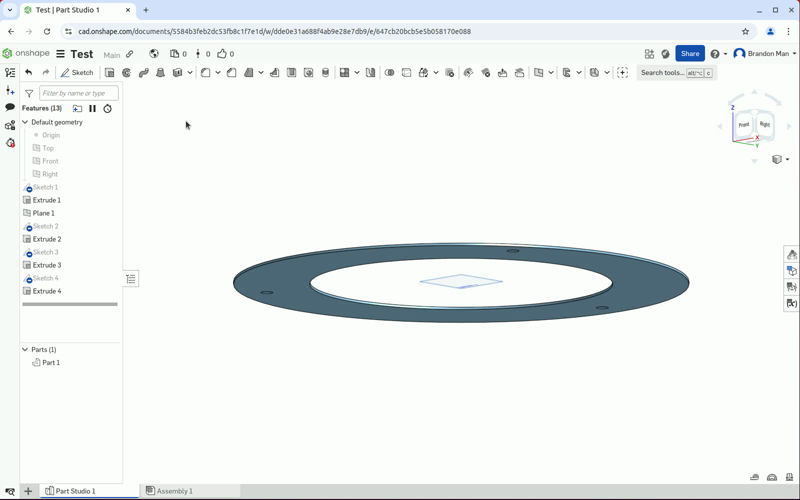
key(down, 3)
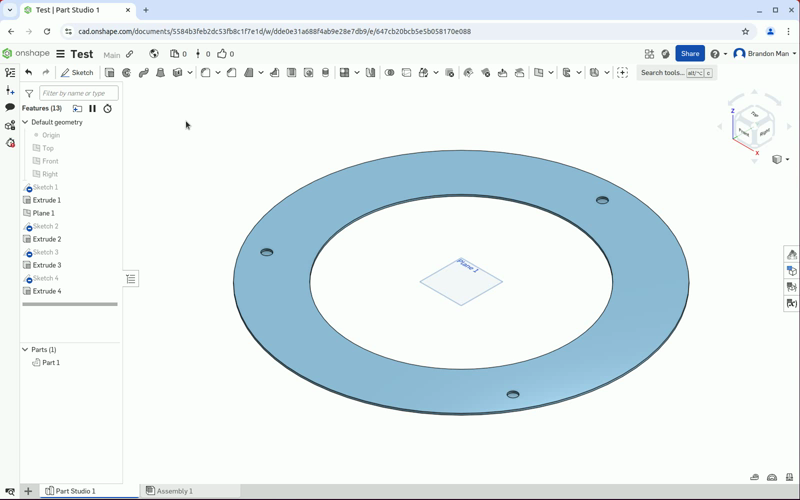
mouse_move(73, 189)
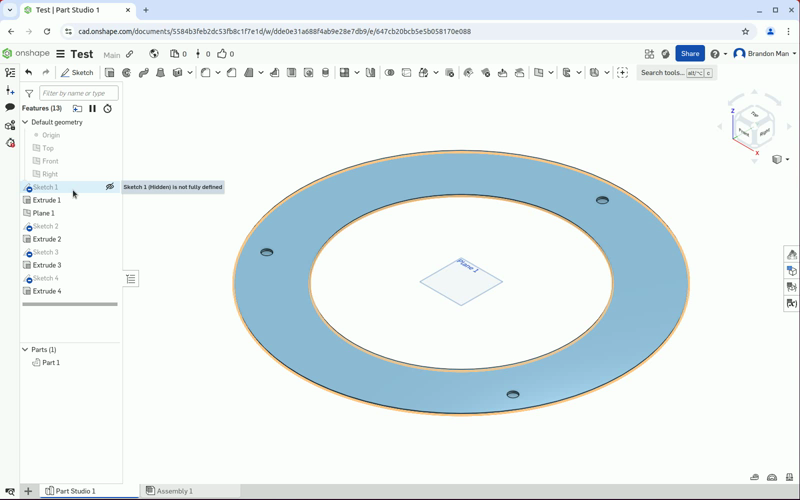
click(73, 189)